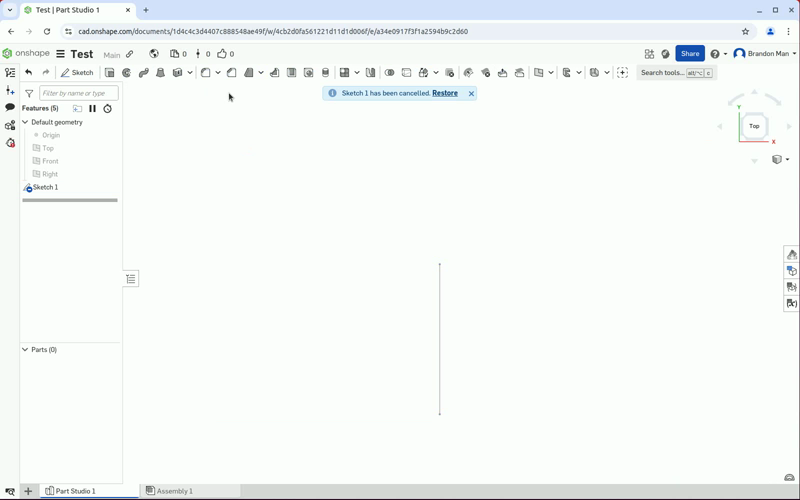
key(shift+h)
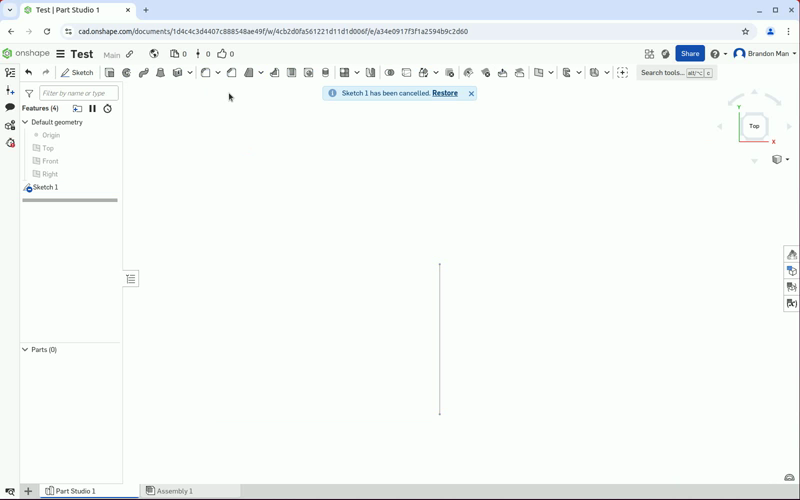
key(shift+s)
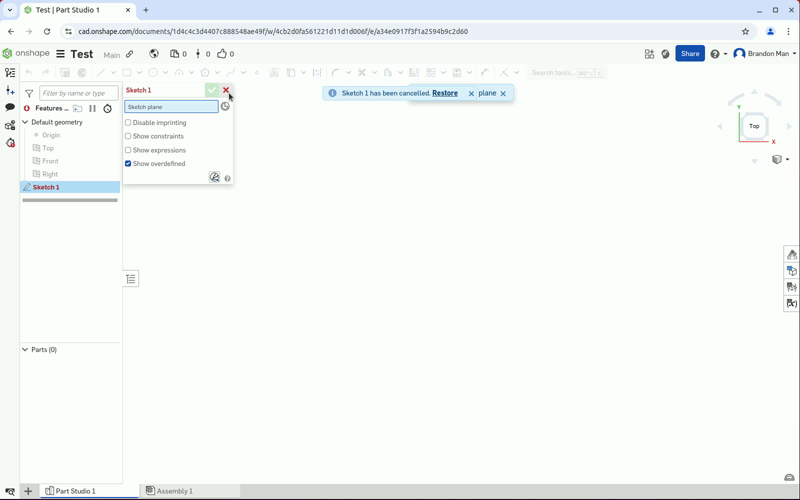
mouse_move(73, 150)
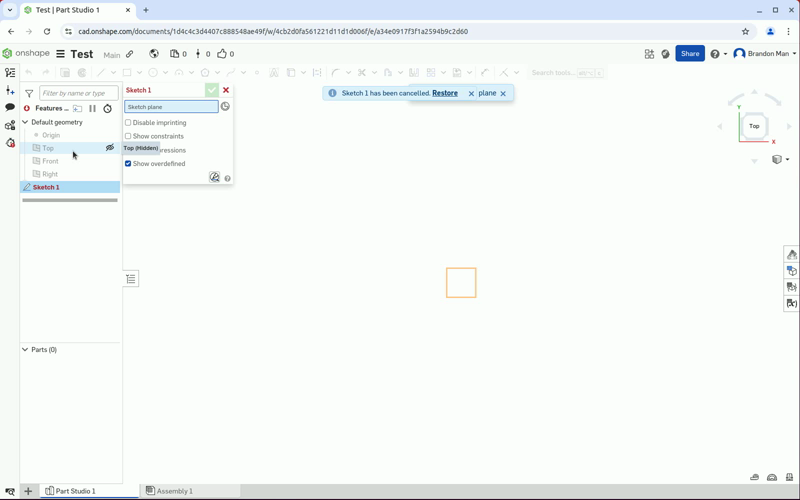
click(73, 150)
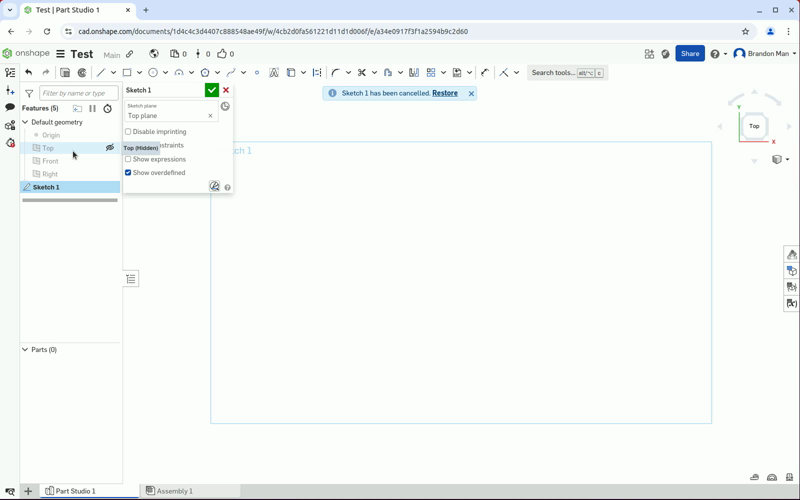
mouse_move(73, 352)
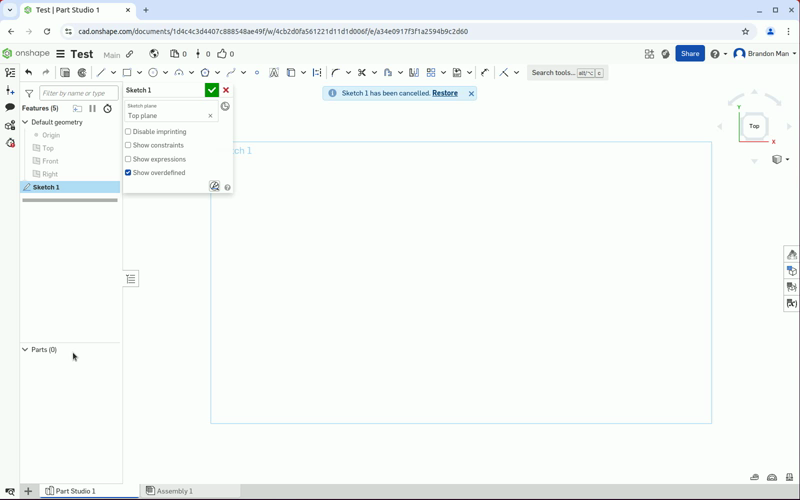
key(y)
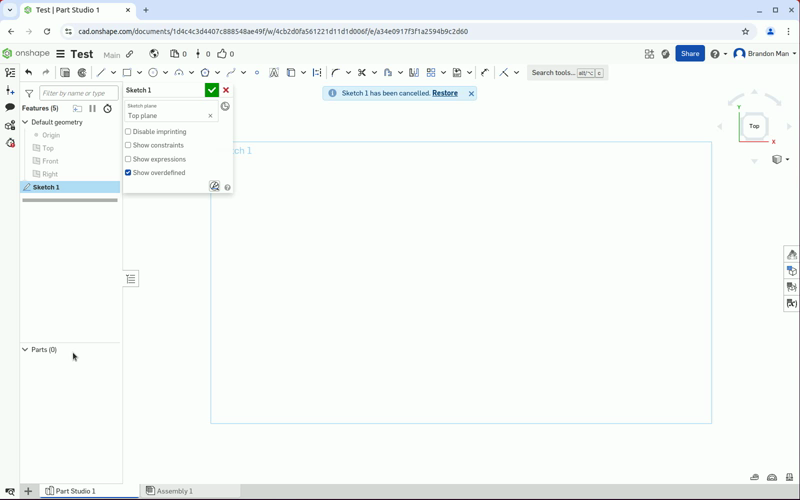
key(c)
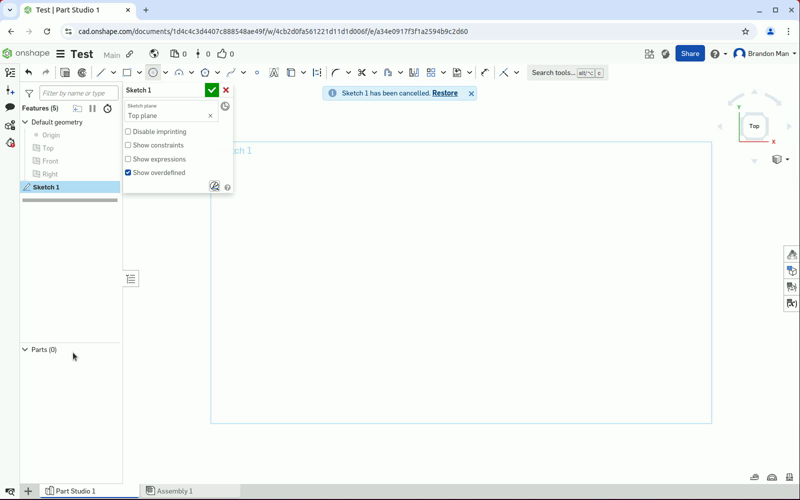
key_down(shift)
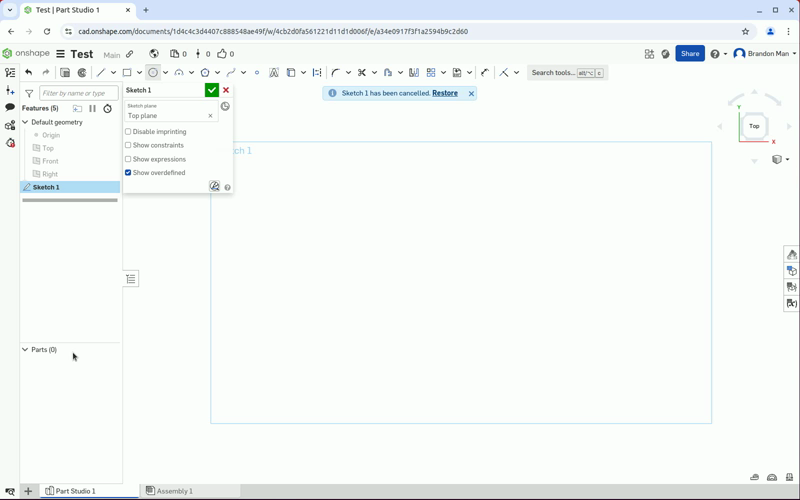
mouse_move(461, 282)
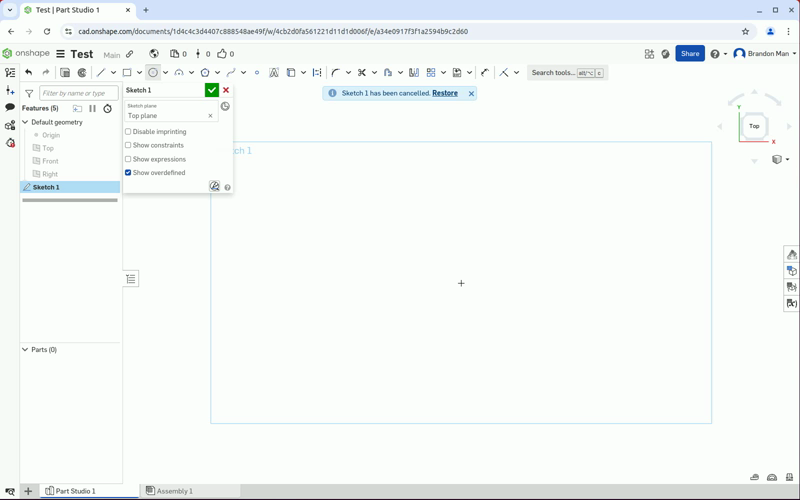
click(461, 282)
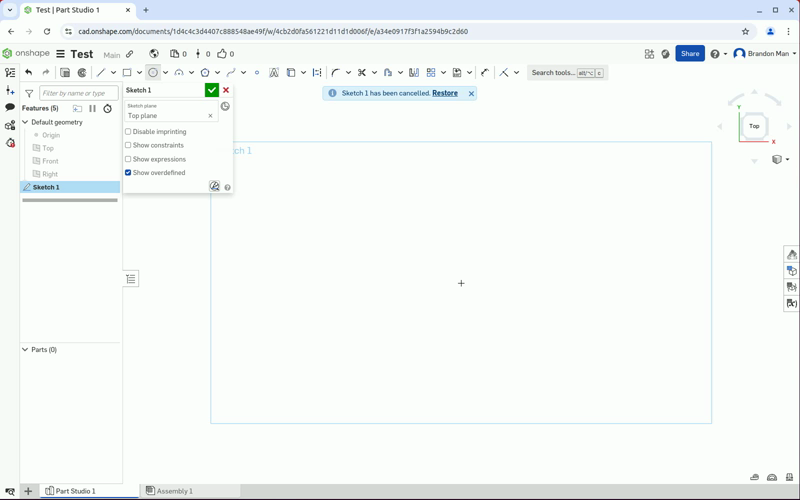
key_up(shift)
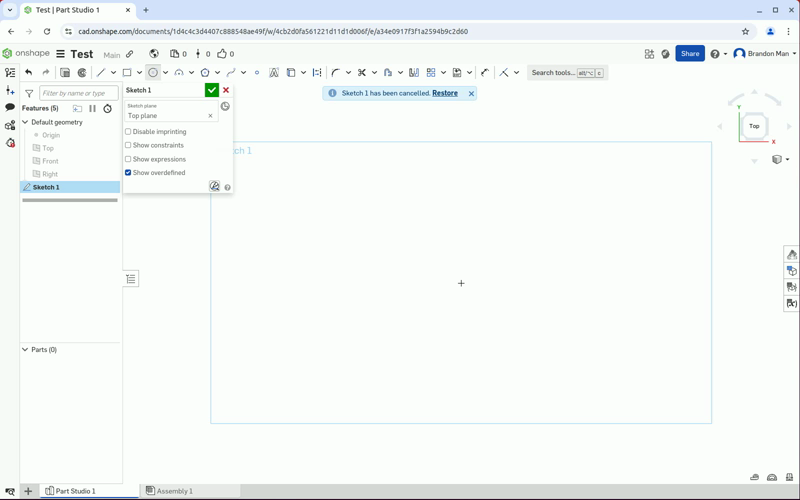
mouse_move(546, 282)
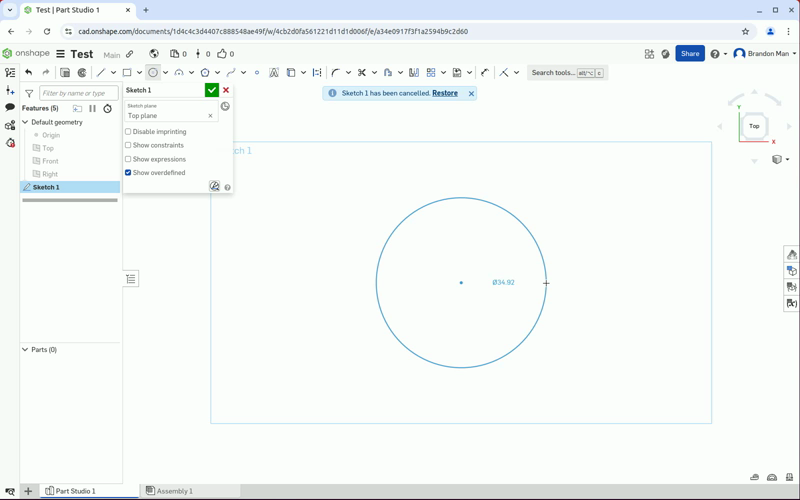
click(546, 282)
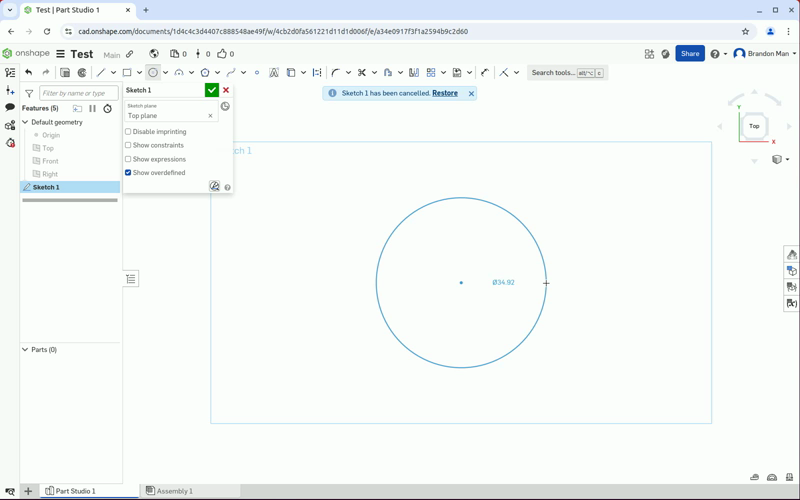
key(esc)
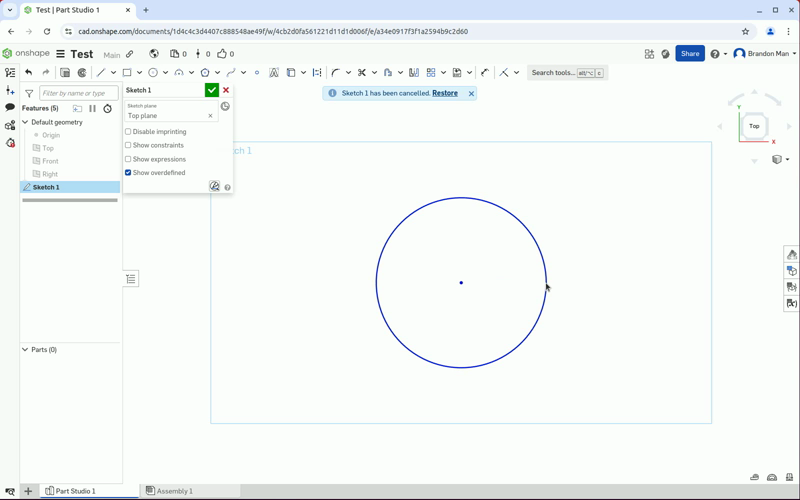
key(l)
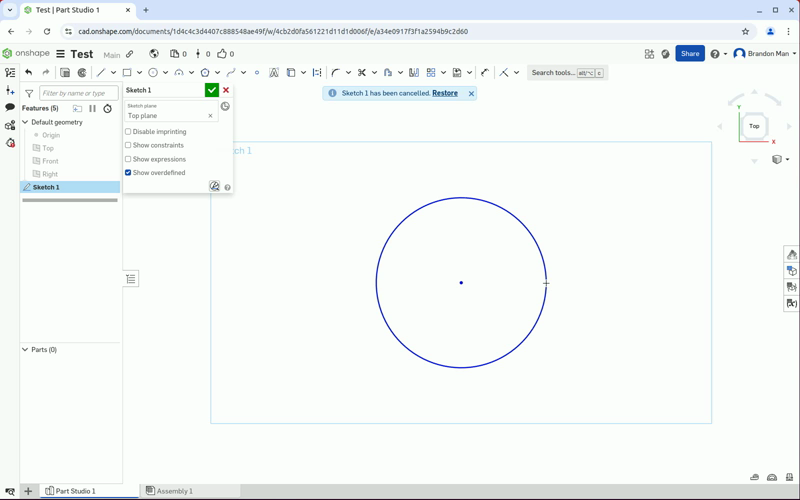
key_down(shift)
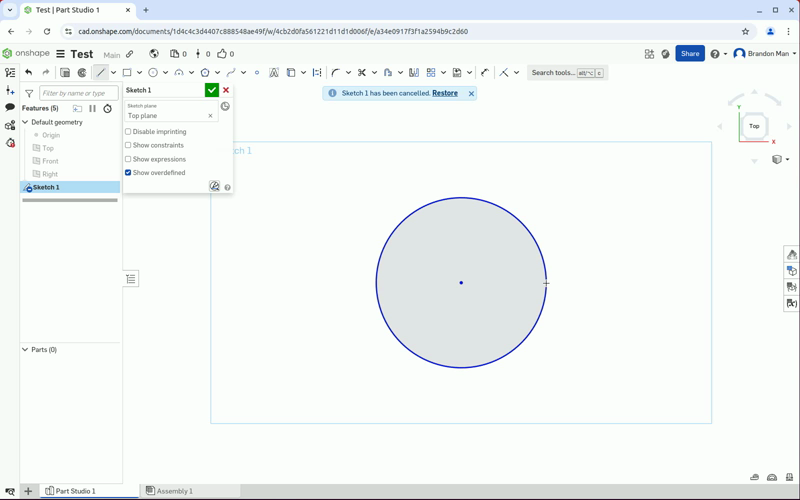
mouse_move(392, 282)
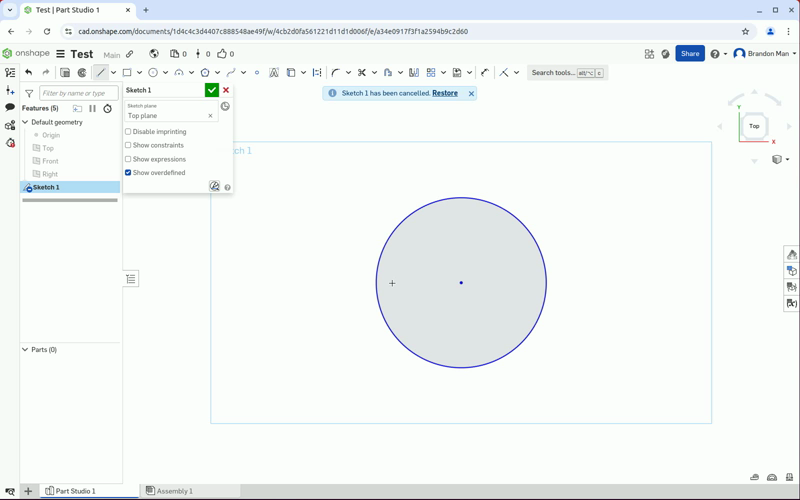
click(392, 282)
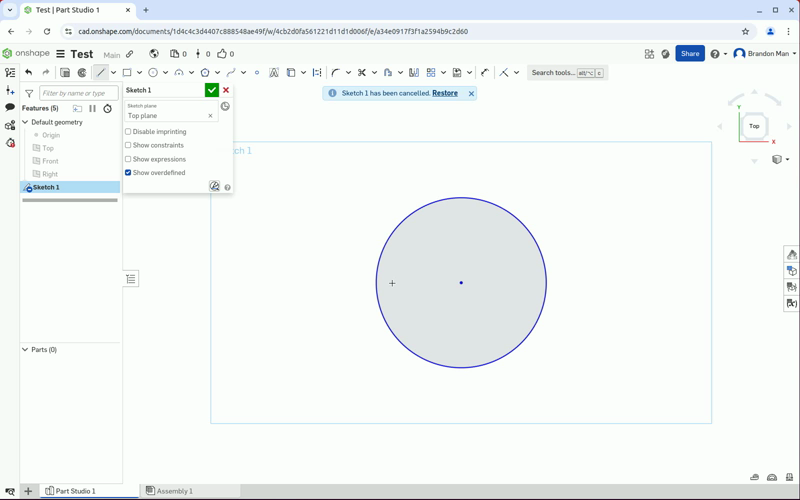
key_up(shift)
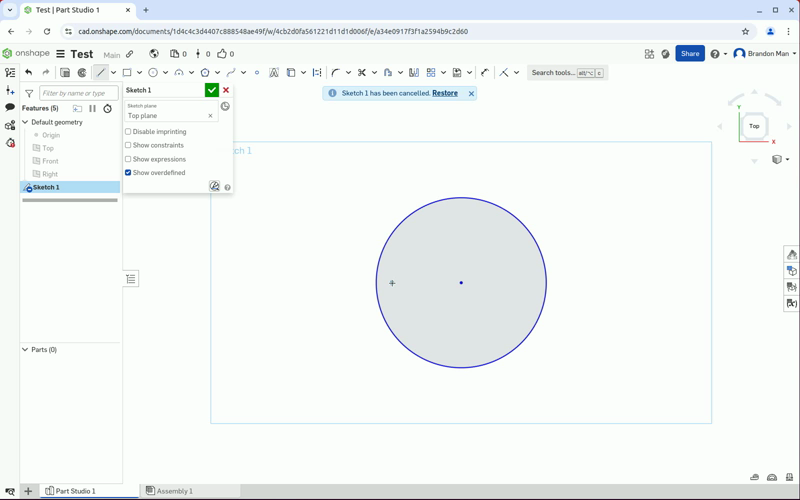
key_down(shift)
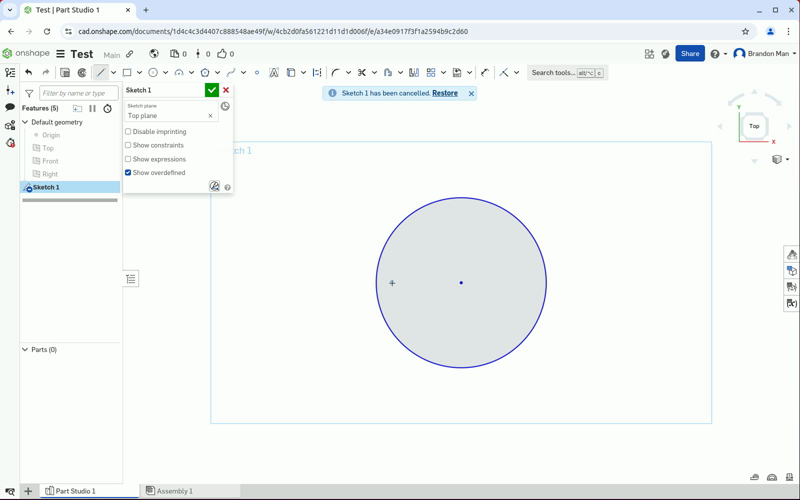
mouse_move(426, 341)
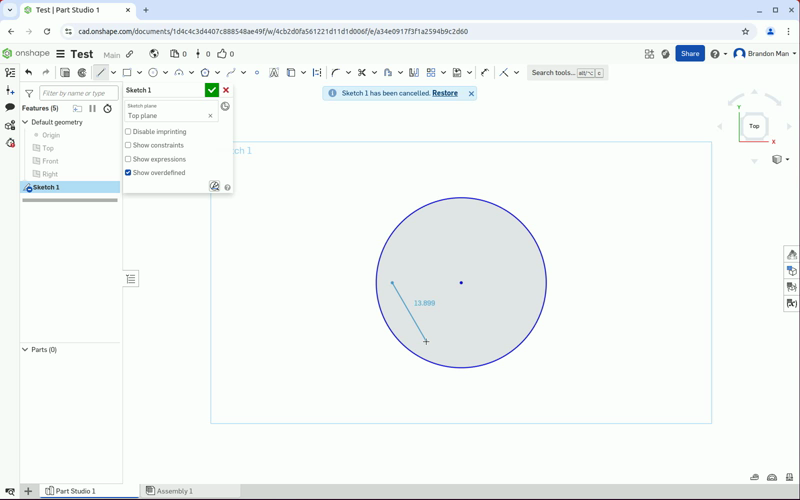
click(426, 341)
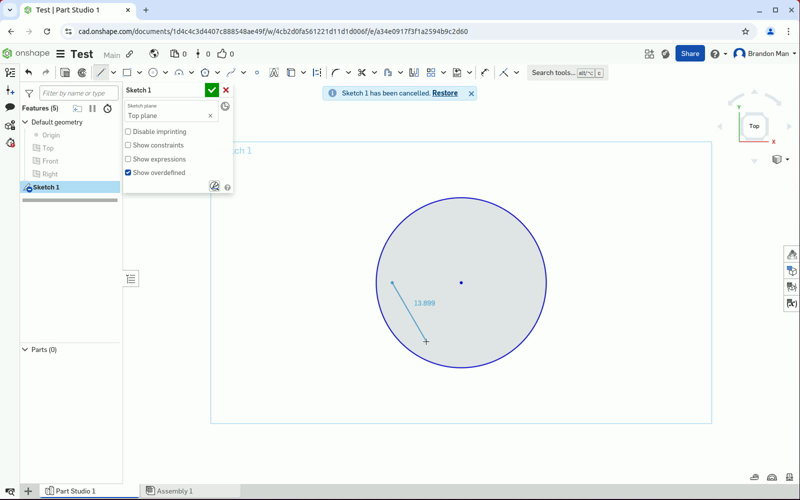
key_up(shift)
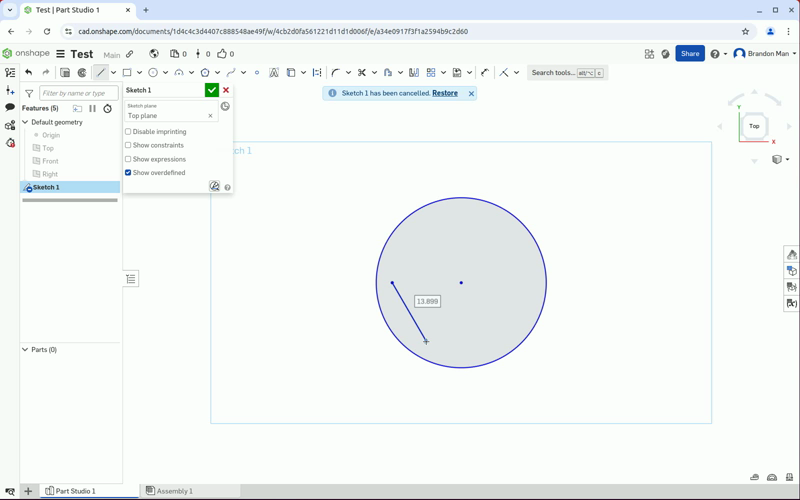
key_down(shift)
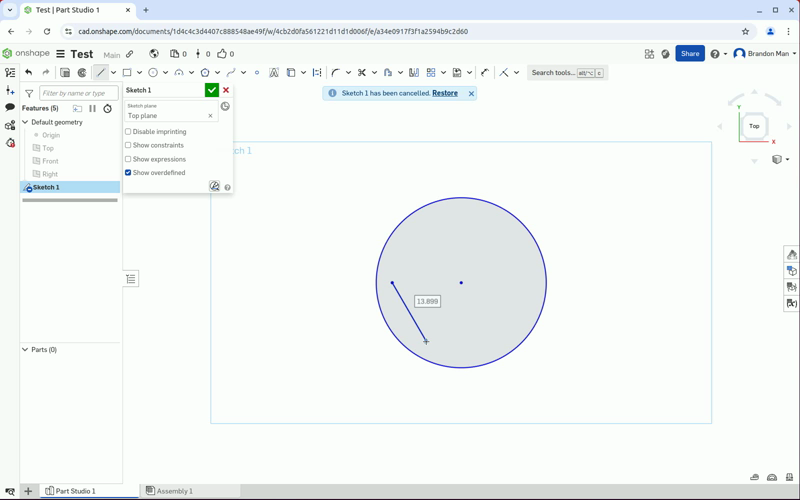
mouse_move(495, 341)
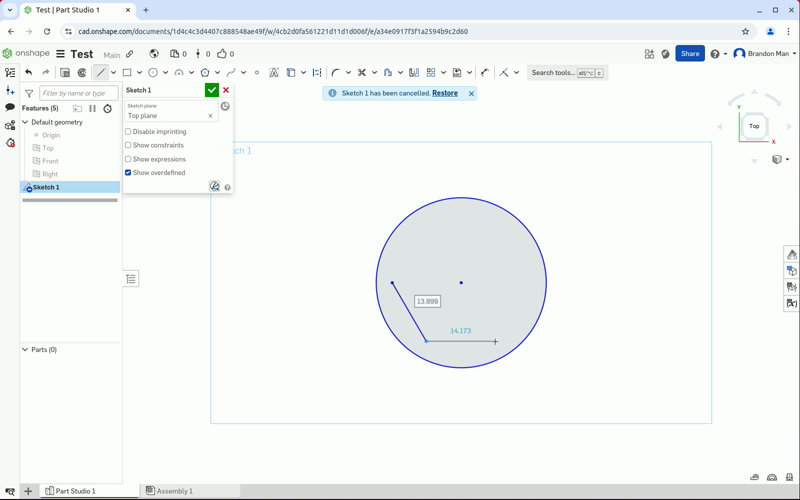
click(495, 341)
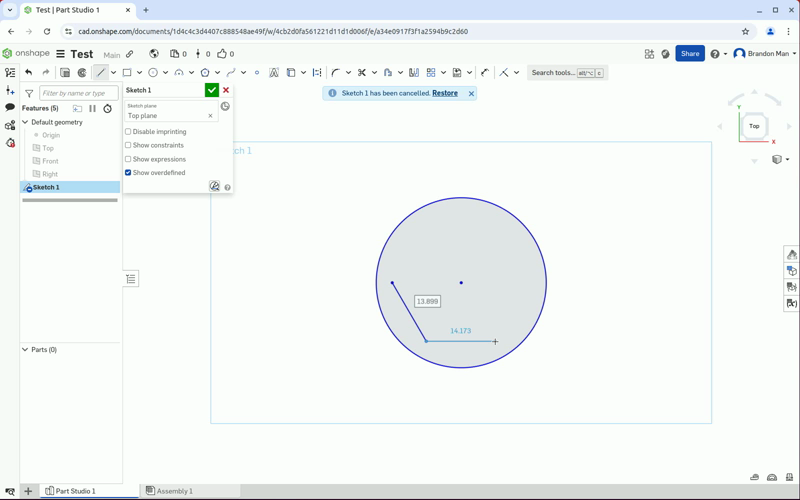
key_up(shift)
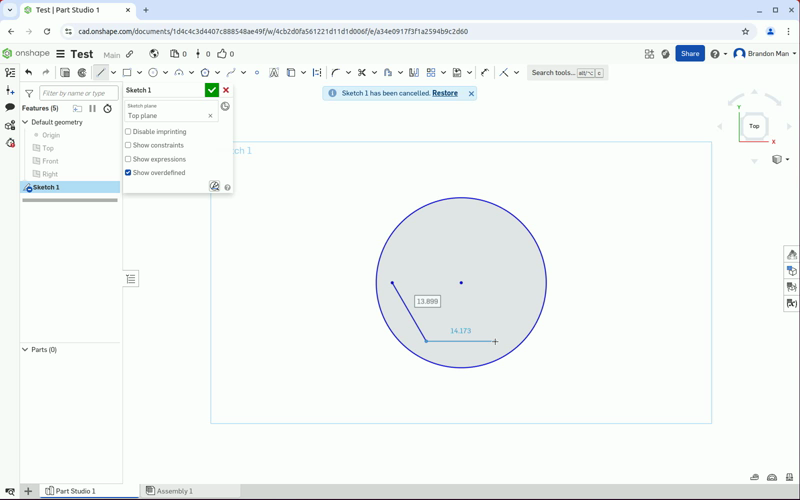
key_down(shift)
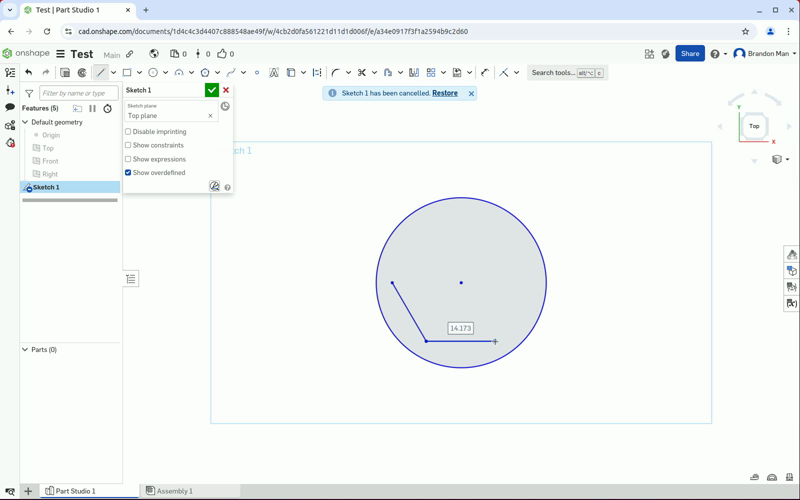
mouse_move(528, 282)
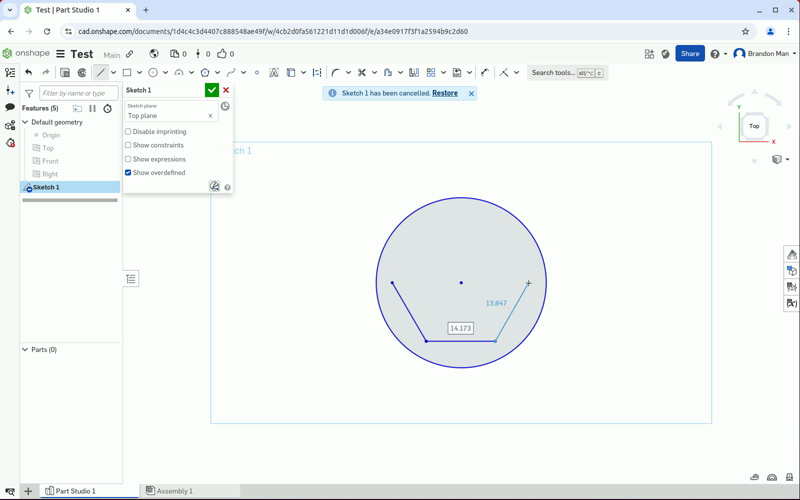
click(528, 282)
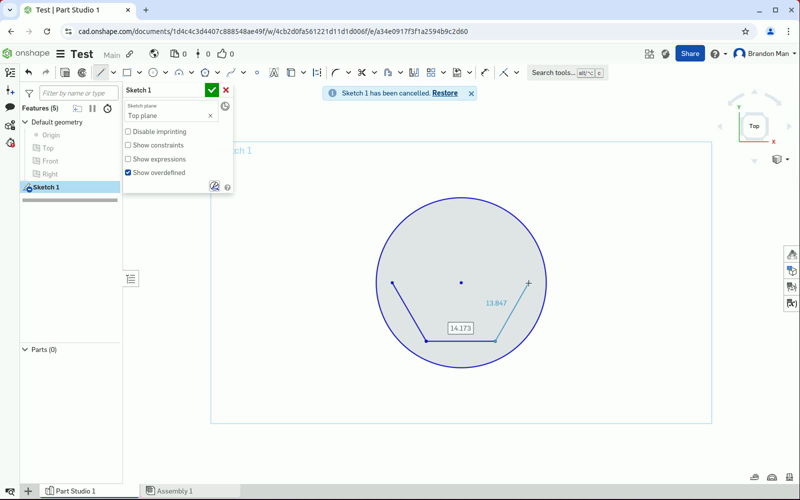
key_up(shift)
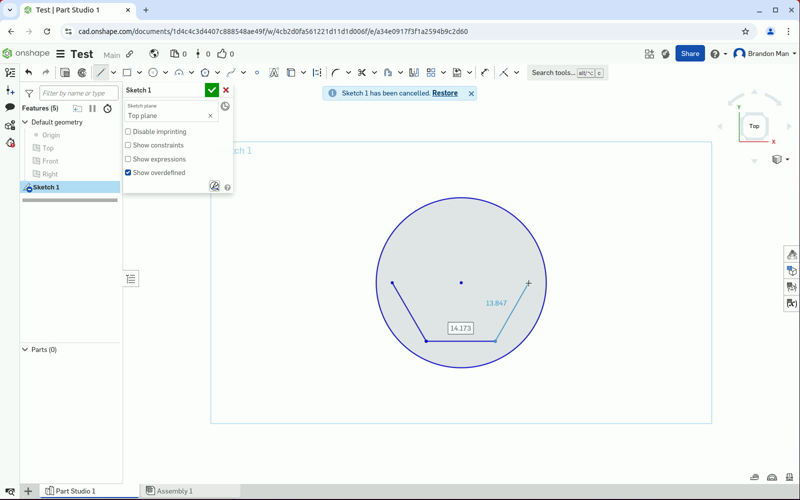
key_down(shift)
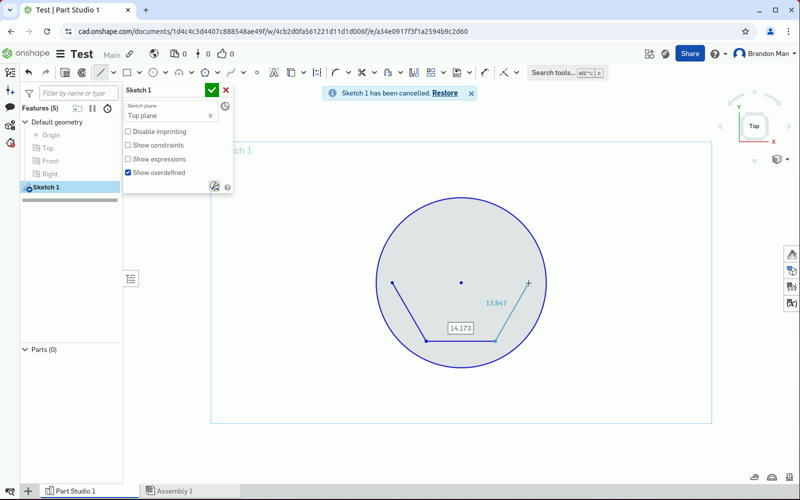
mouse_move(495, 224)
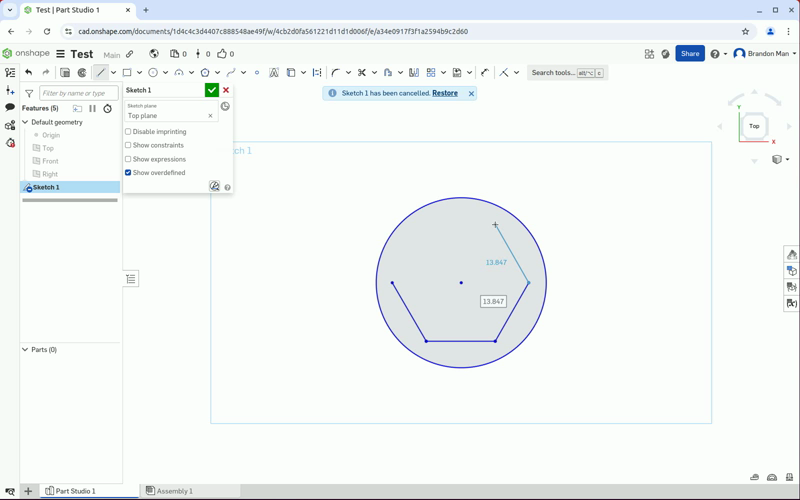
click(495, 224)
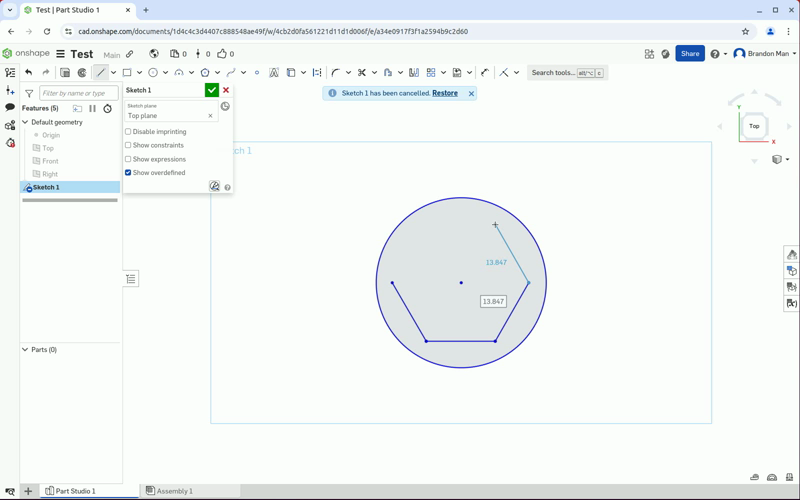
key_up(shift)
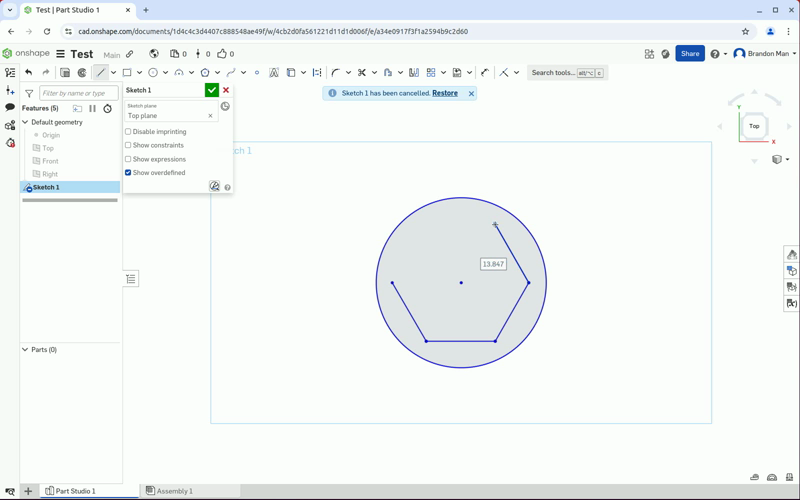
key_down(shift)
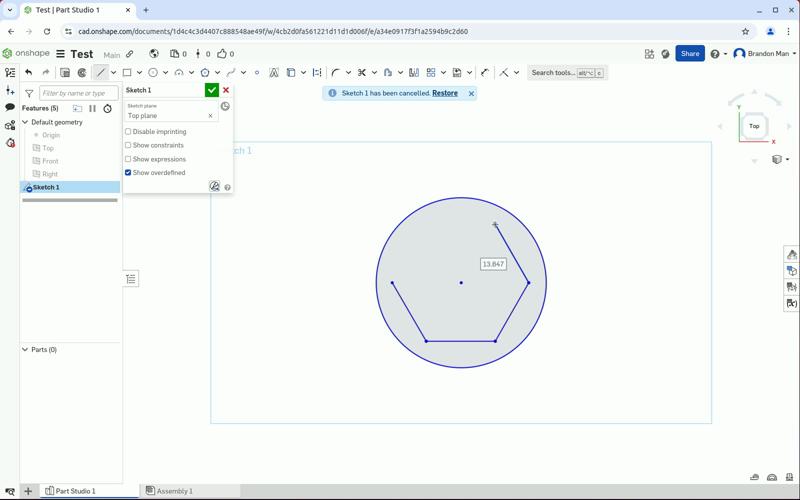
mouse_move(426, 224)
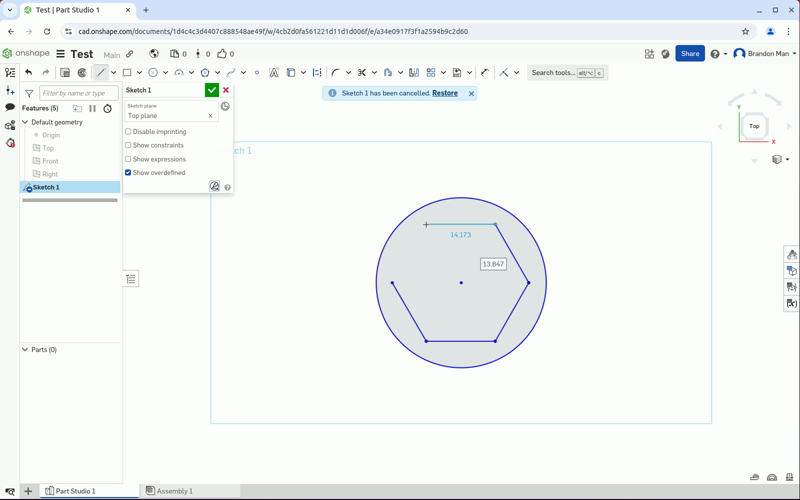
click(426, 224)
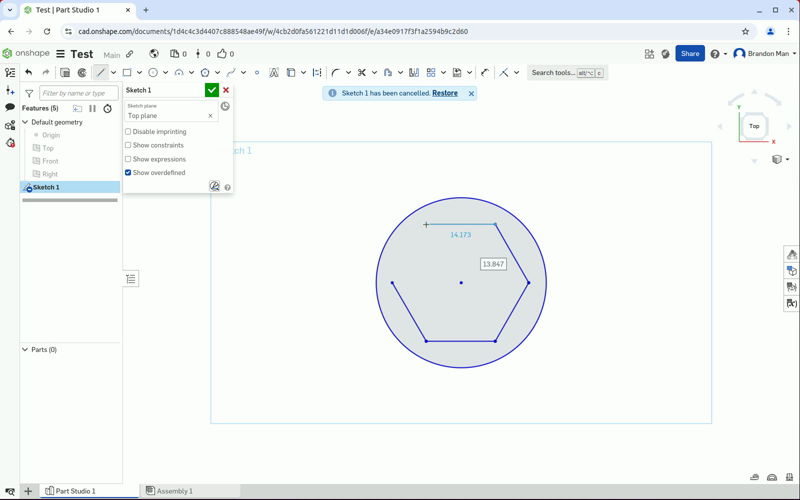
key_up(shift)
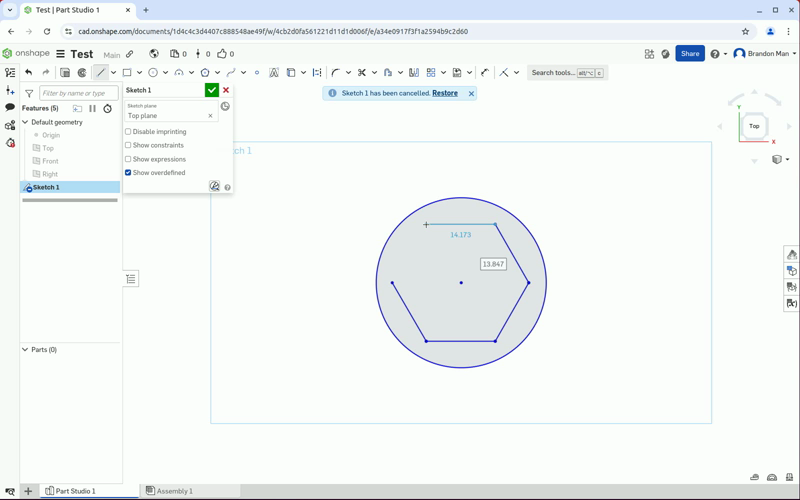
key_down(shift)
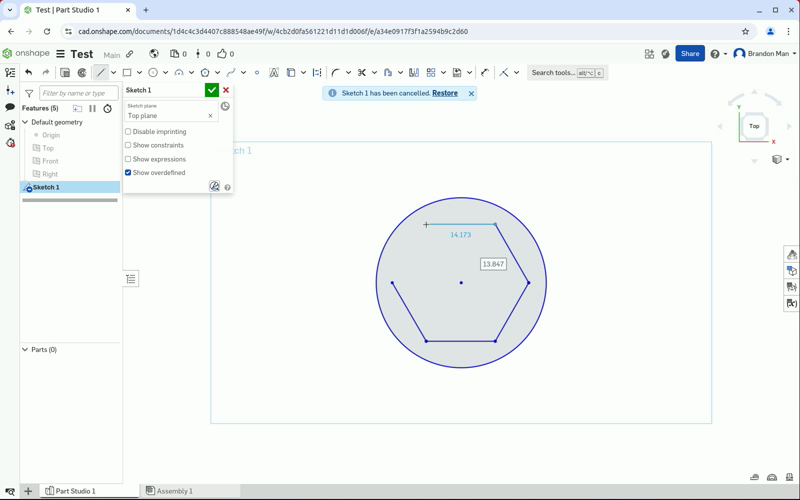
mouse_move(392, 282)
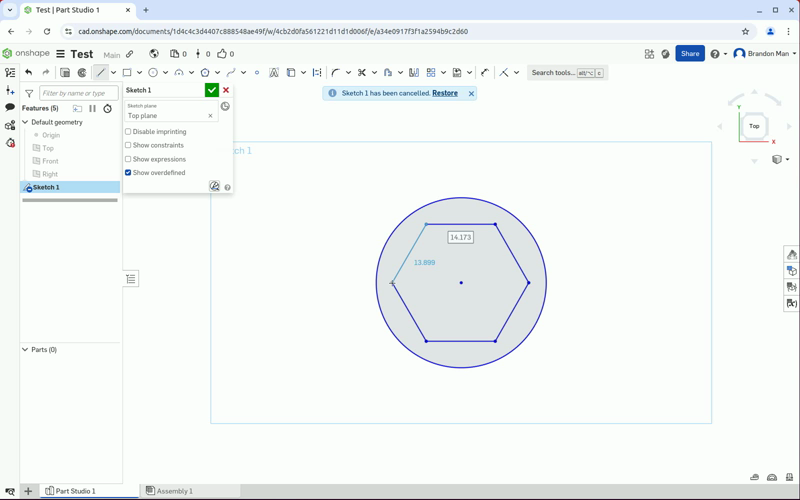
key_up(shift)
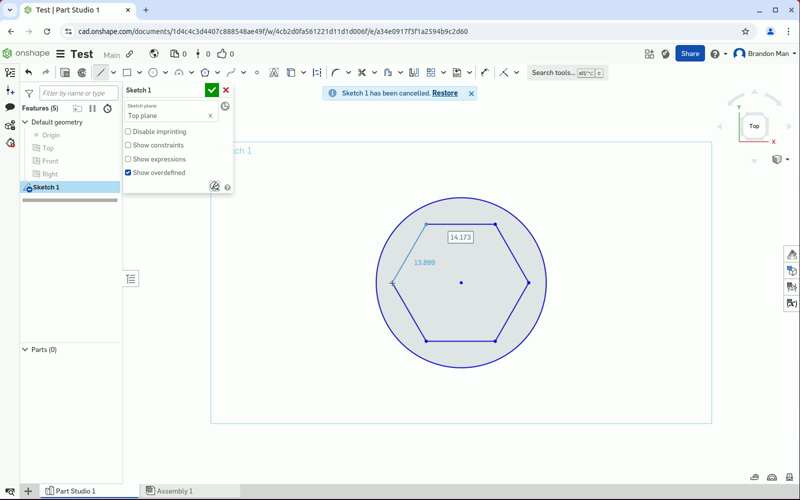
click(392, 282)
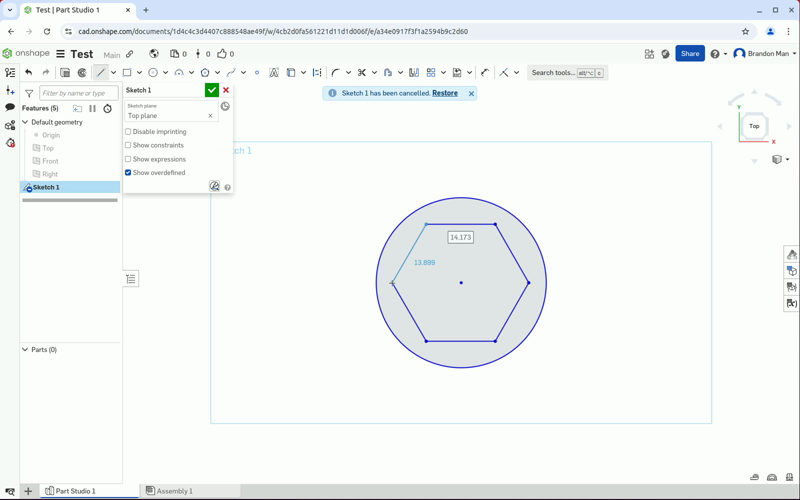
key(esc)
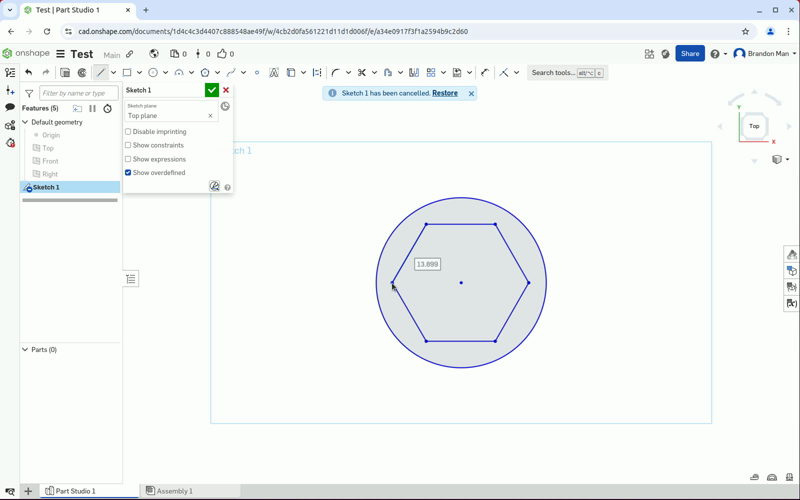
mouse_move(390, 312)
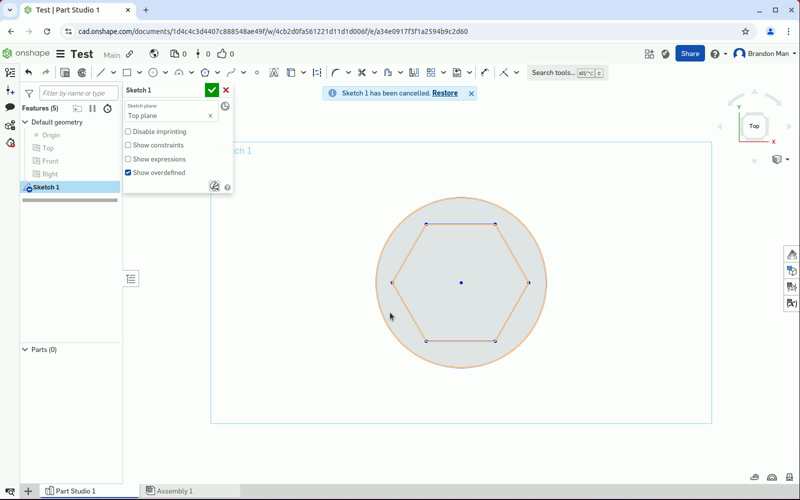
click(390, 312)
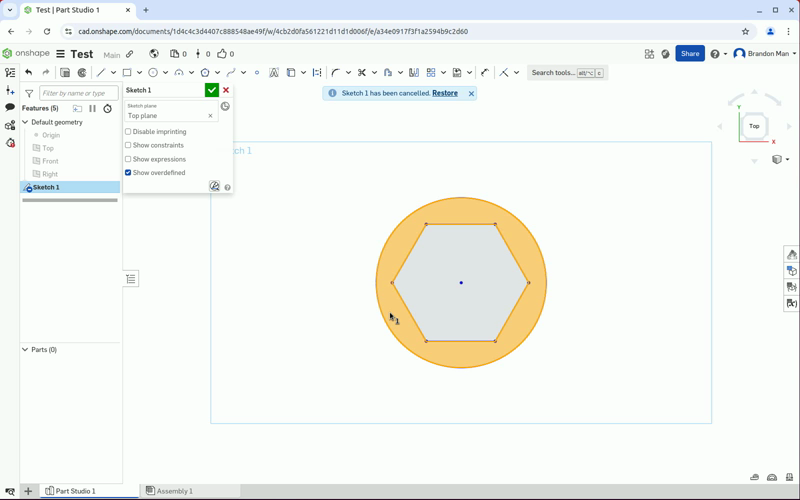
mouse_move(73, 352)
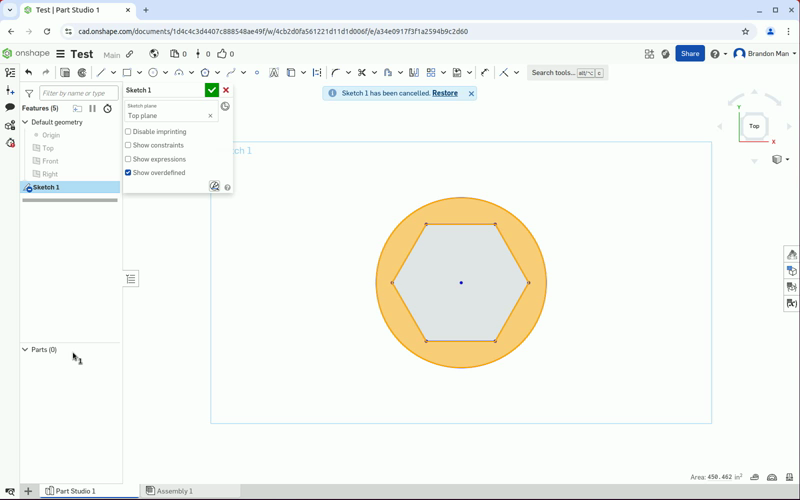
key(shift+y)
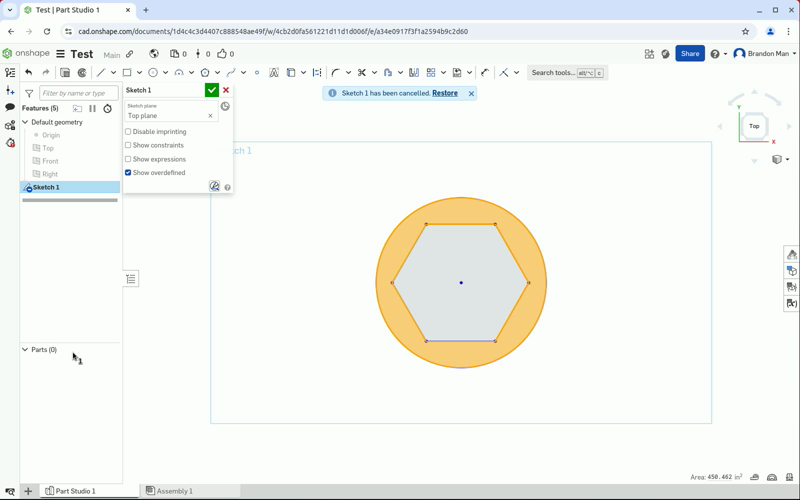
key(shift+e)
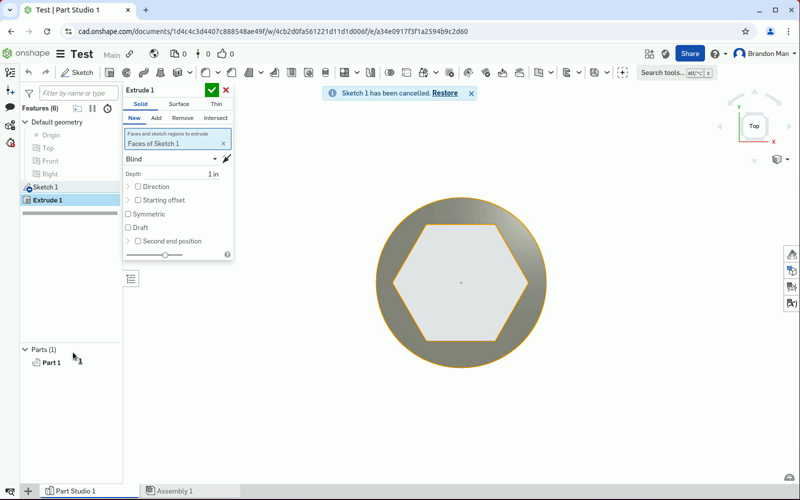
mouse_move(143, 106)
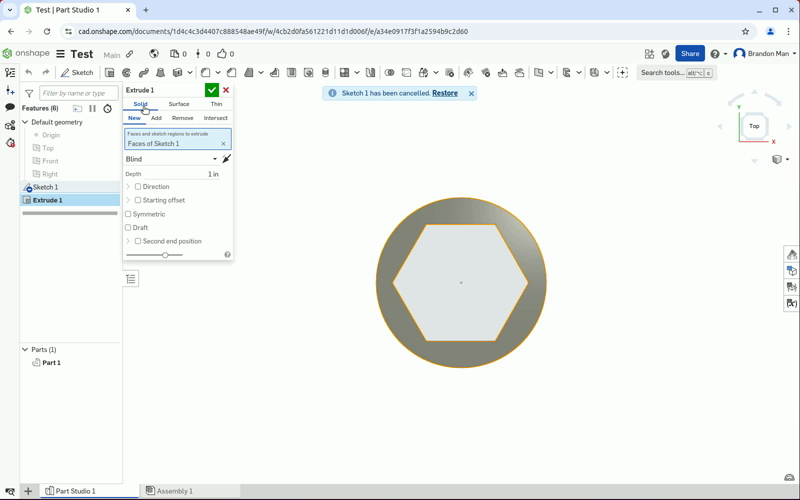
click(143, 106)
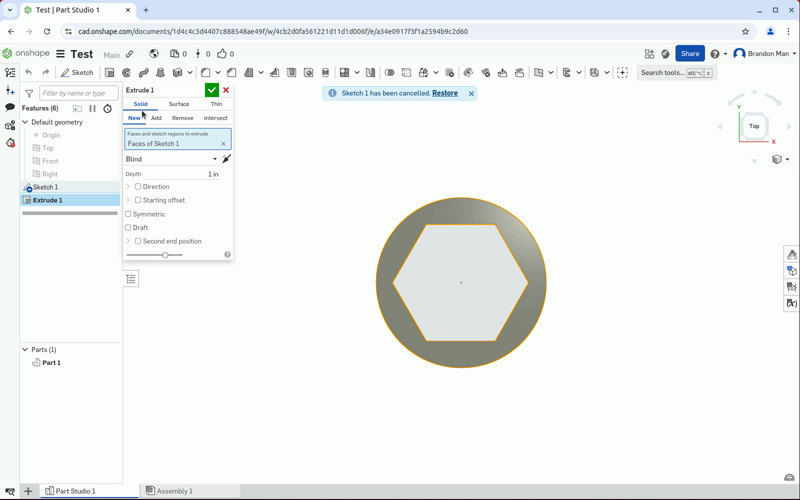
mouse_move(137, 120)
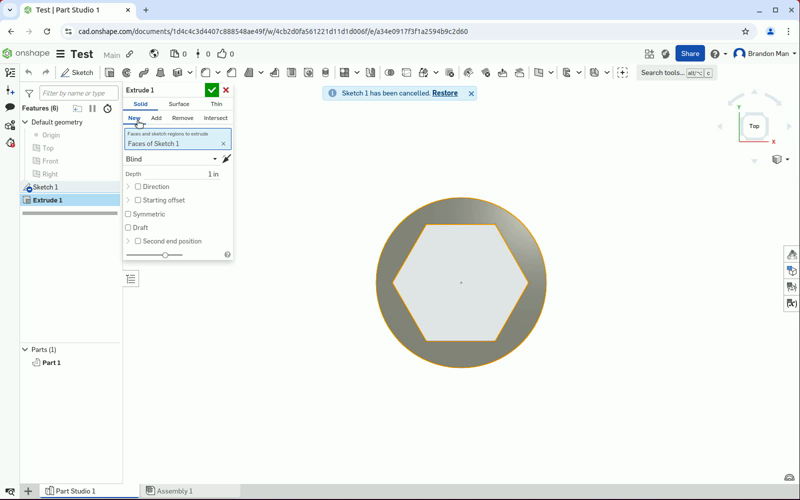
click(137, 120)
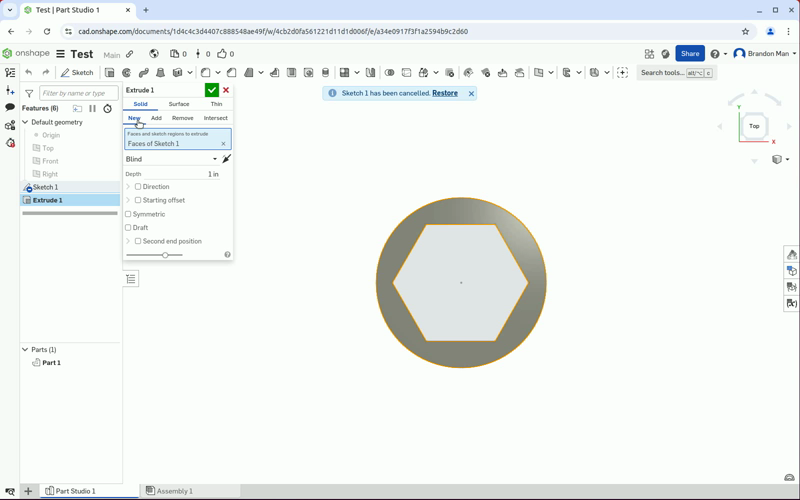
key(tab, 4)
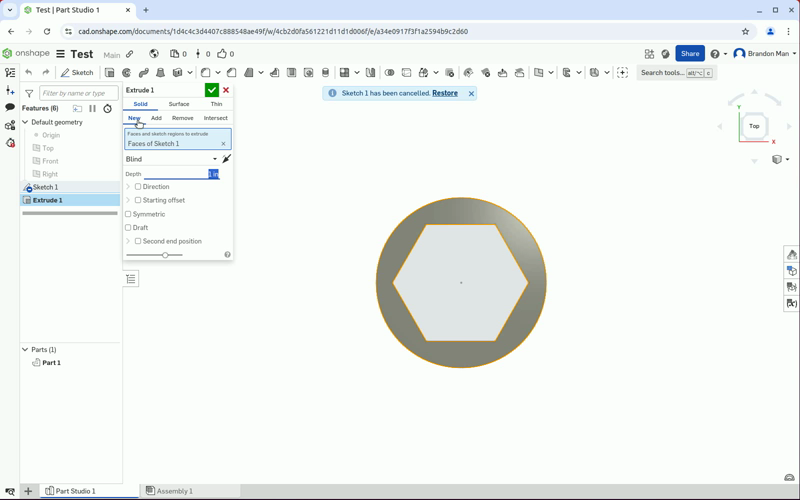
text(23.108)
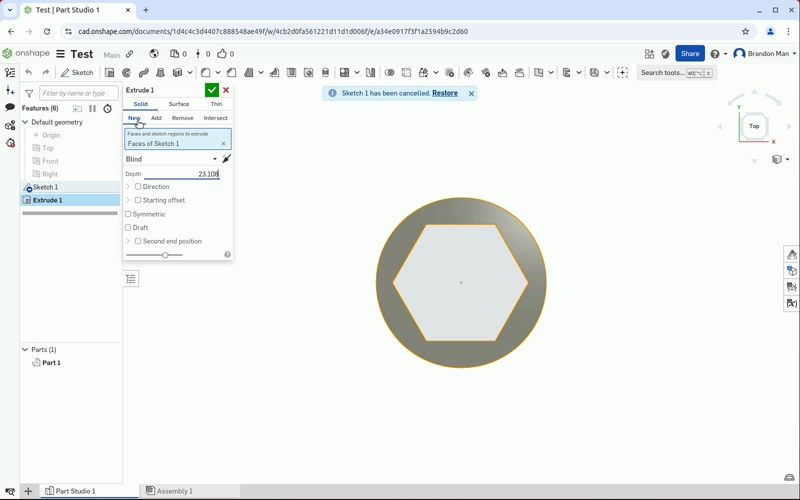
key(enter)
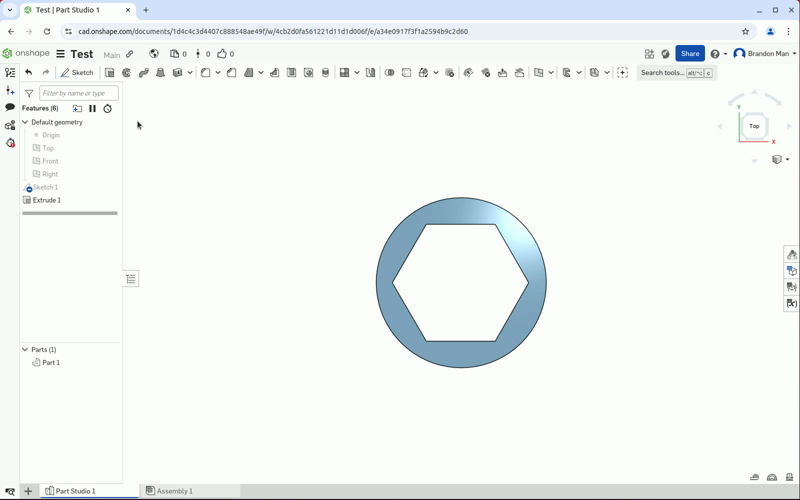
key(shift+h)
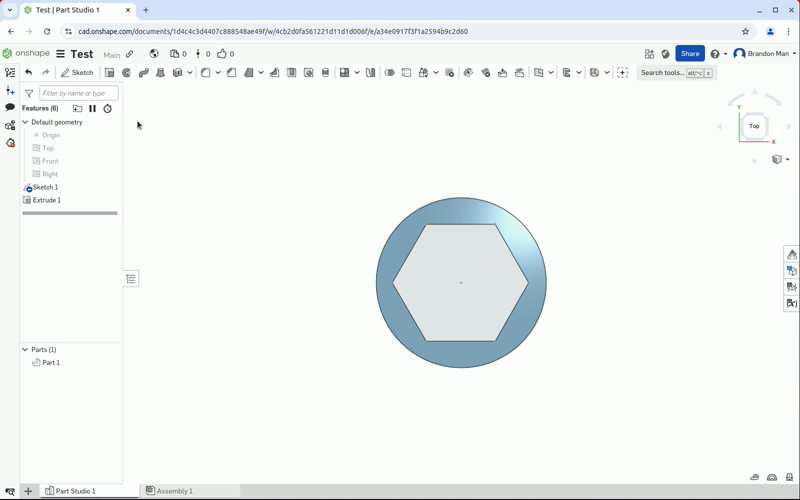
key(shift+h)
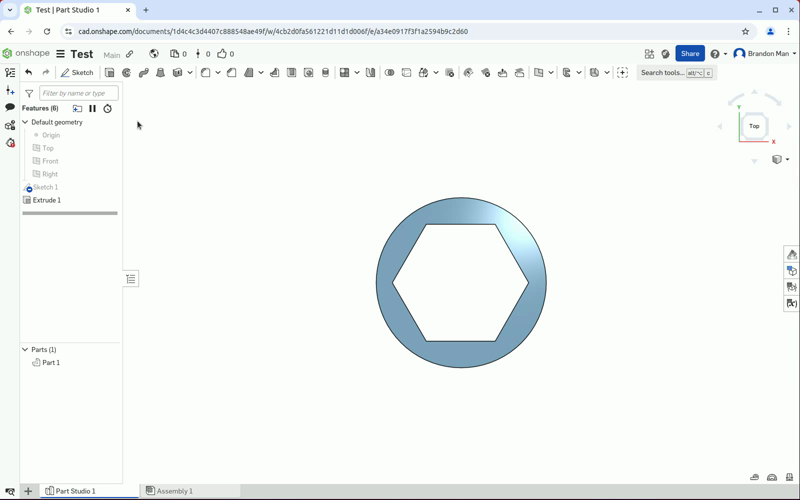
mouse_move(73, 189)
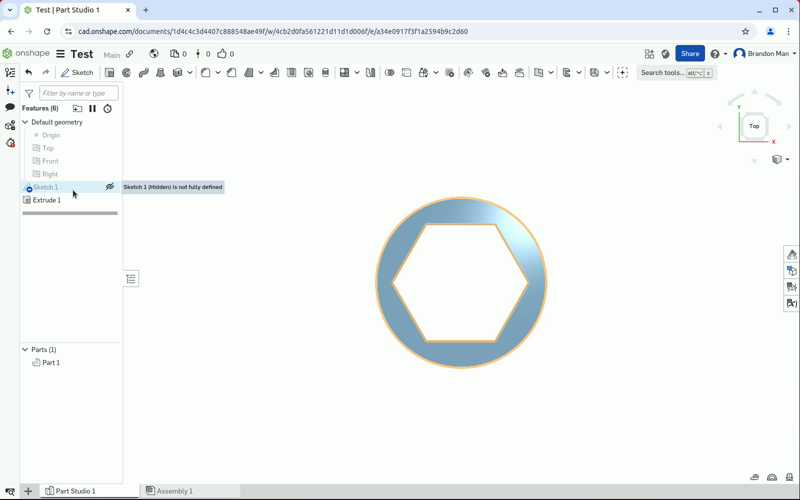
click(73, 189)
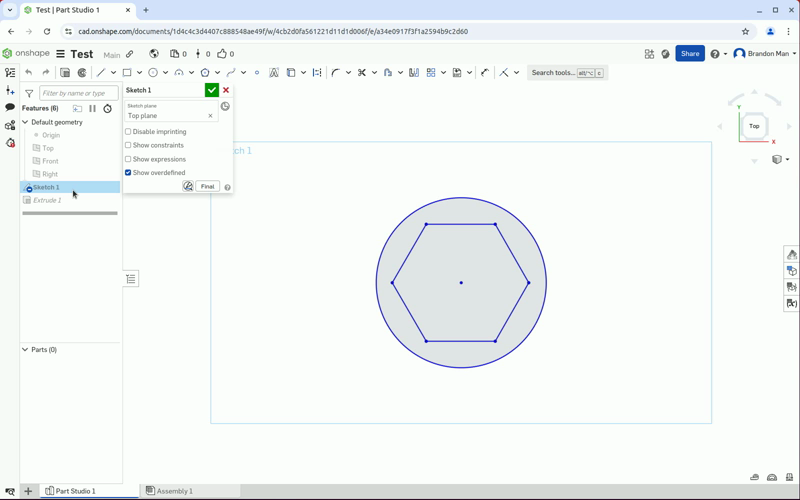
mouse_move(229, 92)
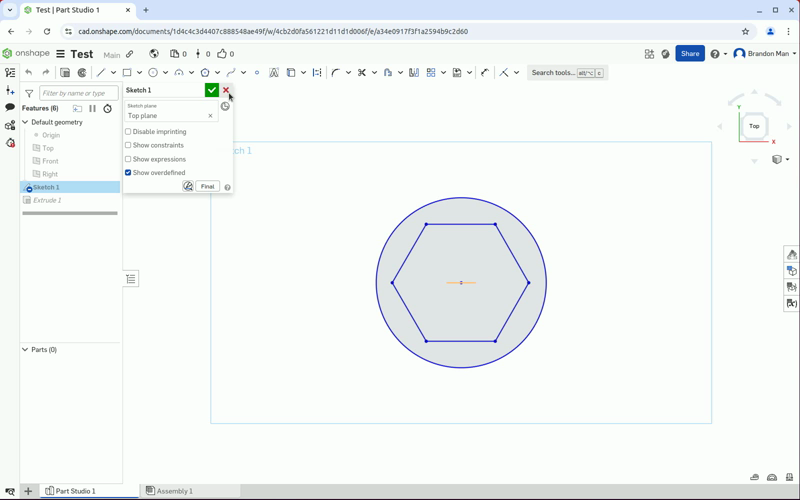
click(229, 92)
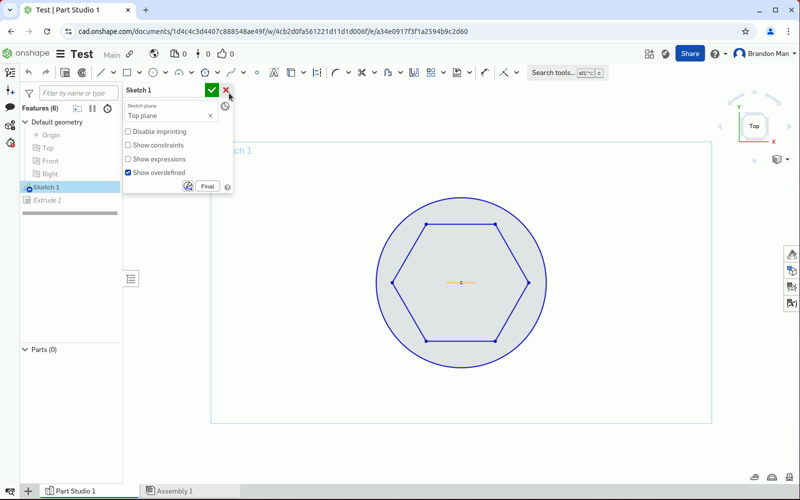
key(shift+s)
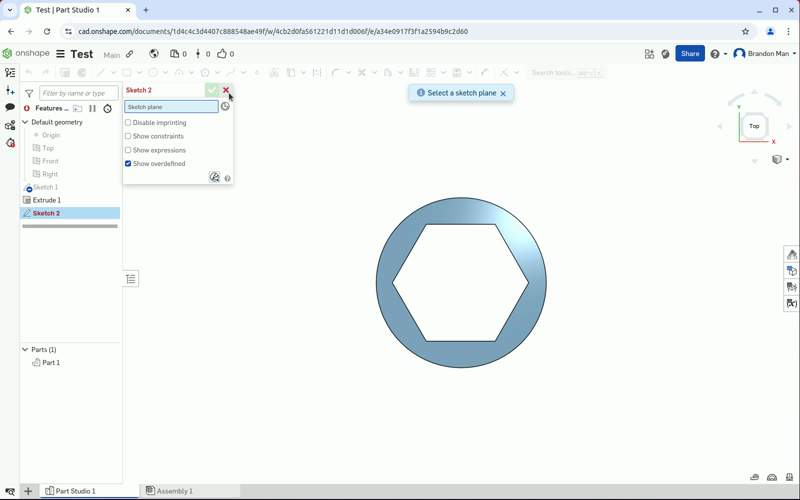
mouse_move(73, 150)
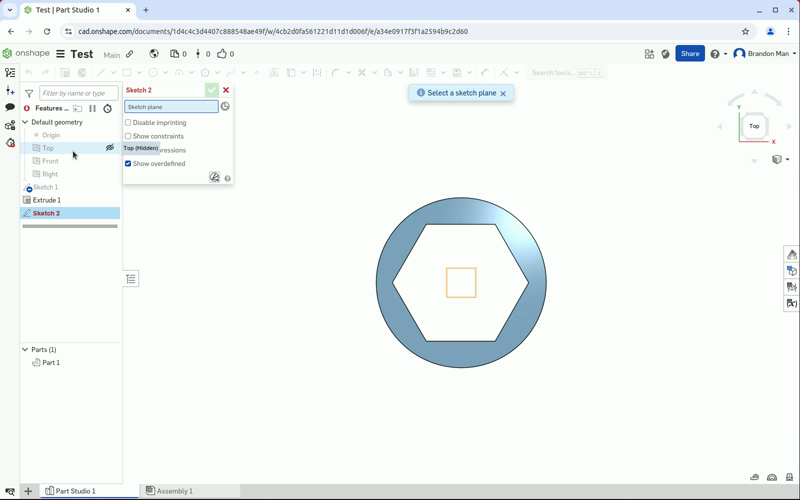
click(73, 150)
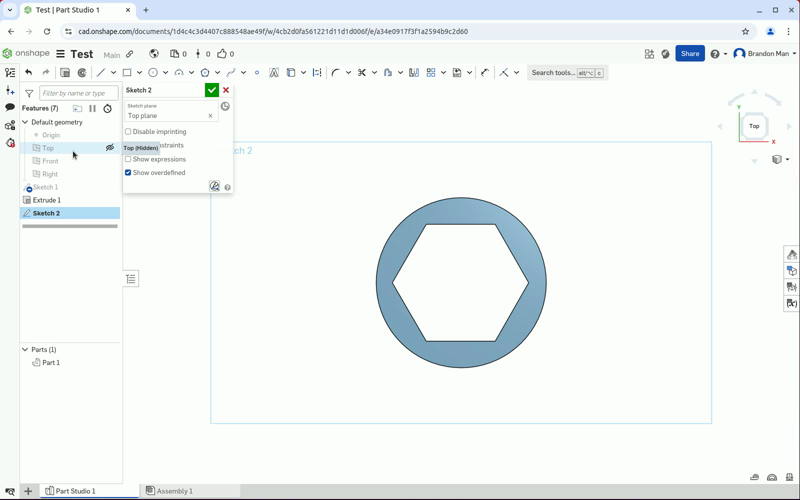
mouse_move(73, 352)
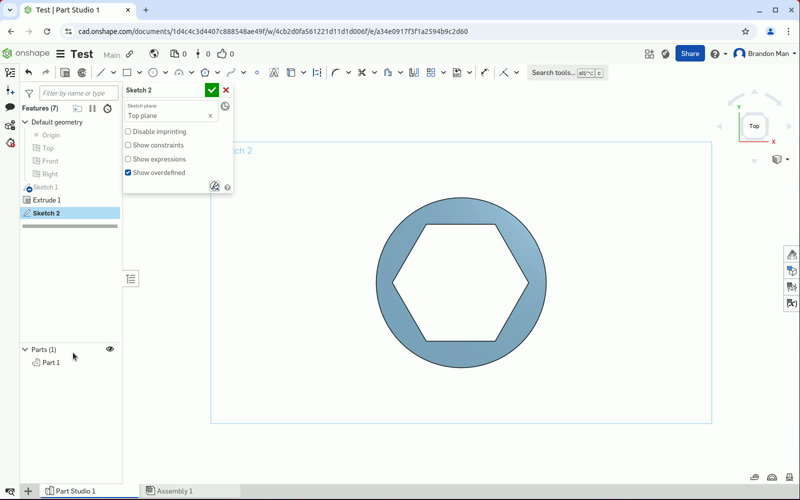
key(y)
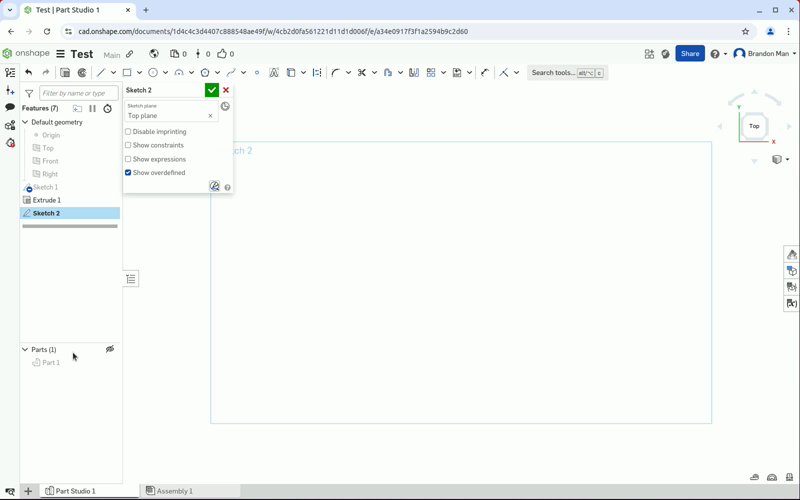
key(l)
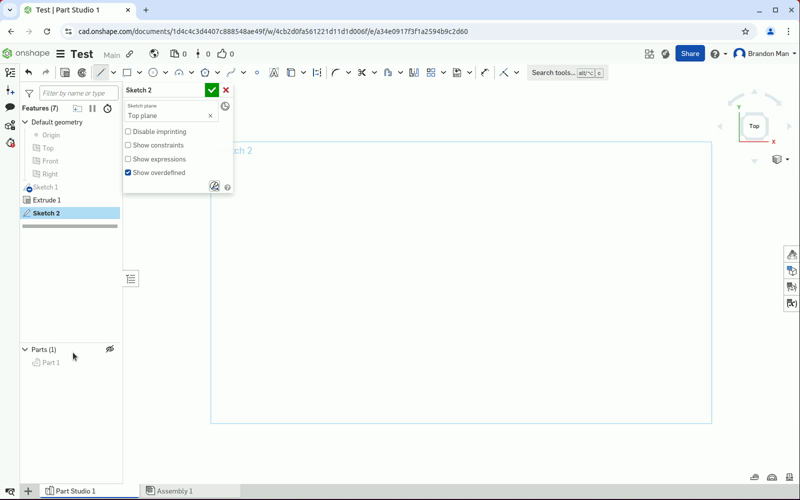
key_down(shift)
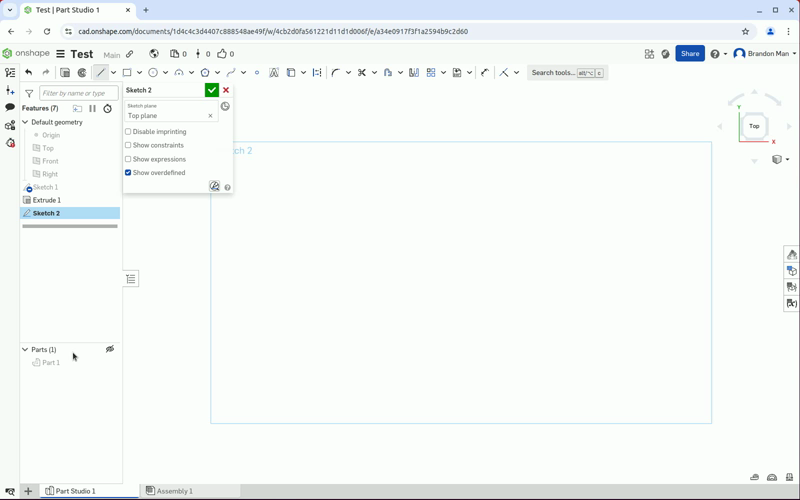
mouse_move(392, 282)
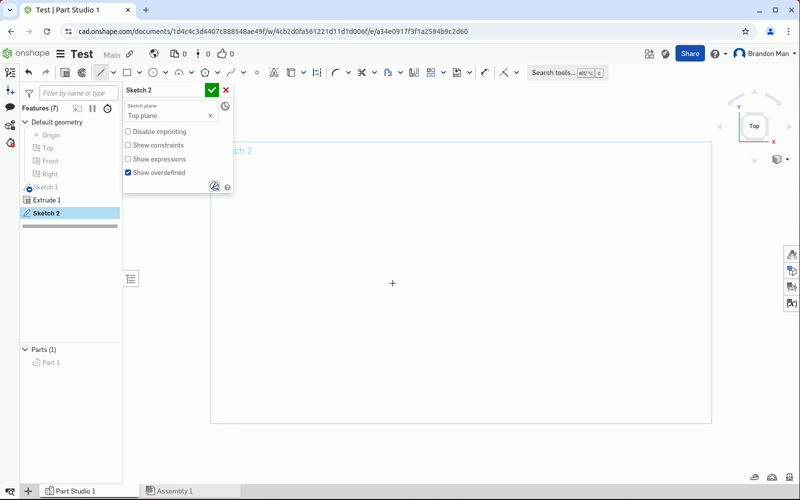
click(392, 282)
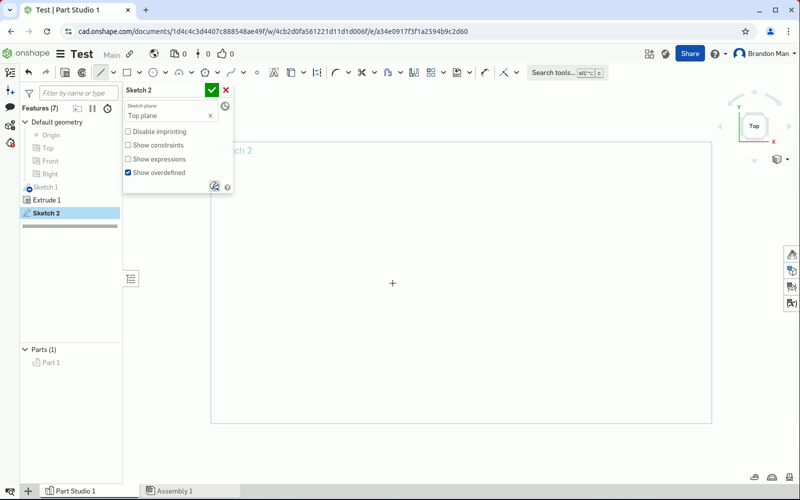
key_up(shift)
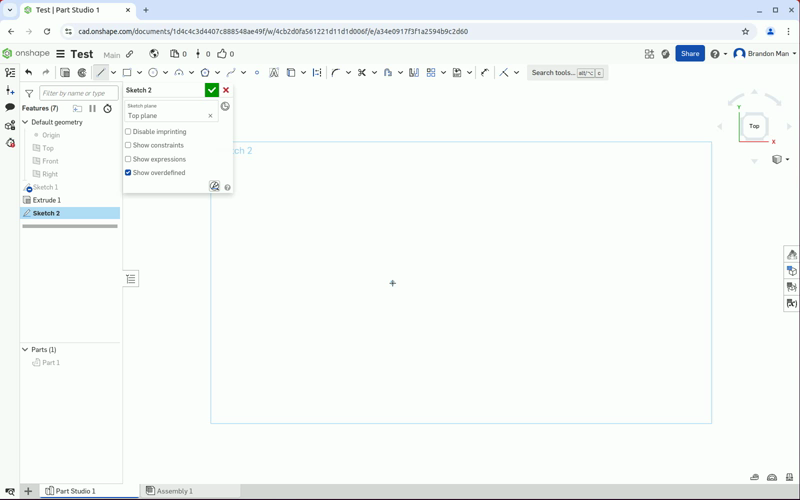
key_down(shift)
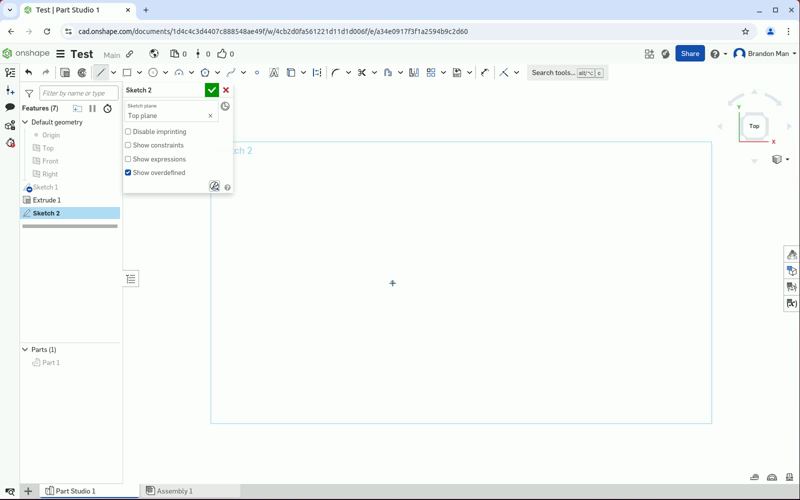
mouse_move(427, 341)
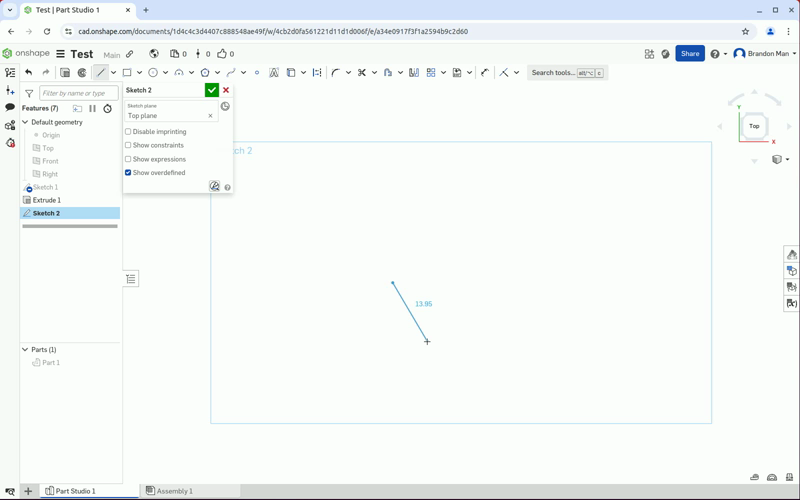
click(427, 341)
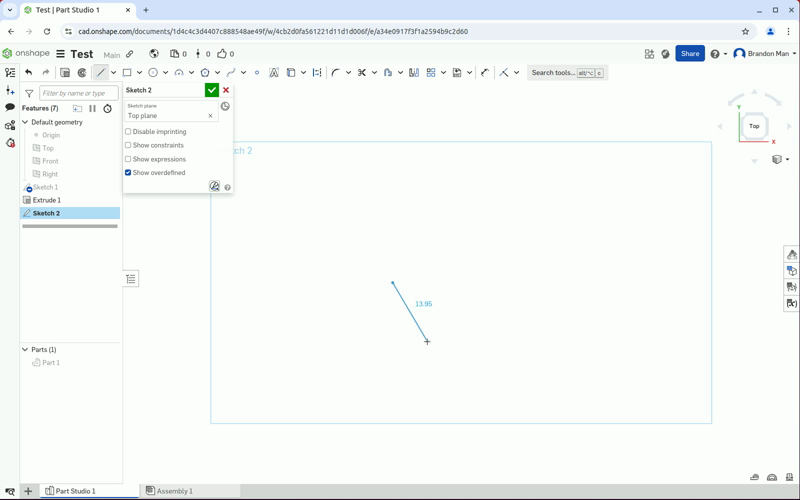
key_up(shift)
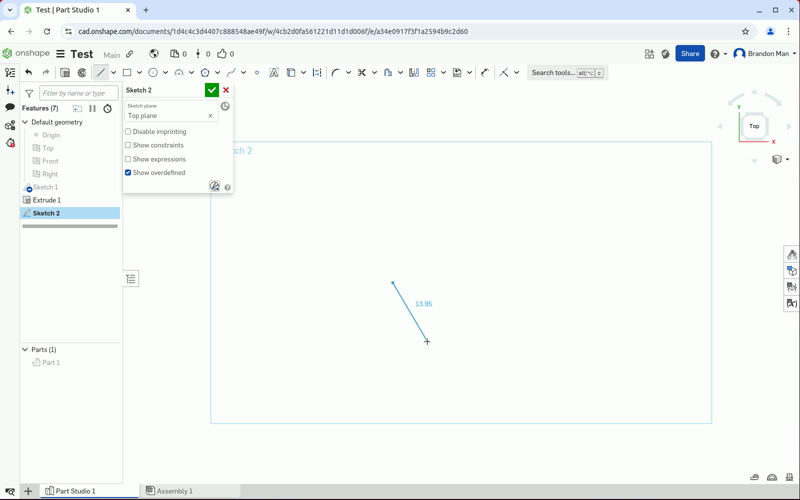
key_down(shift)
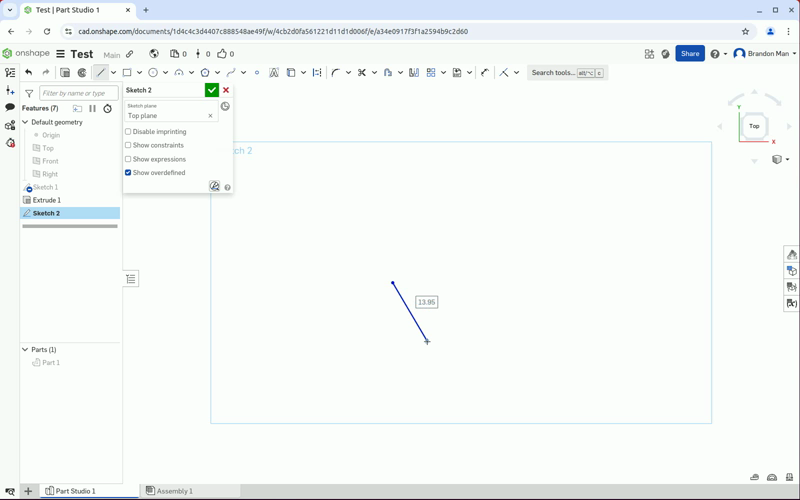
mouse_move(494, 341)
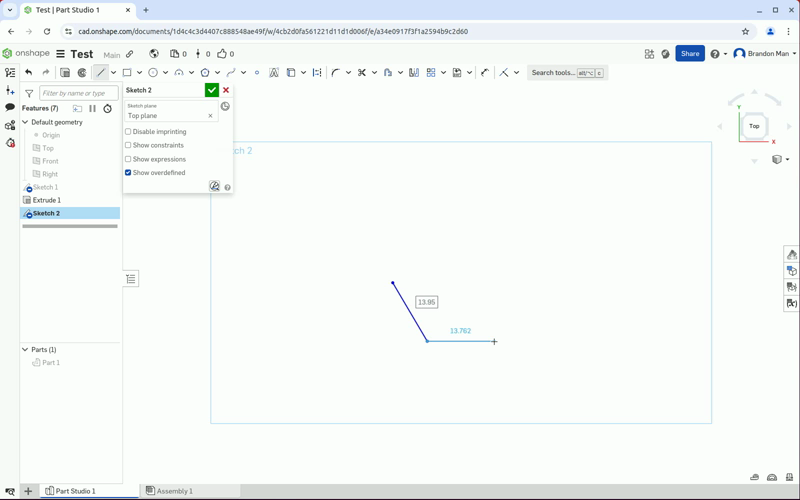
click(494, 341)
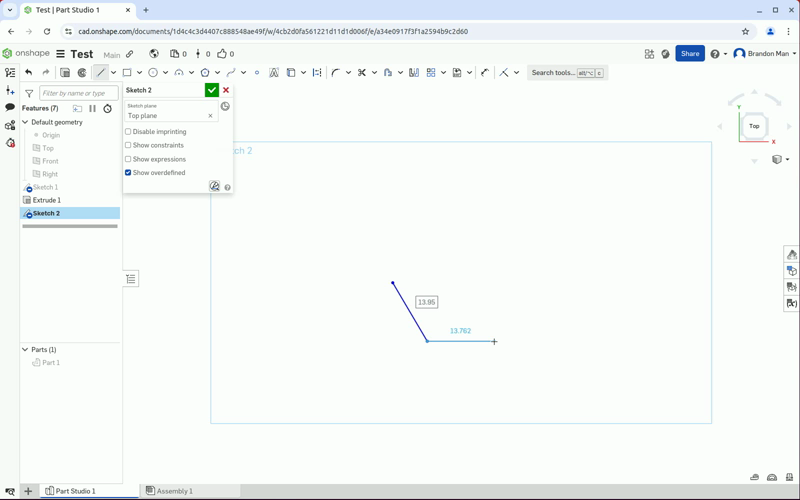
key_up(shift)
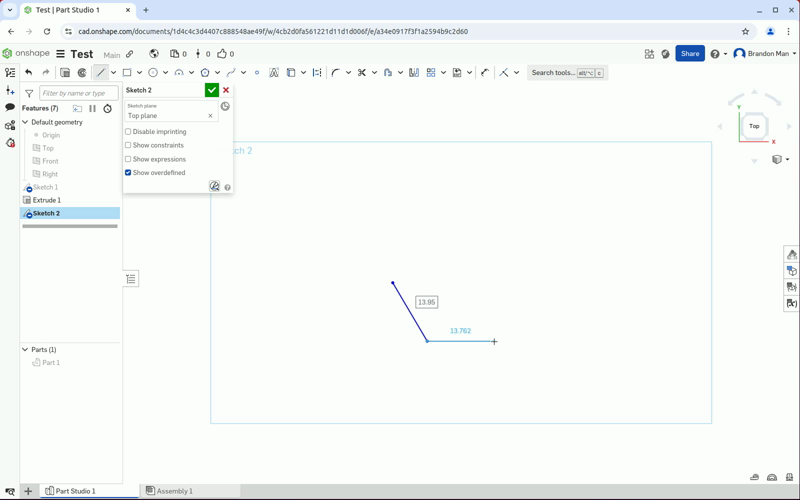
key_down(shift)
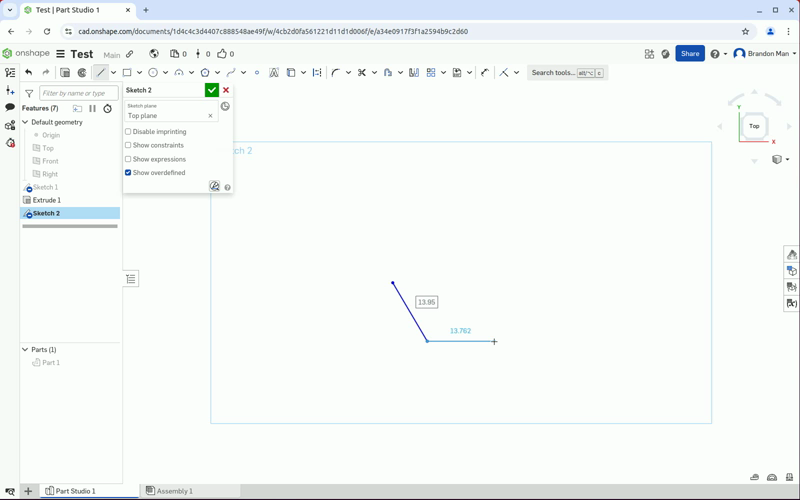
mouse_move(528, 282)
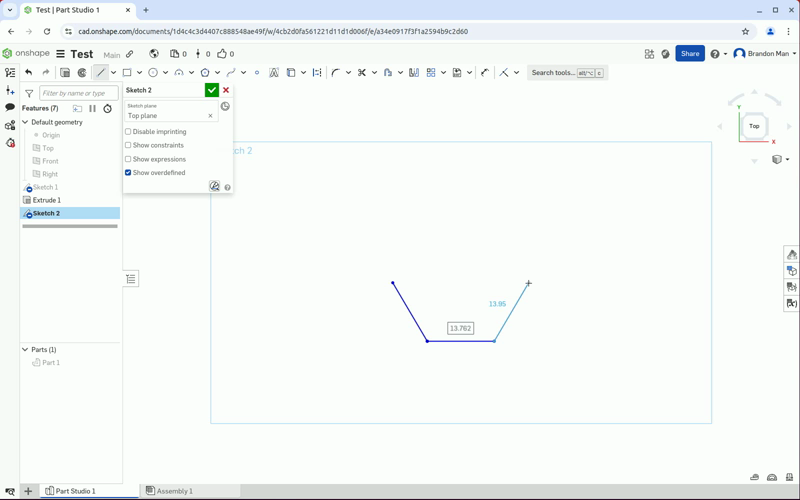
click(528, 282)
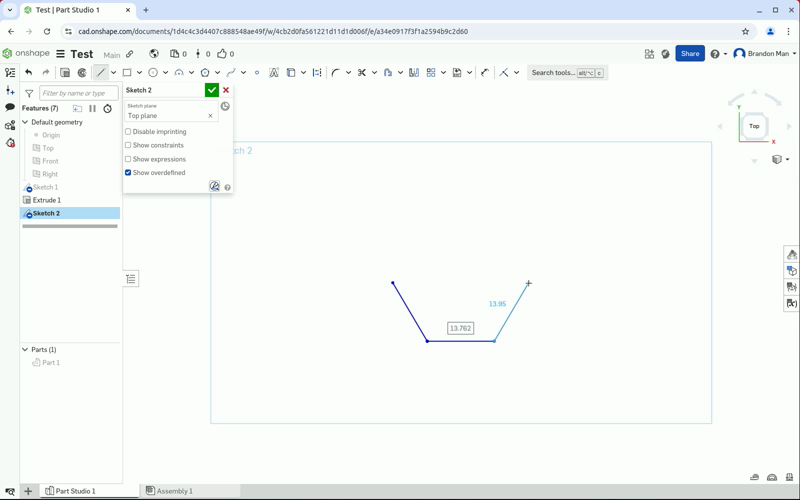
key_up(shift)
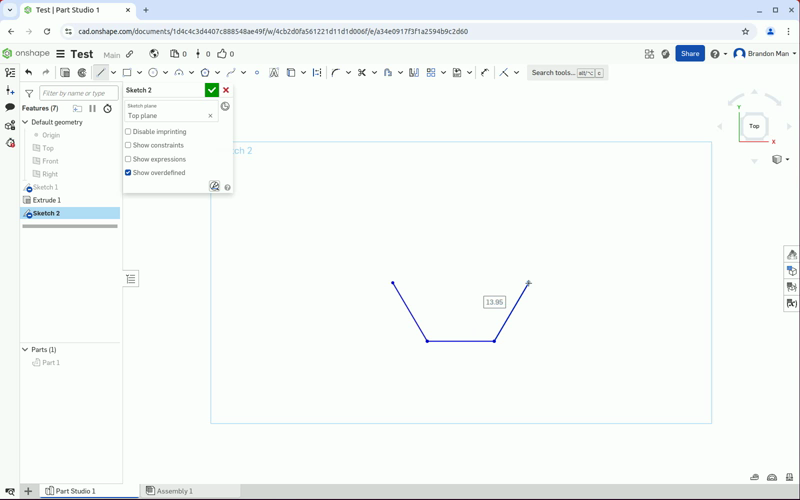
key_down(shift)
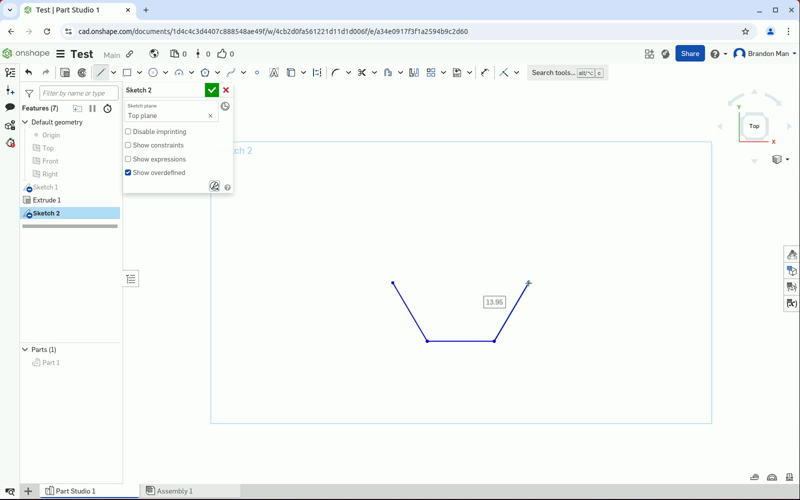
mouse_move(494, 224)
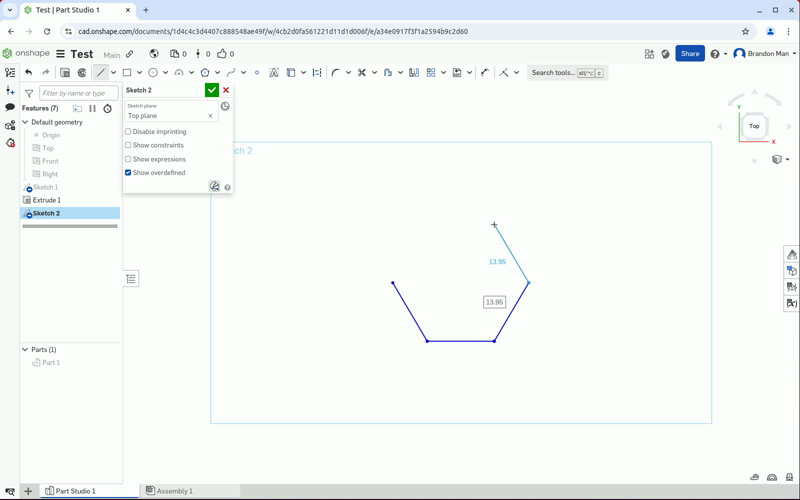
click(494, 224)
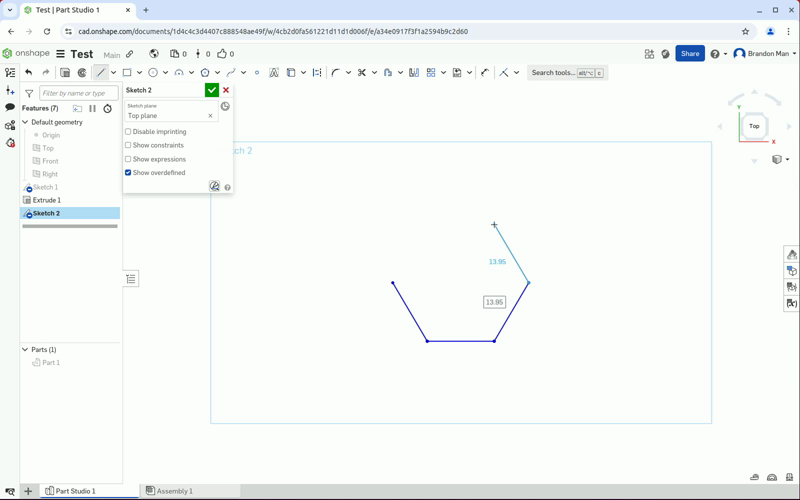
key_up(shift)
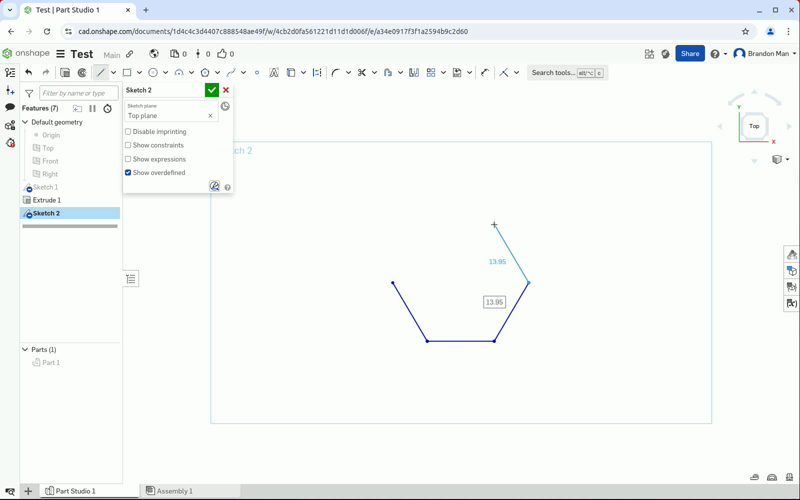
key_down(shift)
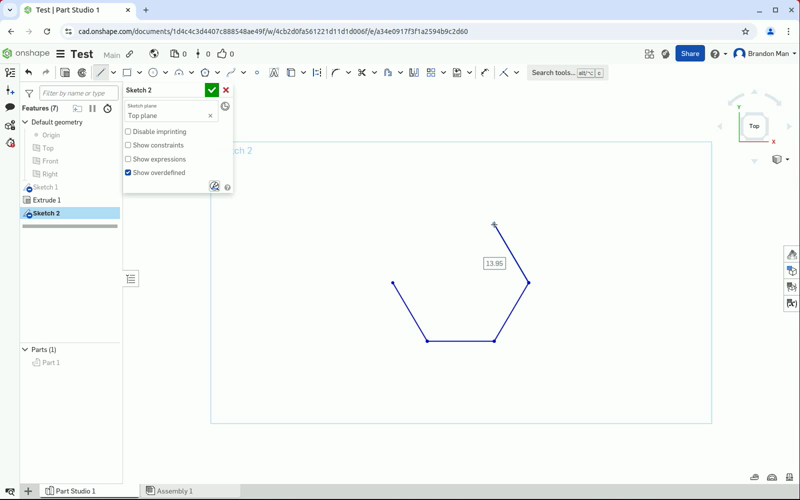
mouse_move(427, 224)
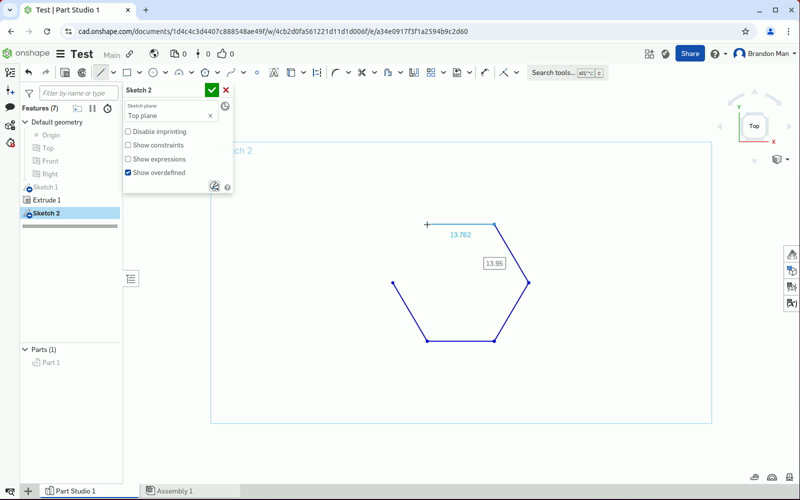
click(427, 224)
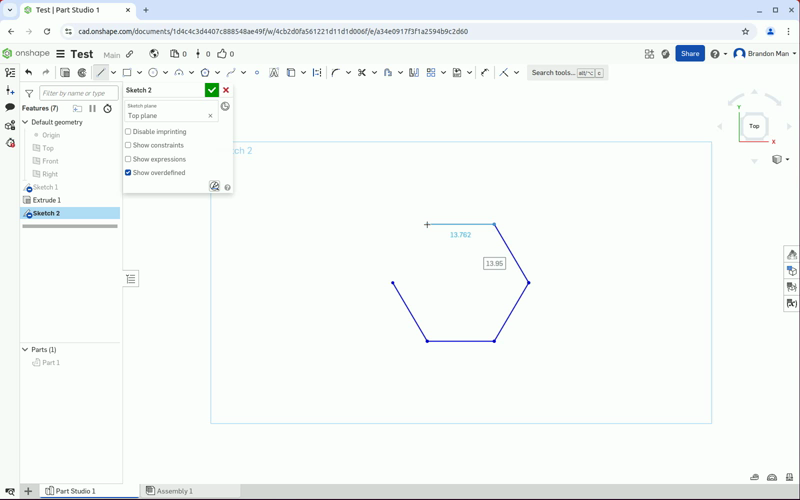
key_up(shift)
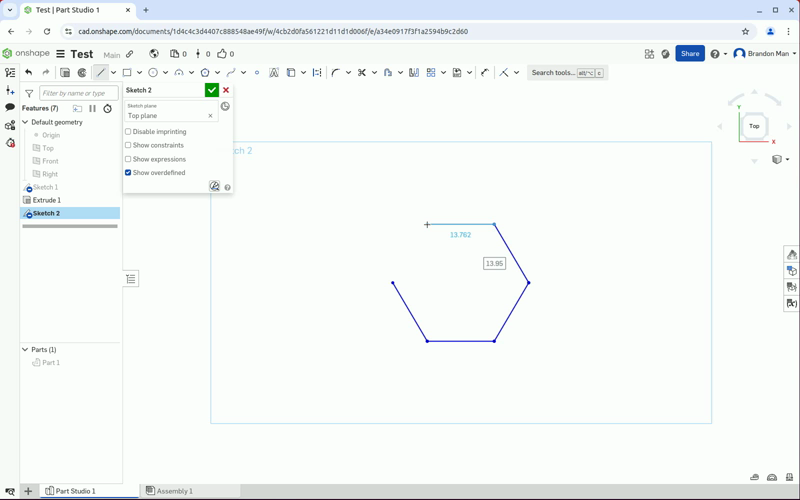
key_down(shift)
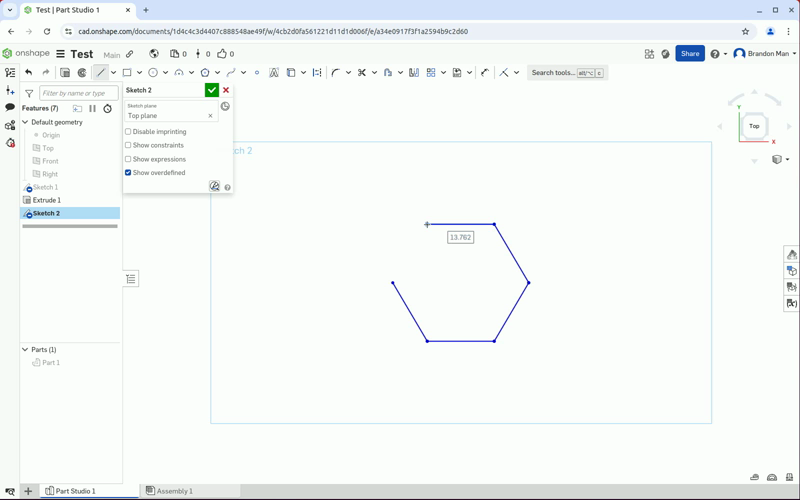
mouse_move(392, 282)
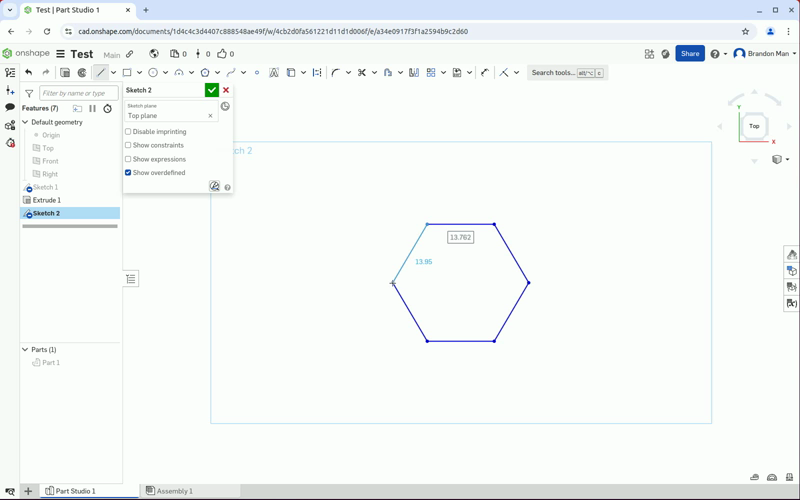
key_up(shift)
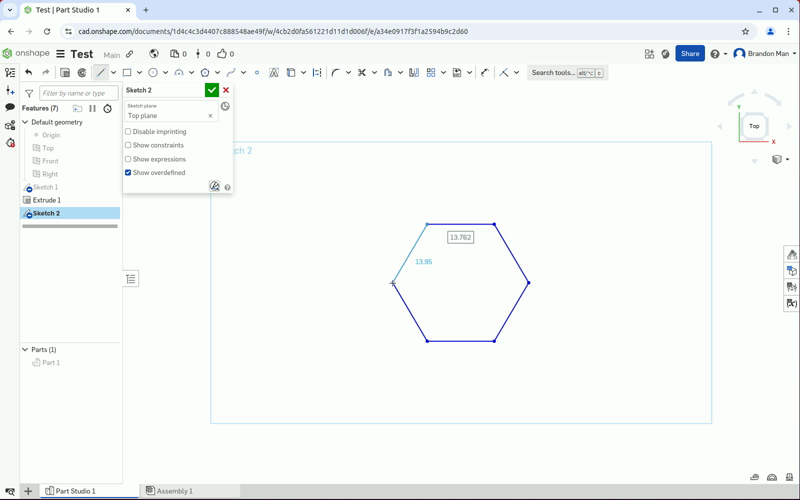
click(392, 282)
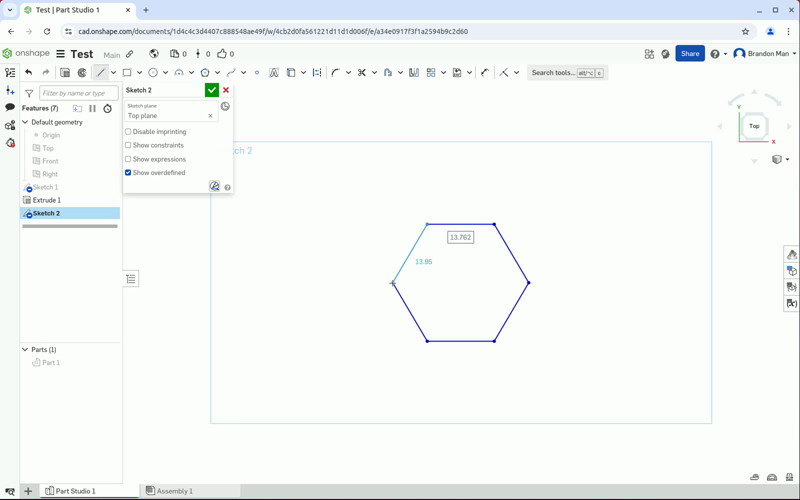
key(esc)
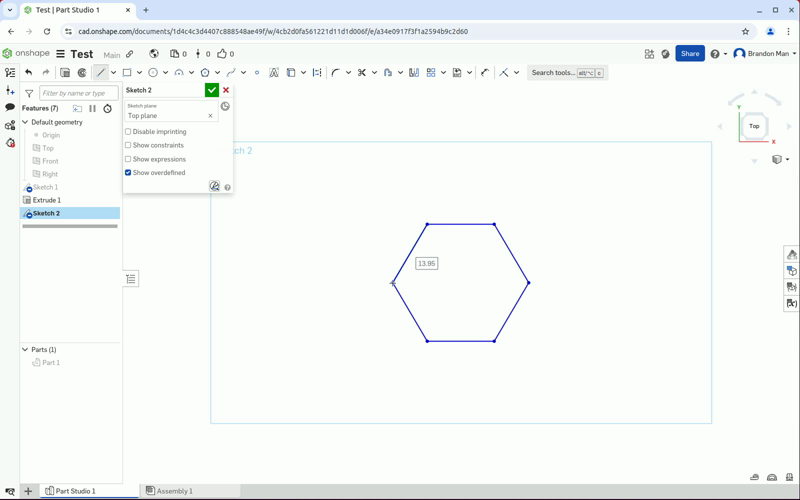
key(c)
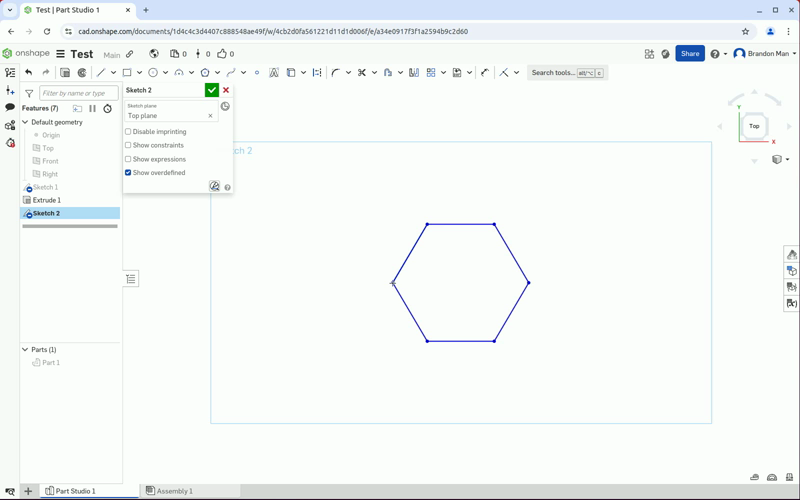
key_down(shift)
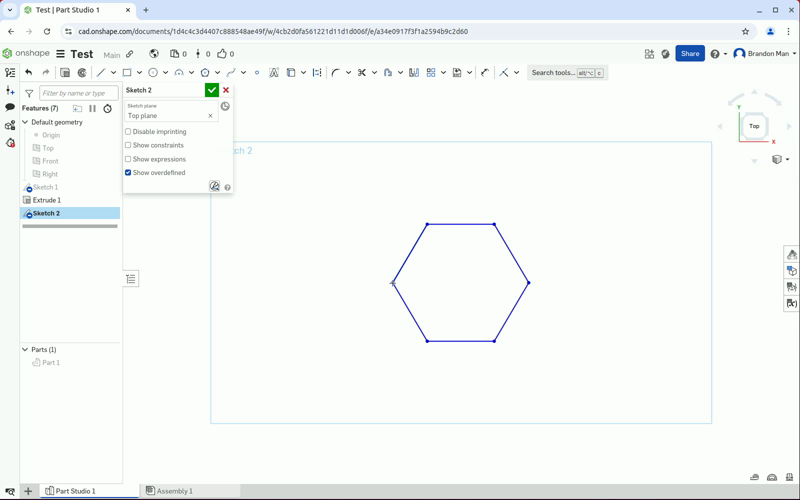
mouse_move(461, 282)
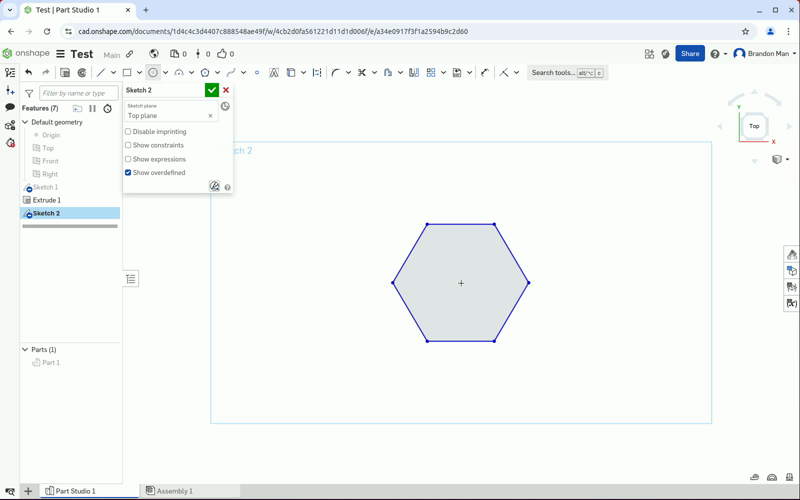
click(461, 282)
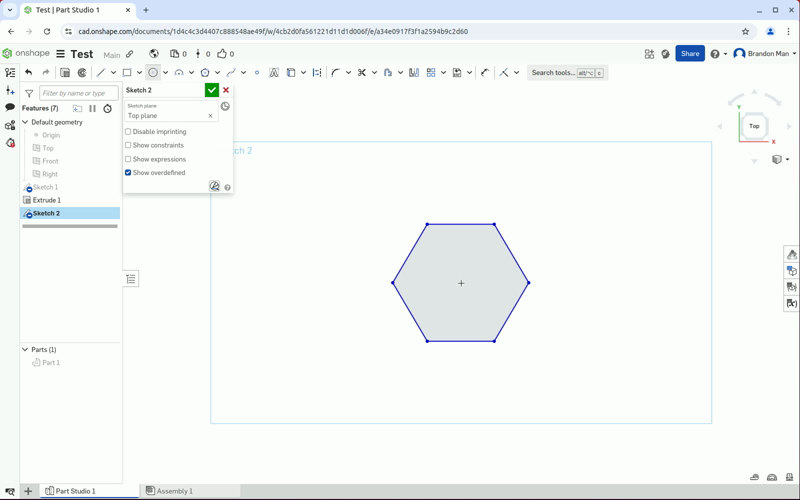
key_up(shift)
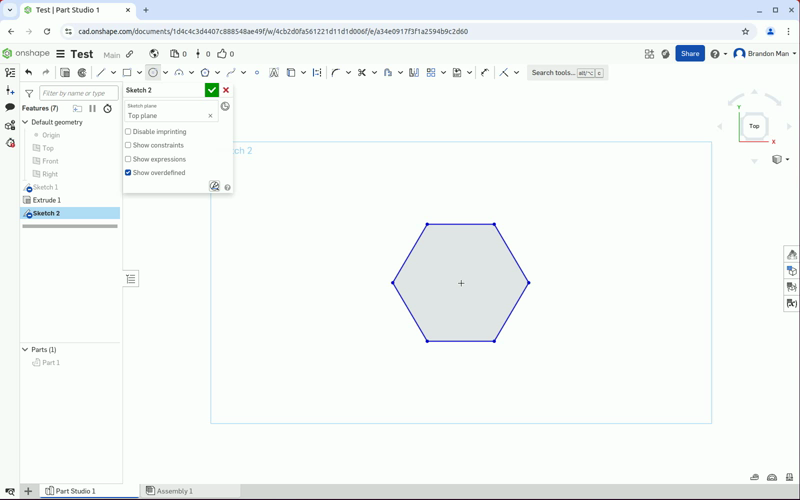
mouse_move(495, 282)
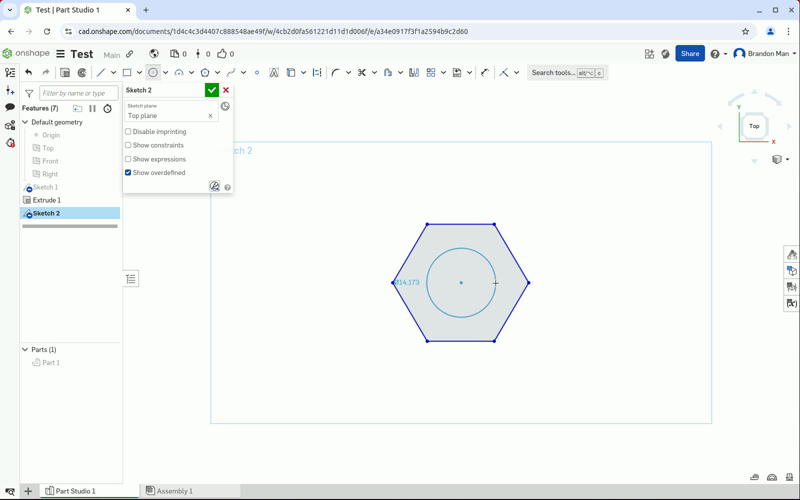
click(495, 282)
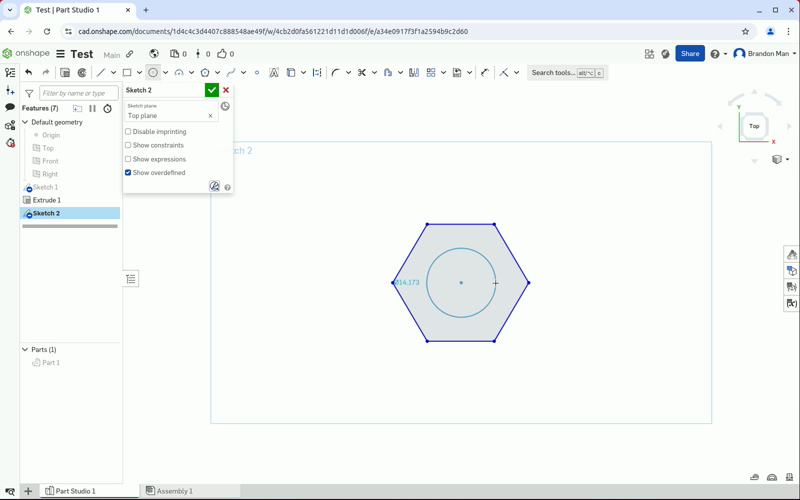
key(esc)
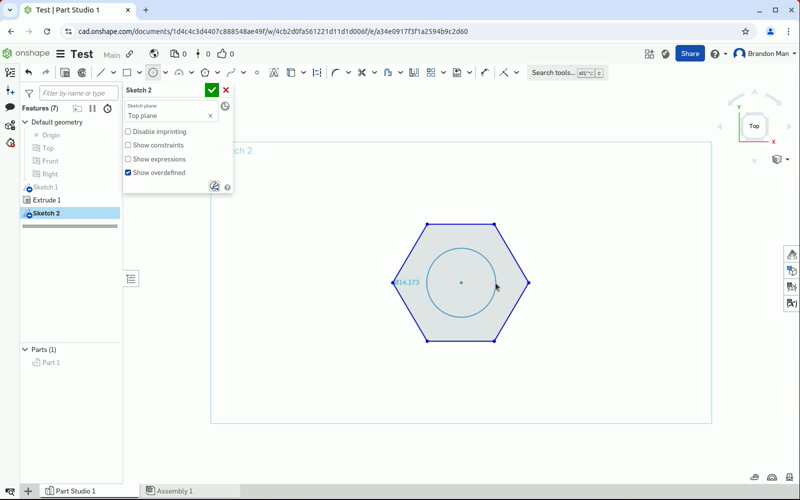
mouse_move(423, 250)
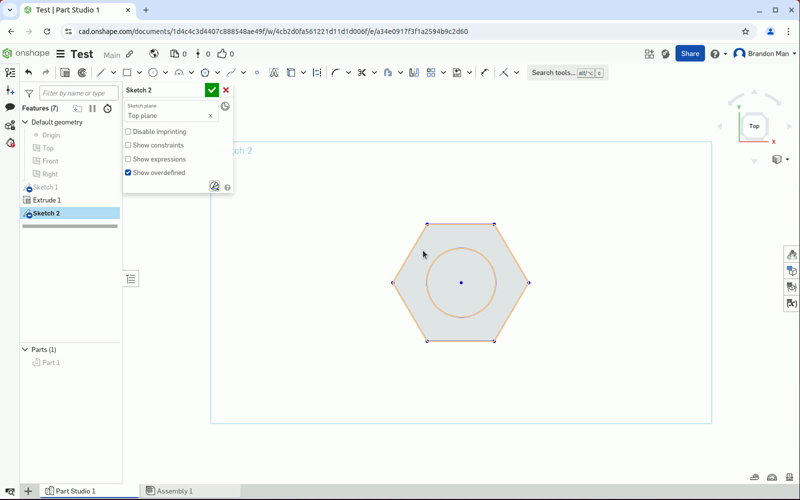
click(423, 250)
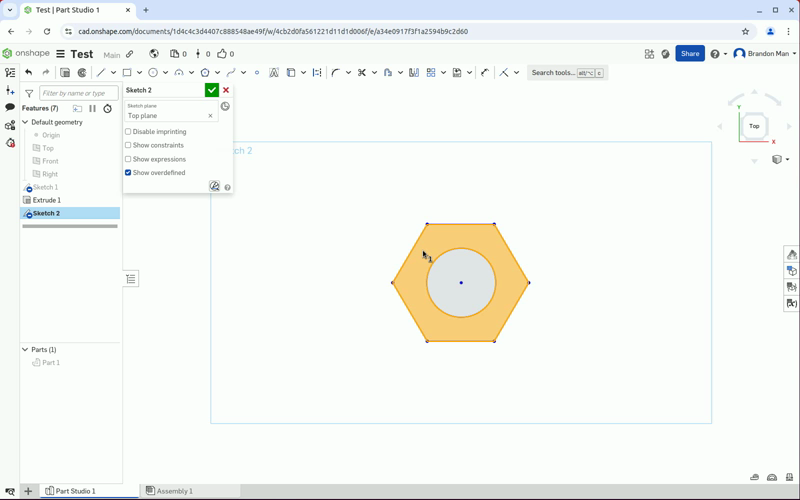
mouse_move(73, 352)
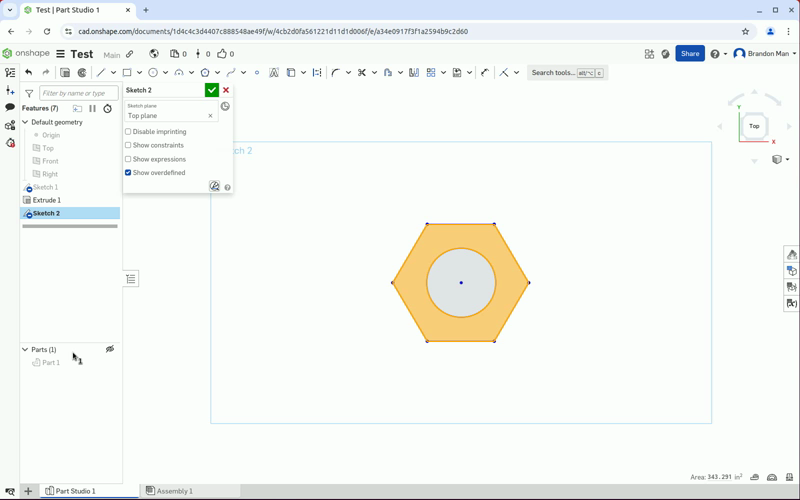
key(shift+y)
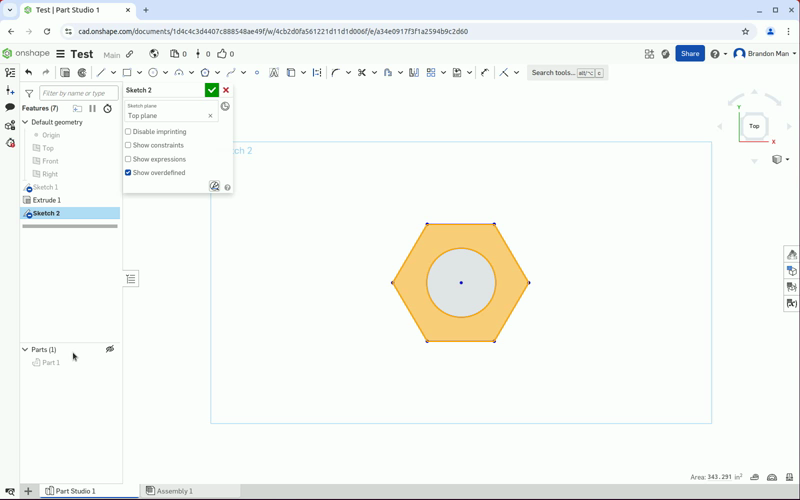
key(shift+e)
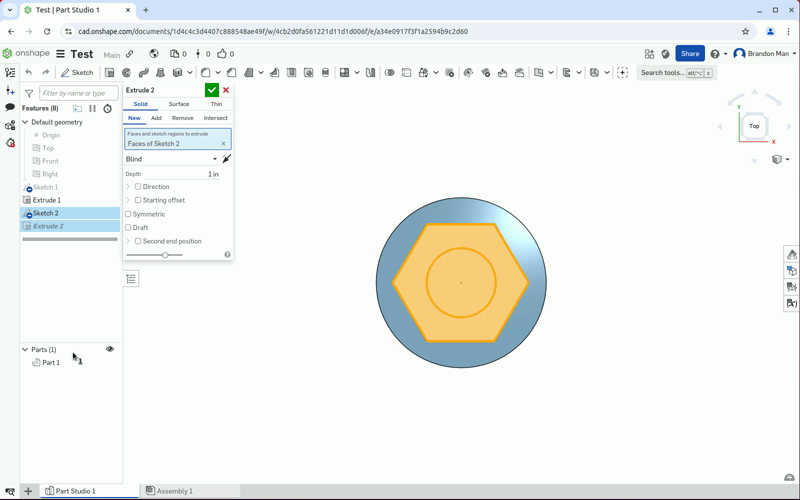
mouse_move(143, 106)
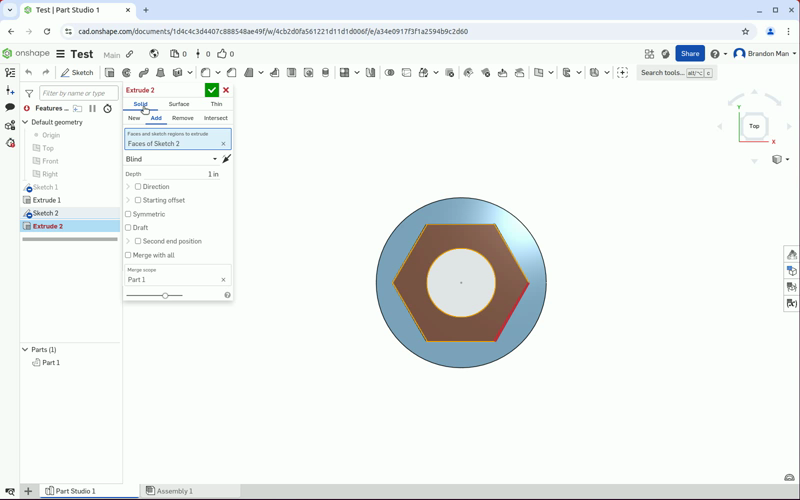
click(143, 106)
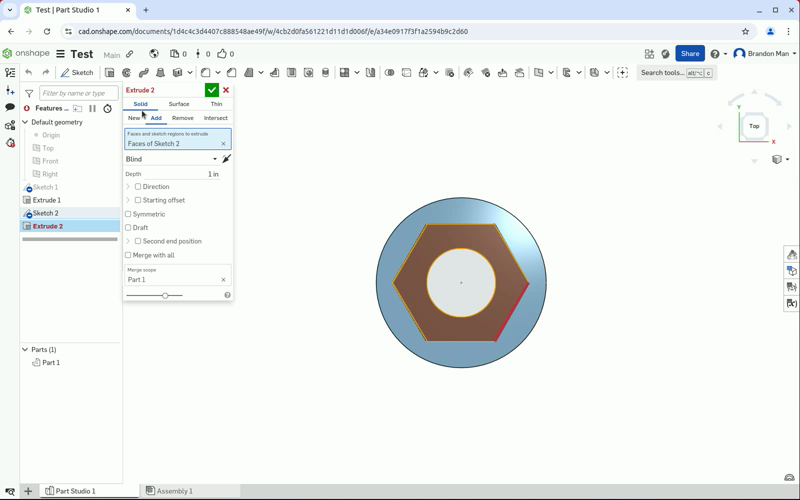
mouse_move(137, 120)
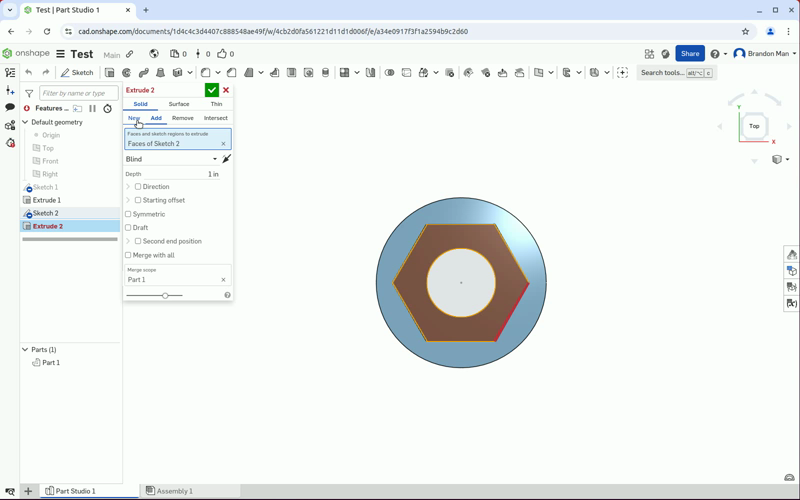
click(137, 120)
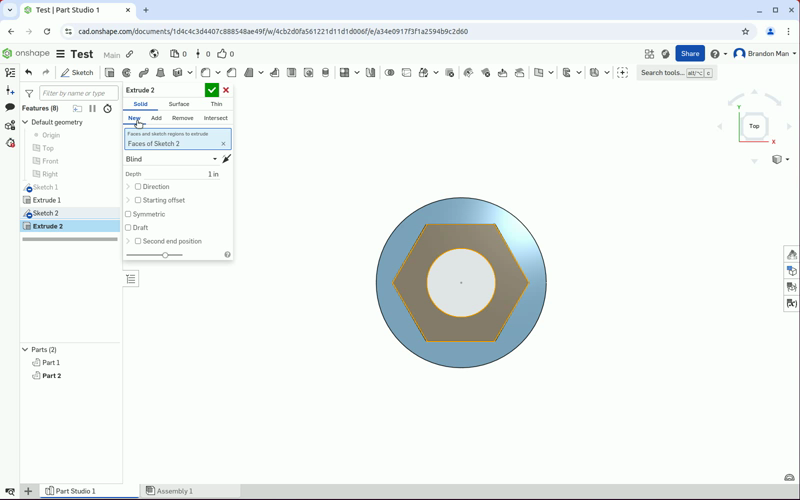
key(tab, 4)
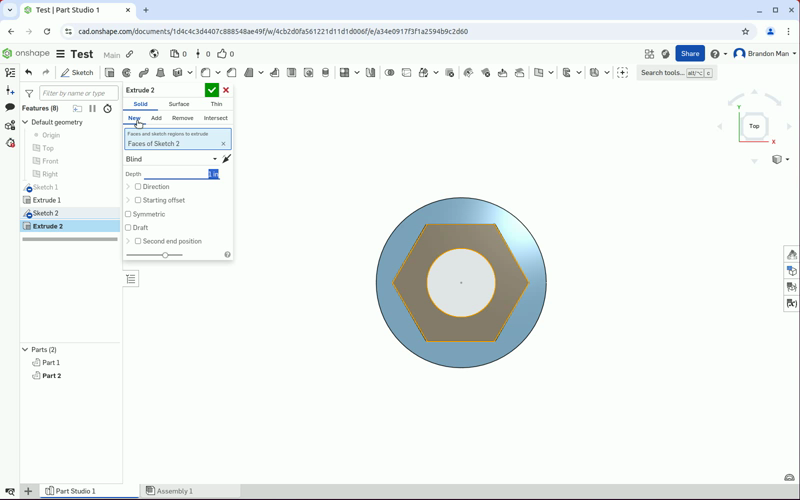
text(23.108)
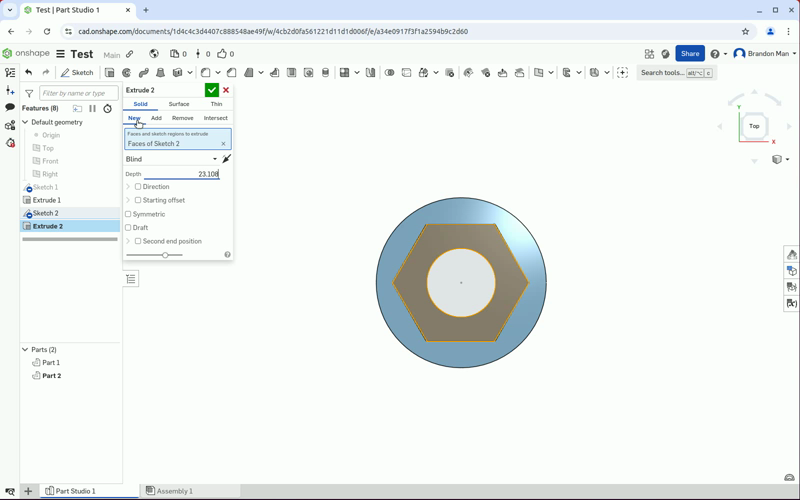
key(enter)
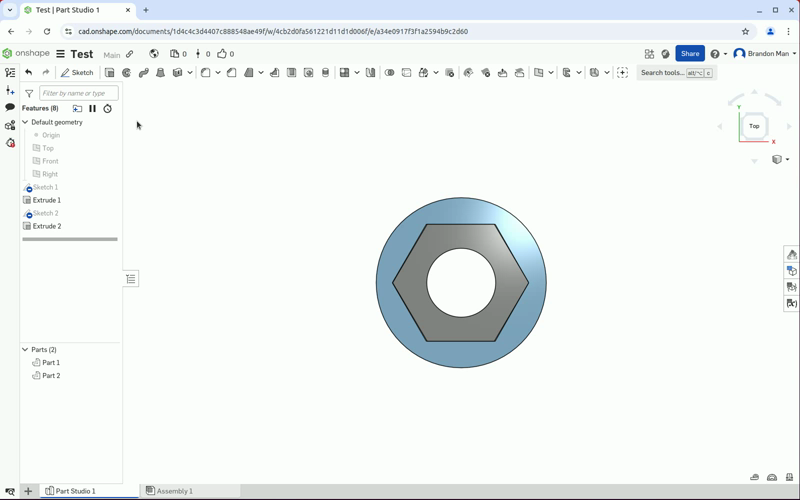
key(shift+h)
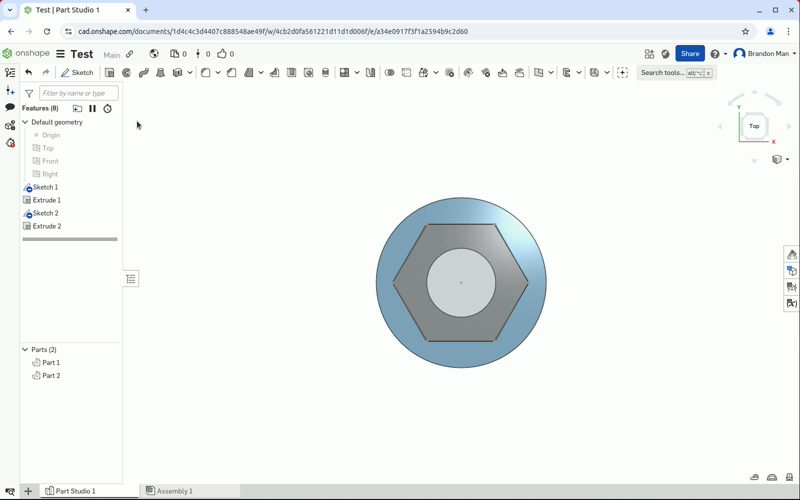
key(shift+h)
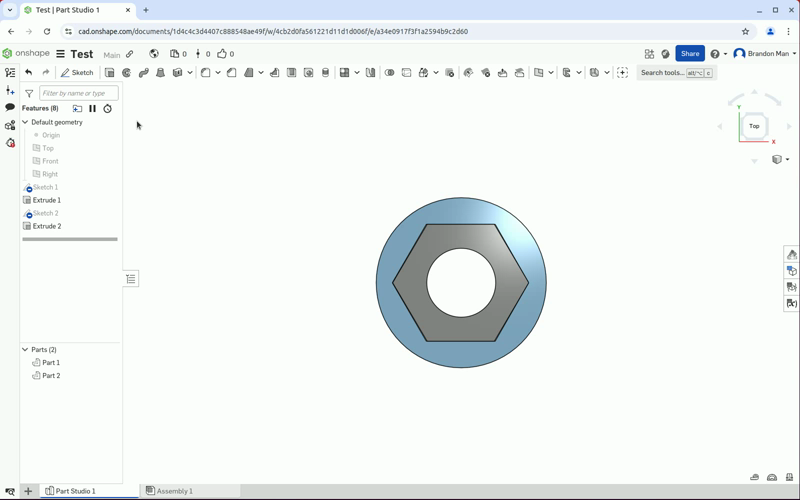
mouse_move(73, 189)
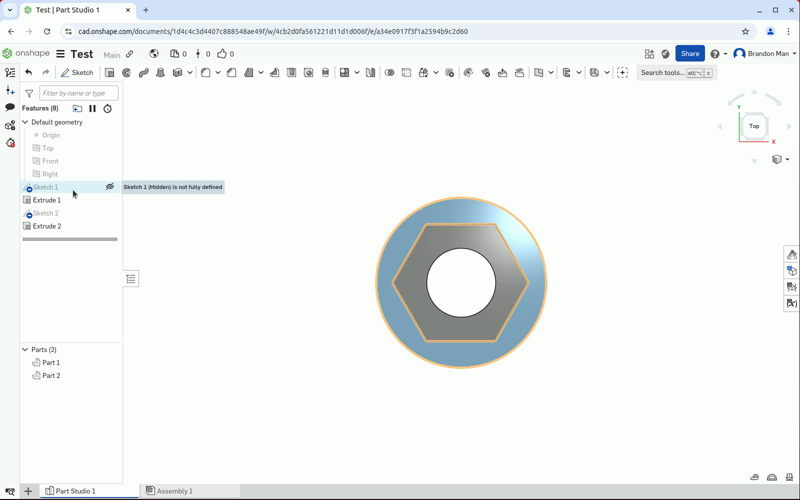
click(73, 189)
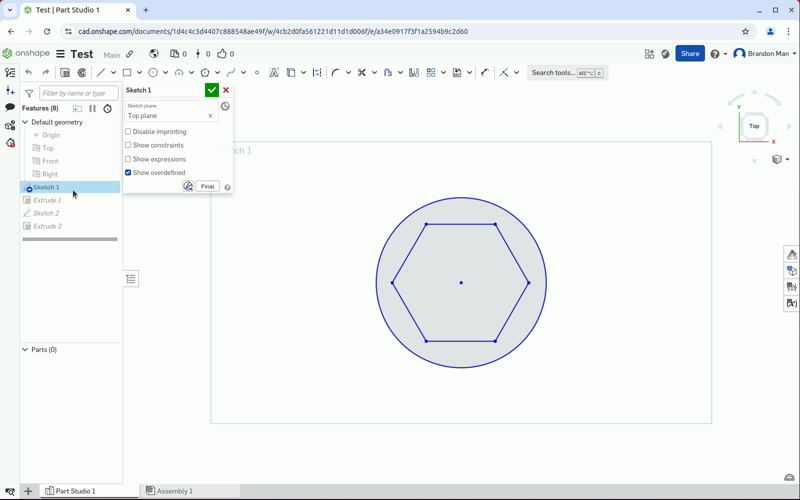
mouse_move(229, 92)
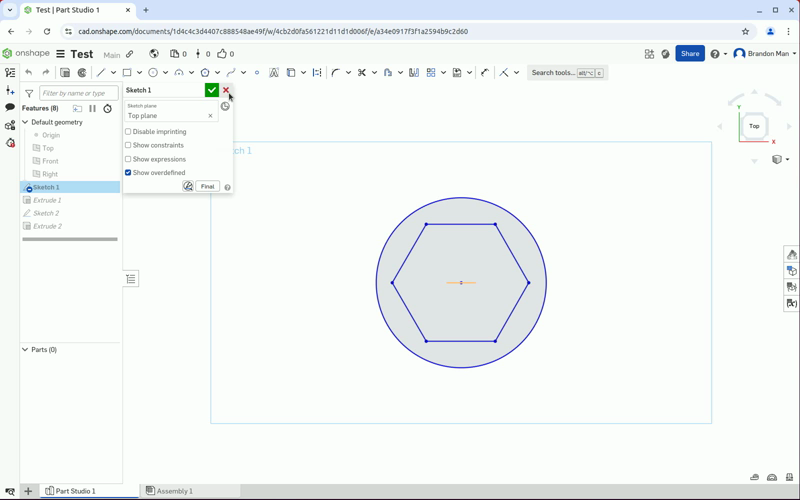
click(229, 92)
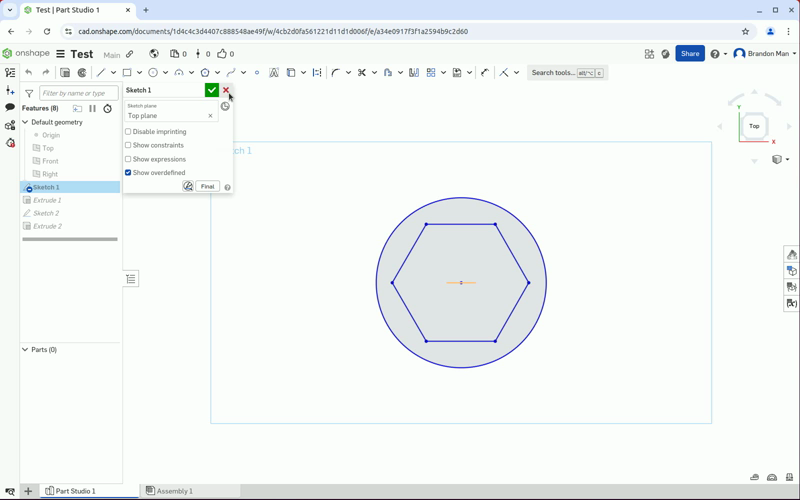
key(shift+s)
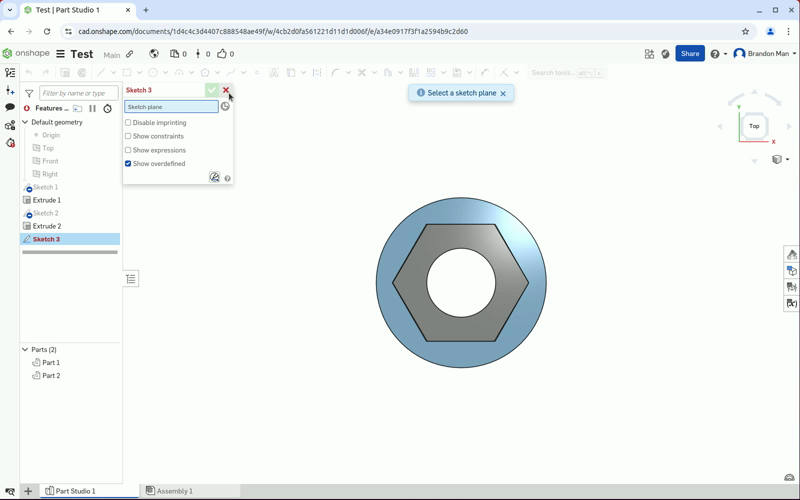
mouse_move(73, 150)
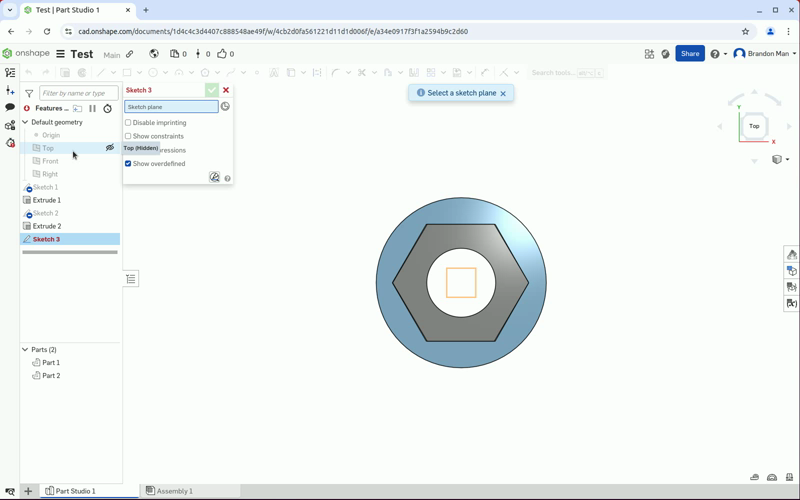
click(73, 150)
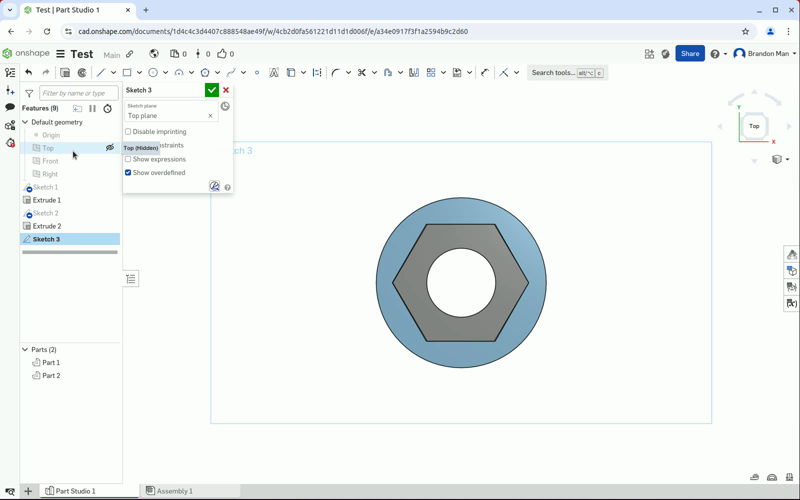
mouse_move(73, 352)
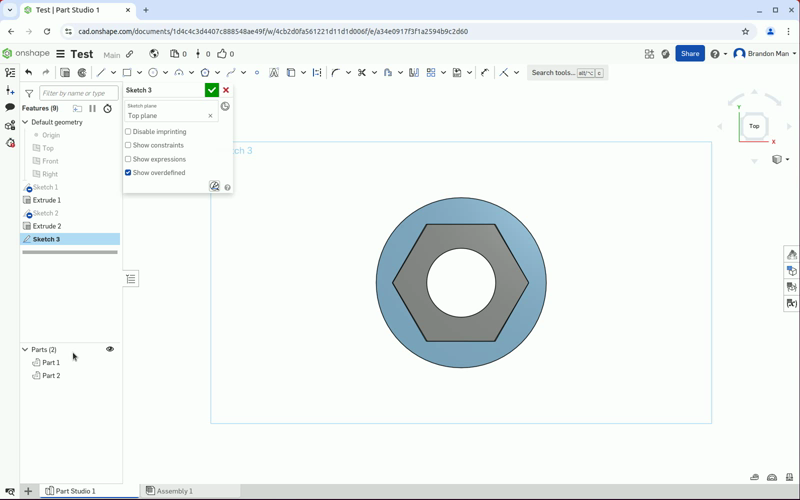
key(y)
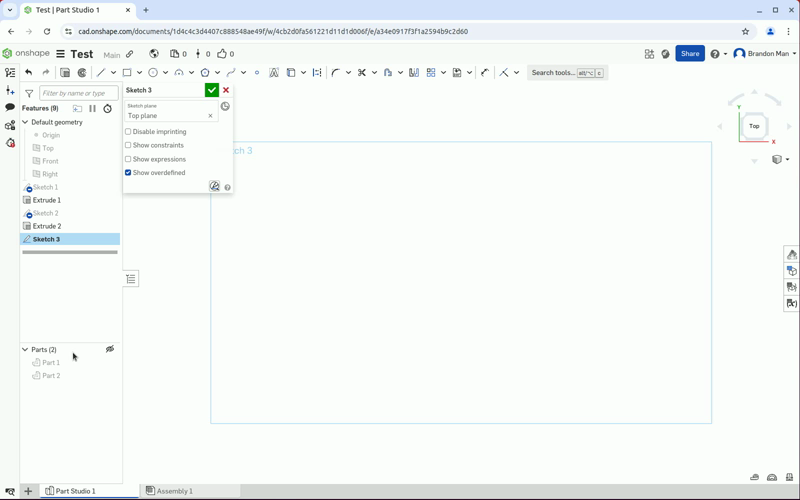
key(l)
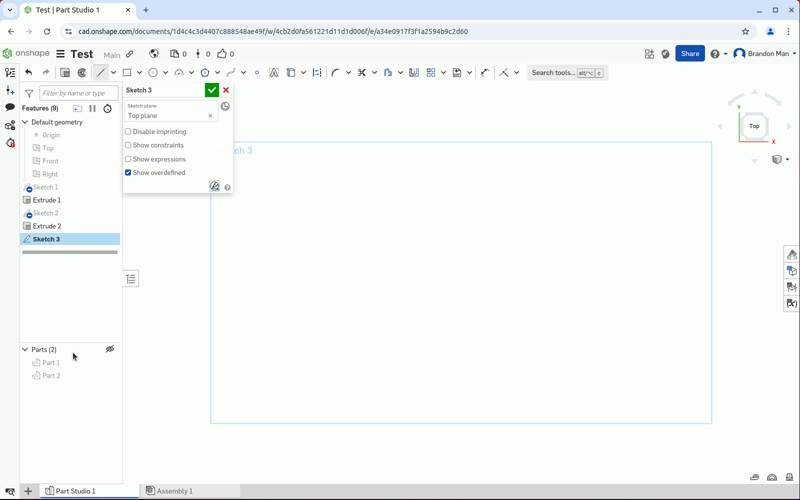
key_down(shift)
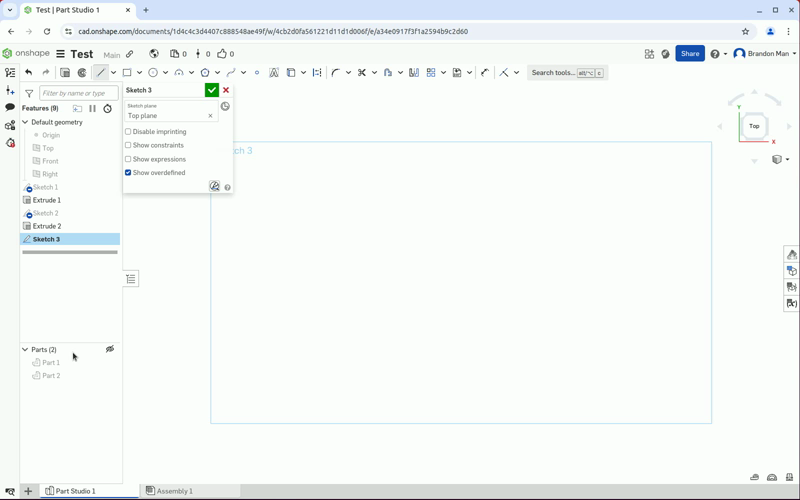
mouse_move(392, 282)
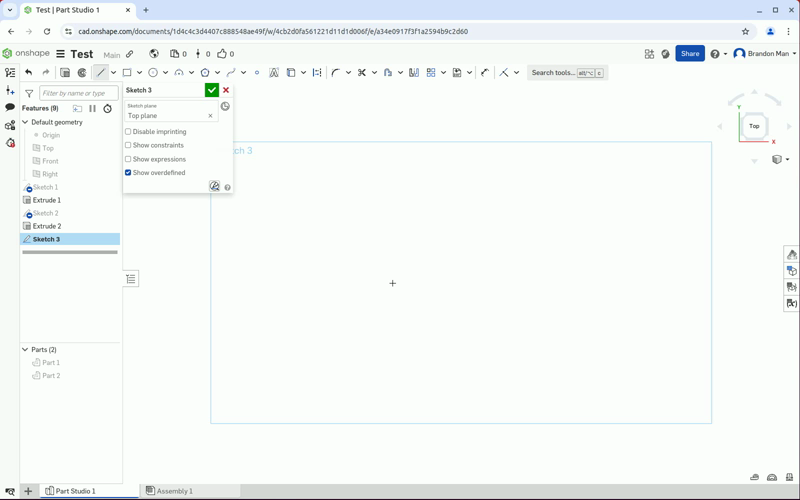
click(392, 282)
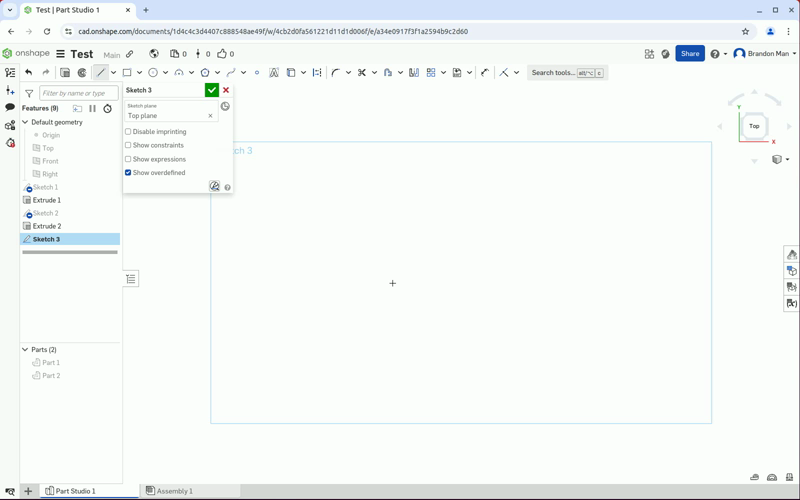
key_up(shift)
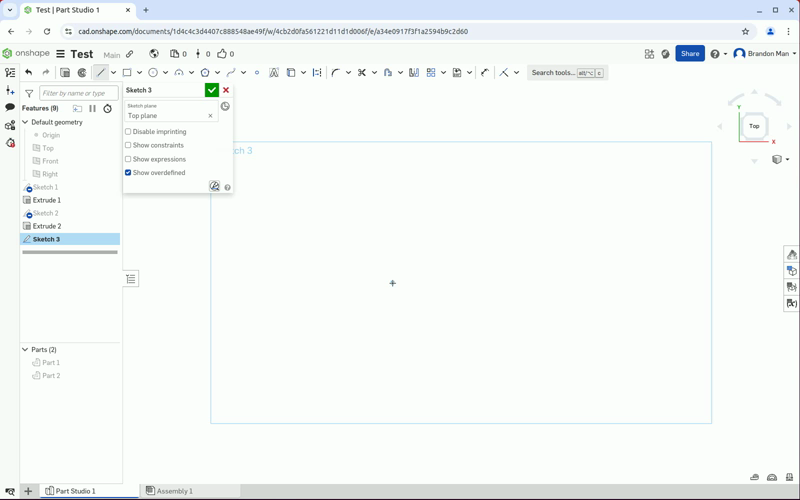
key_down(shift)
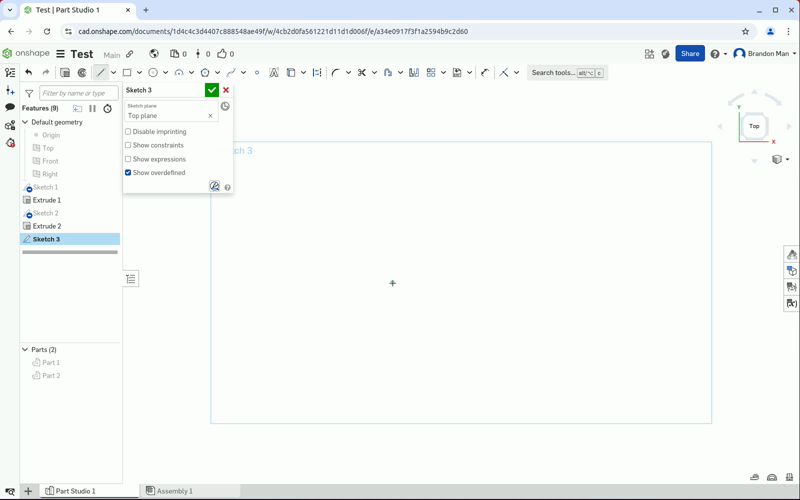
mouse_move(427, 341)
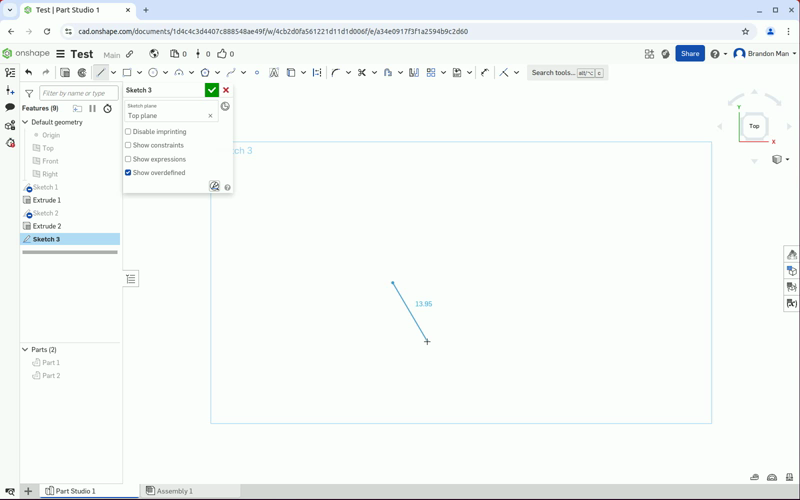
click(427, 341)
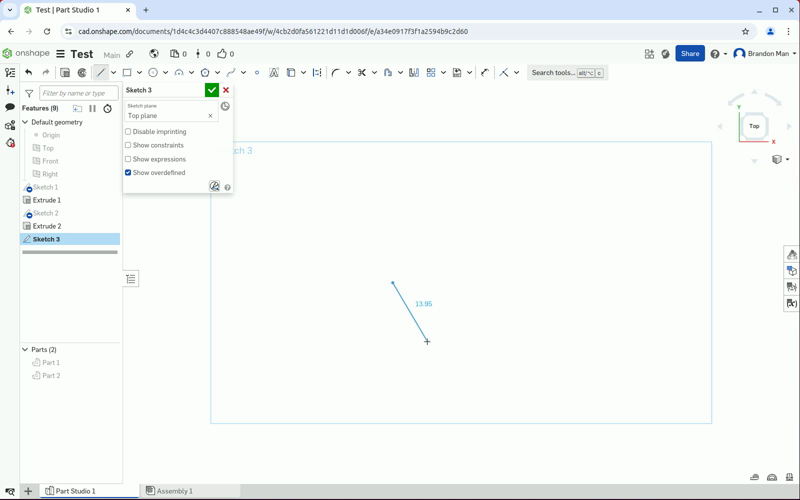
key_up(shift)
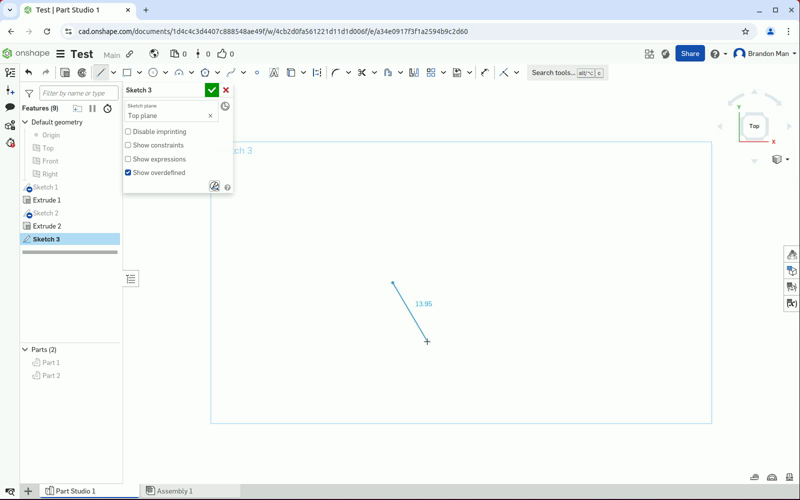
key_down(shift)
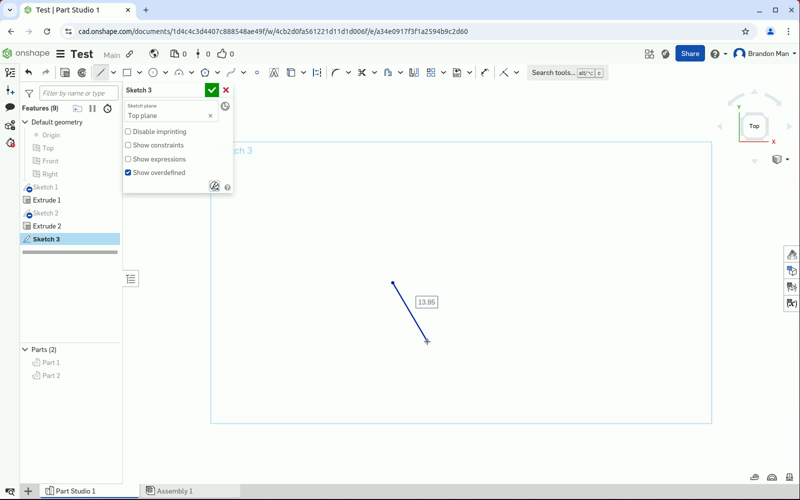
mouse_move(494, 341)
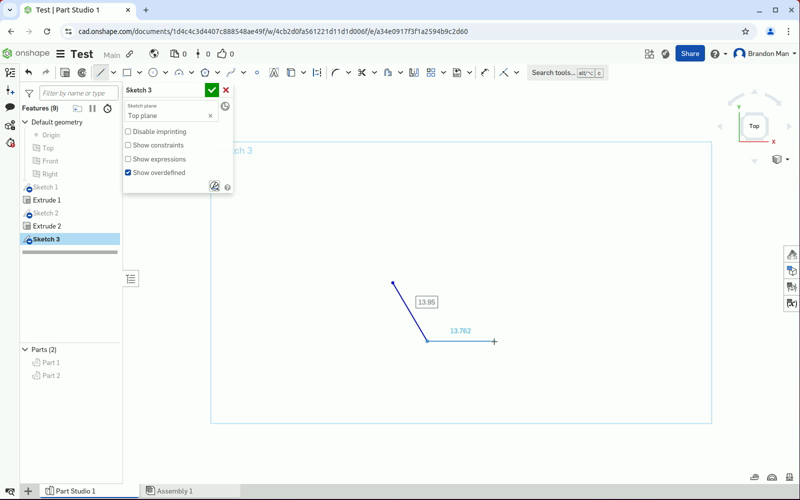
click(494, 341)
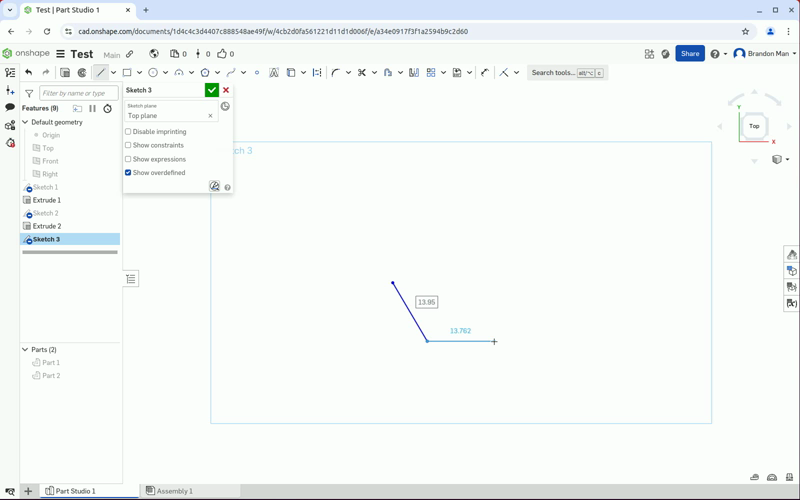
key_up(shift)
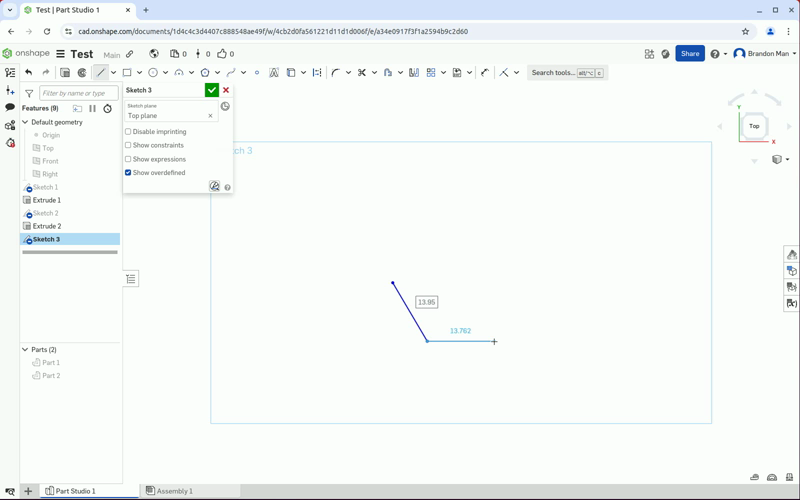
key_down(shift)
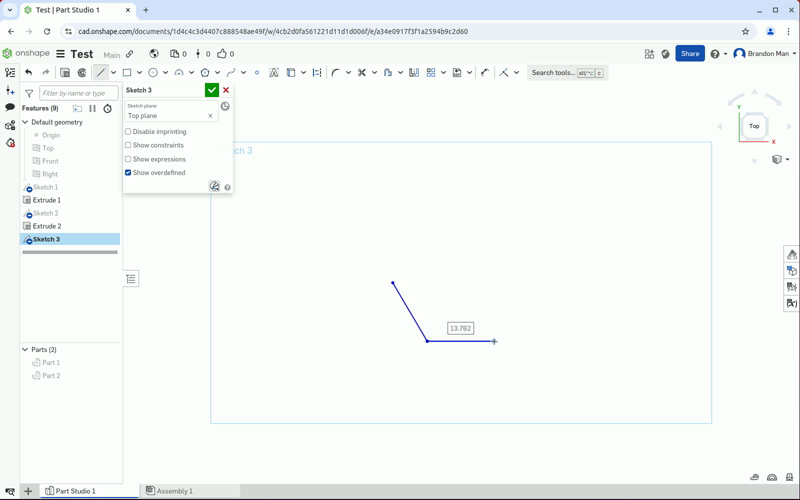
mouse_move(528, 282)
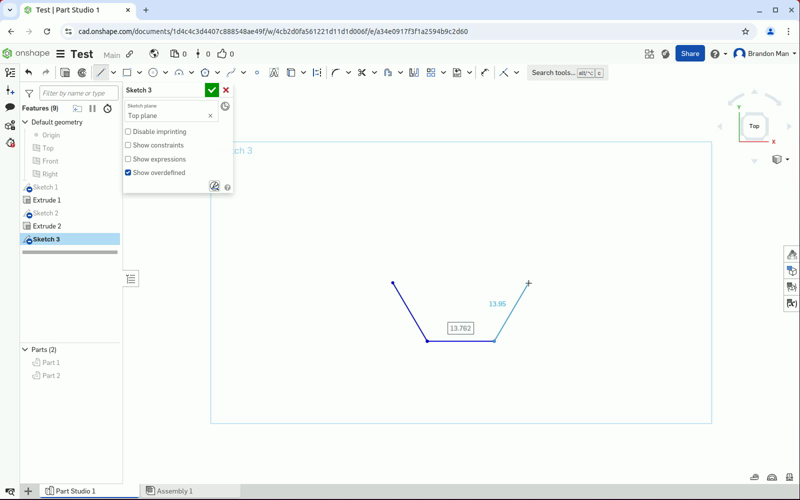
click(528, 282)
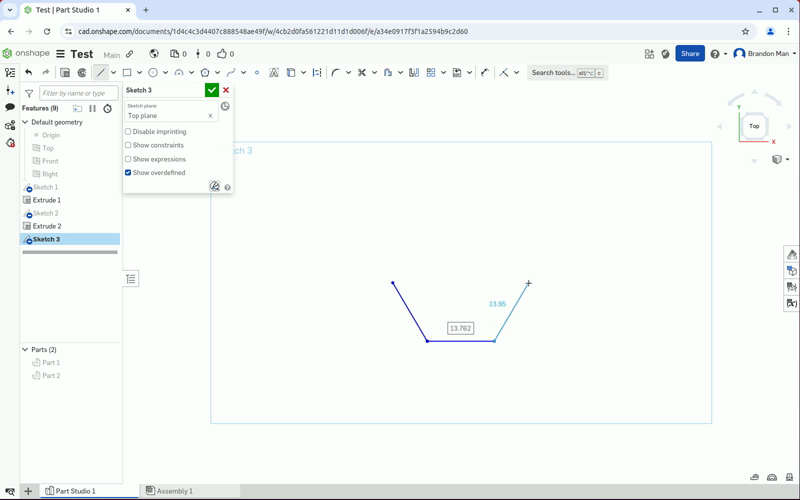
key_up(shift)
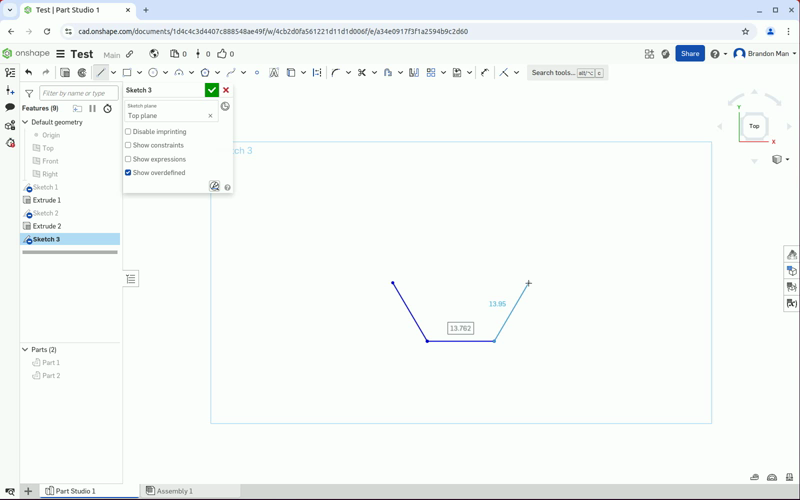
key_down(shift)
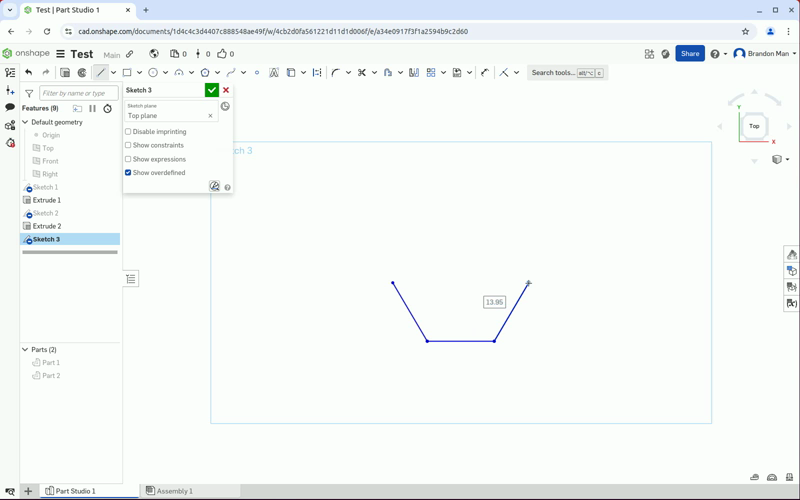
mouse_move(494, 224)
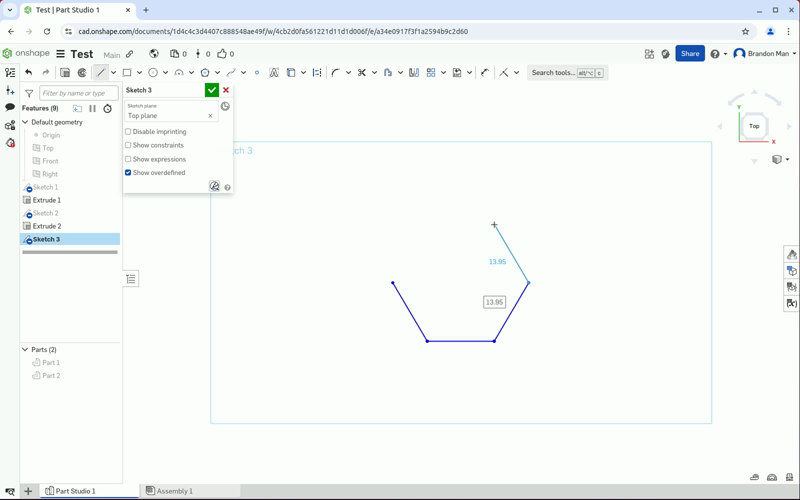
click(494, 224)
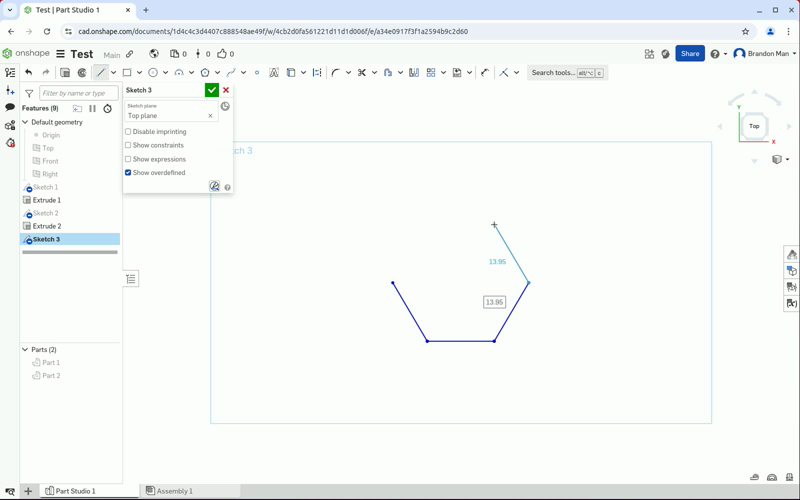
key_up(shift)
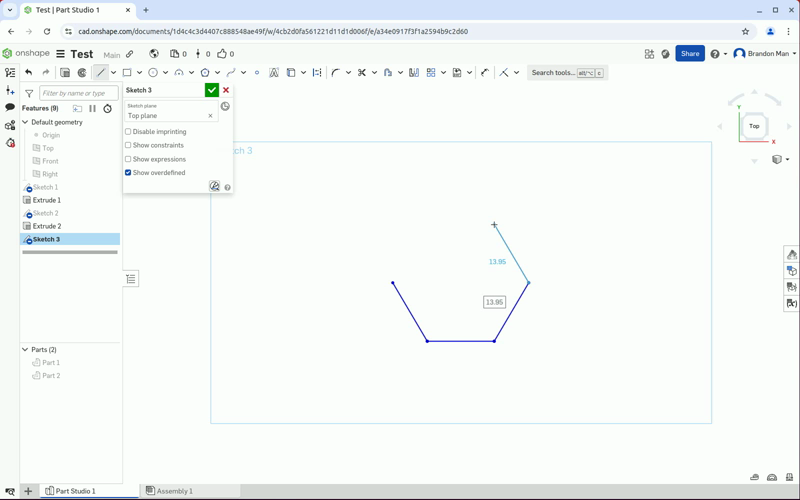
key_down(shift)
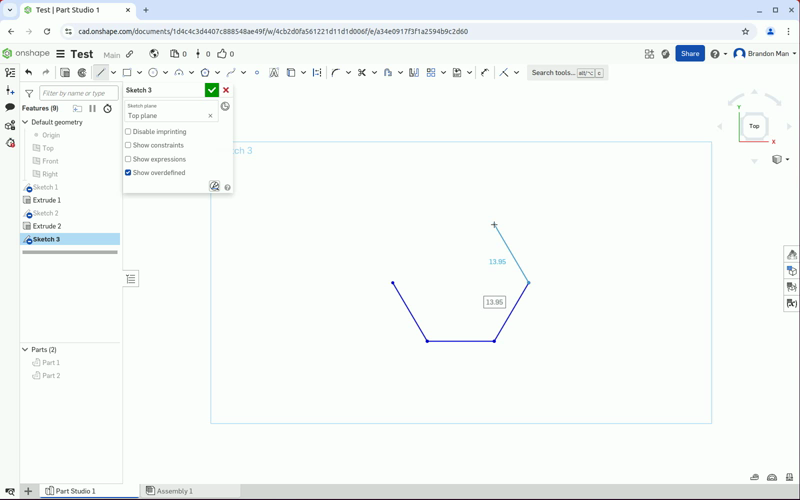
mouse_move(427, 224)
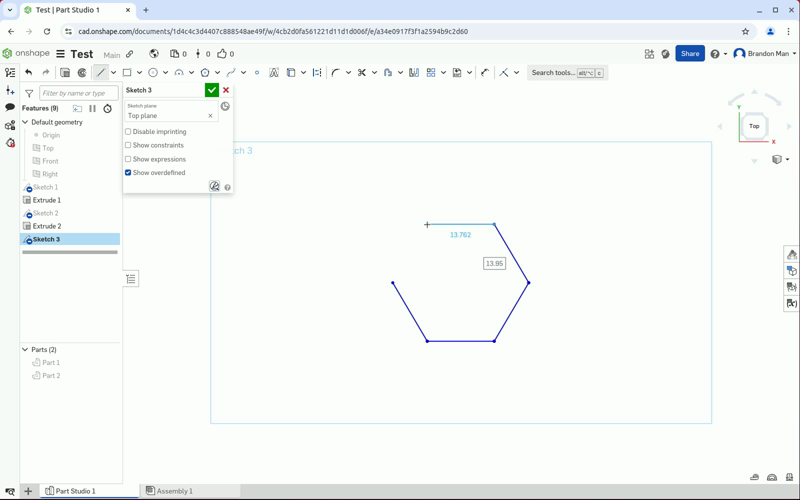
click(427, 224)
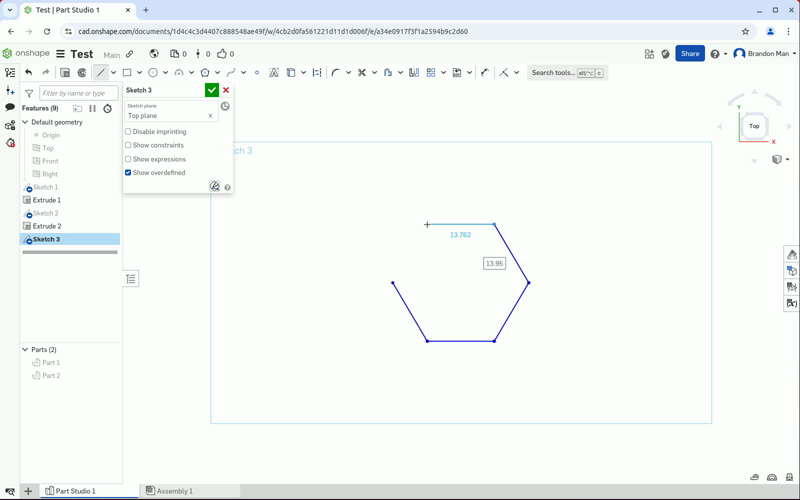
key_up(shift)
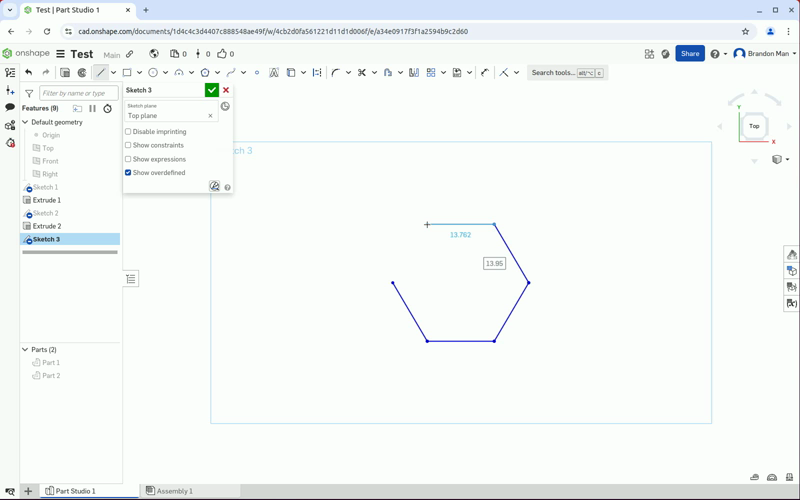
key_down(shift)
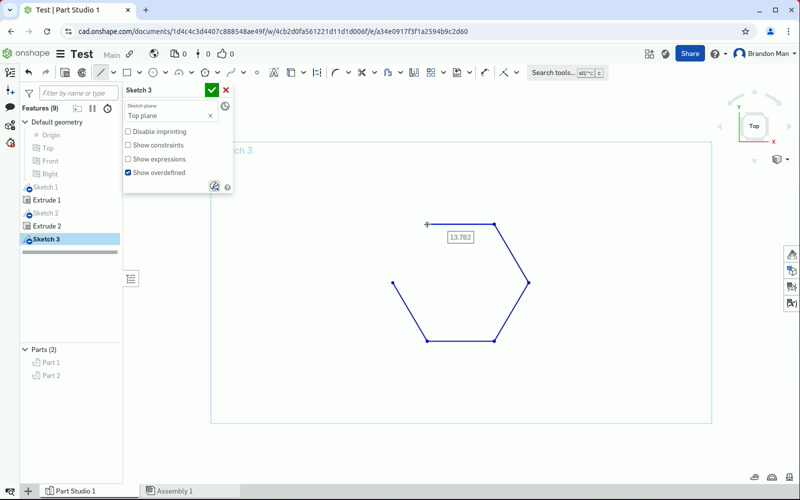
mouse_move(392, 282)
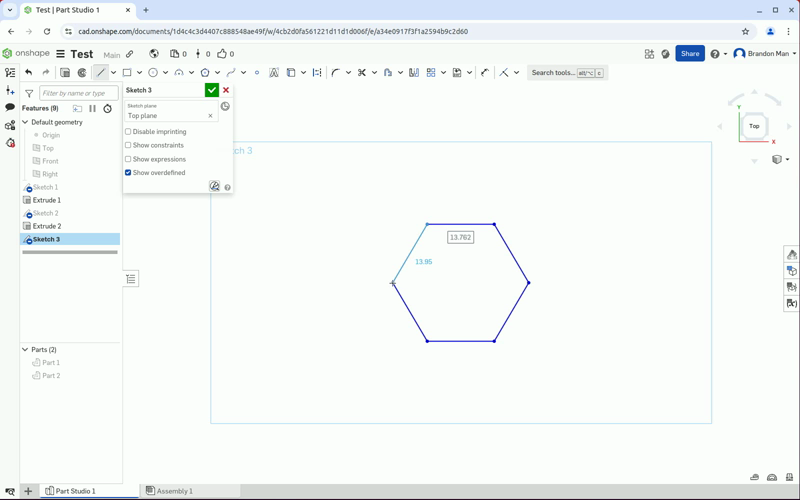
key_up(shift)
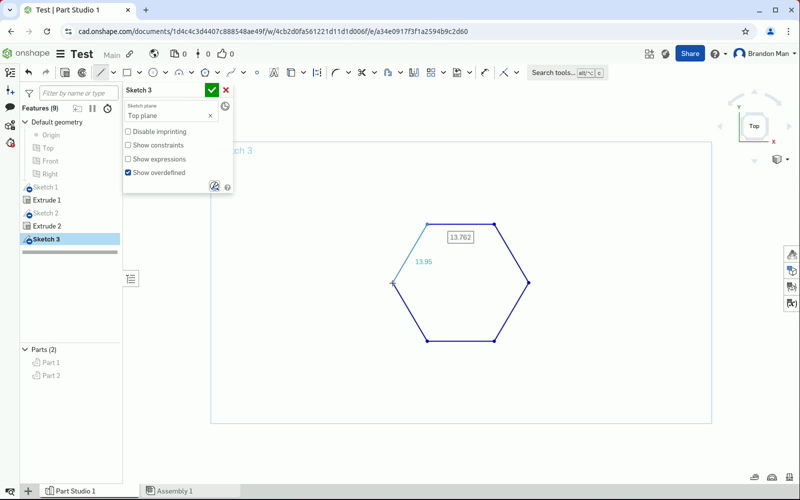
click(392, 282)
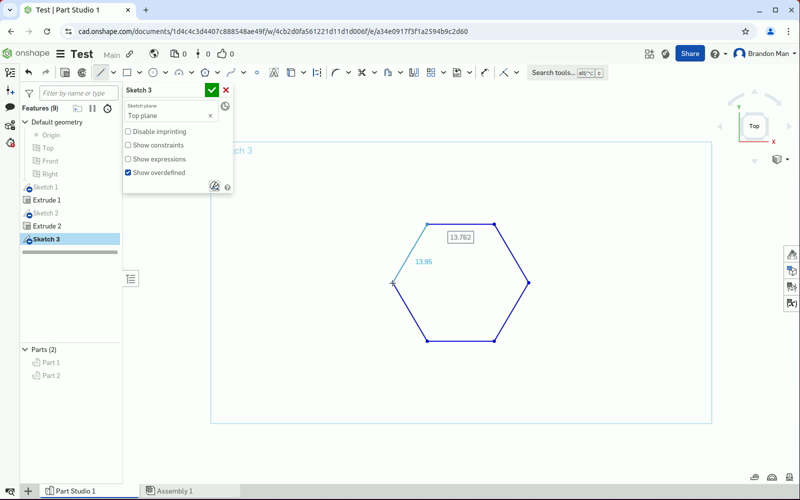
key(esc)
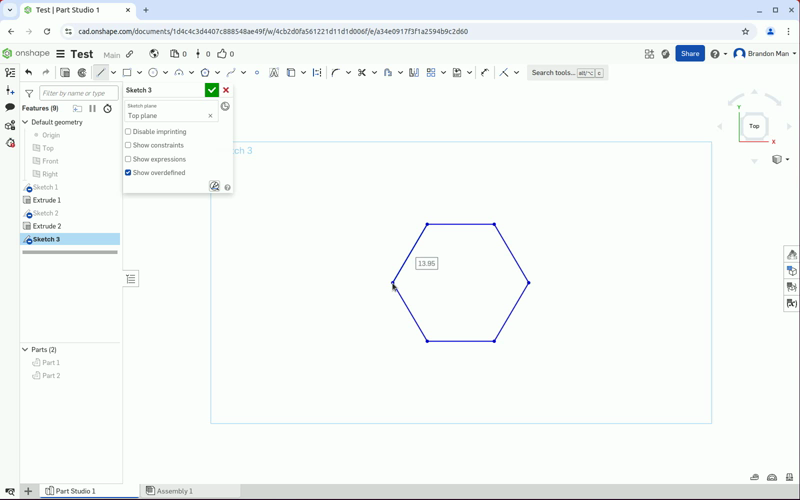
key(c)
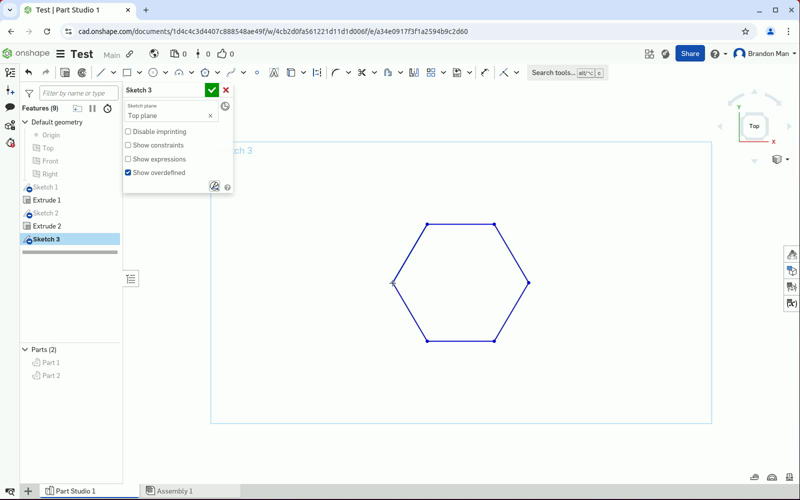
key_down(shift)
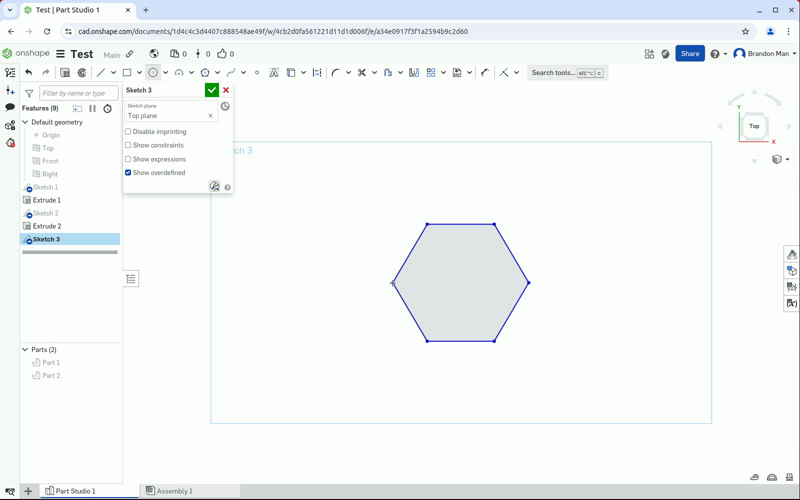
mouse_move(461, 282)
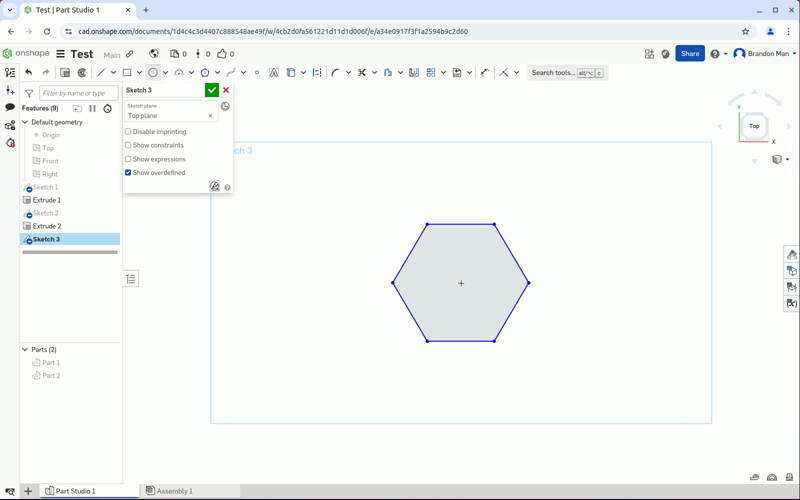
click(461, 282)
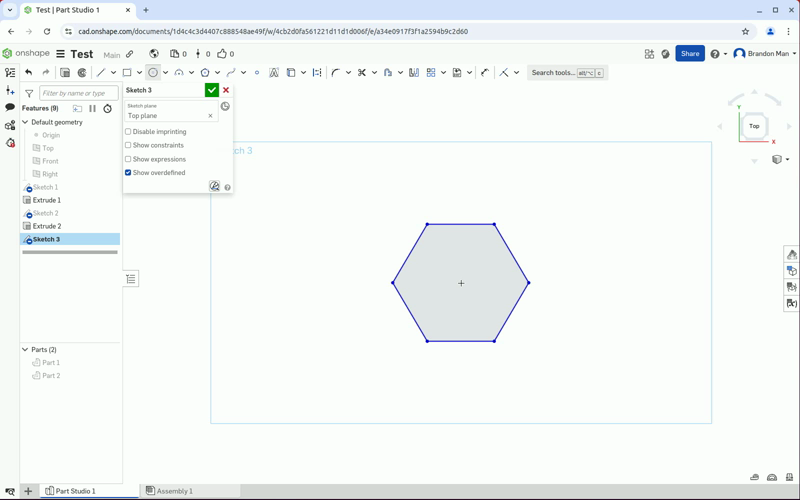
key_up(shift)
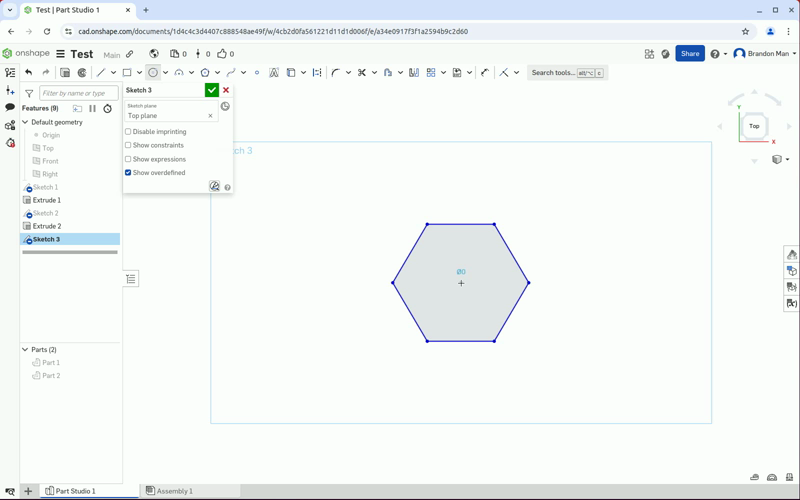
mouse_move(495, 282)
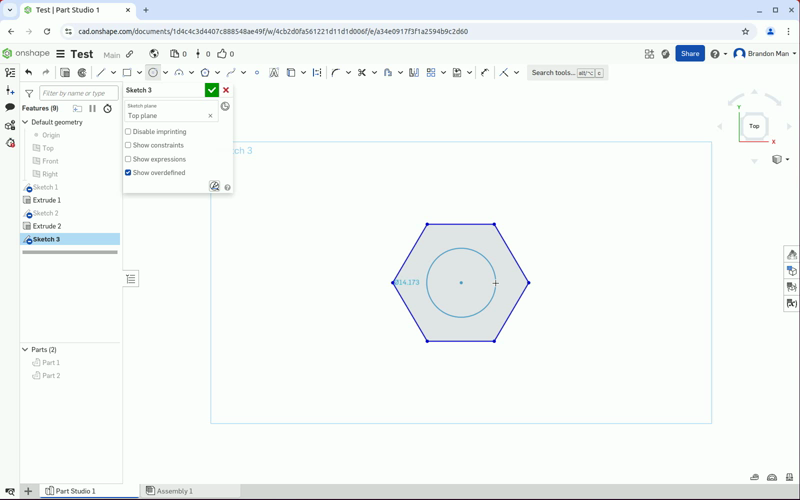
click(495, 282)
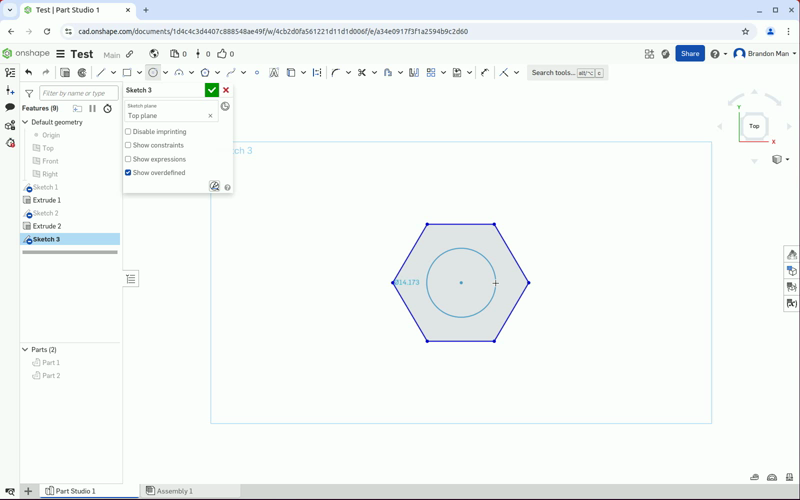
key(esc)
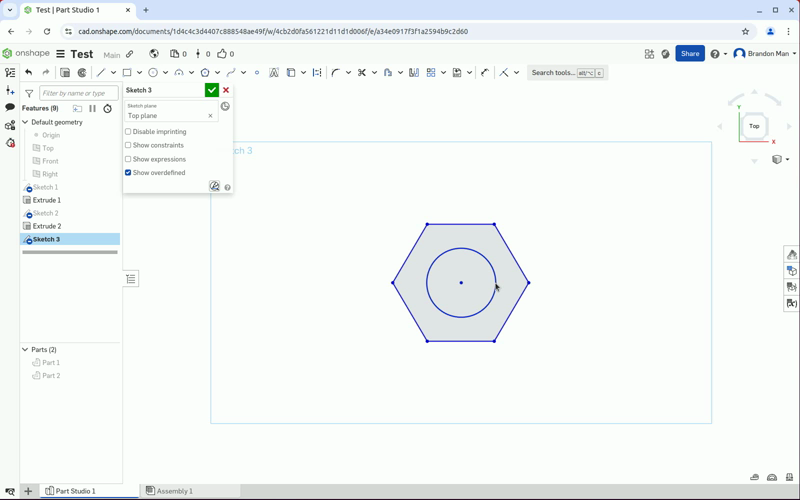
mouse_move(426, 303)
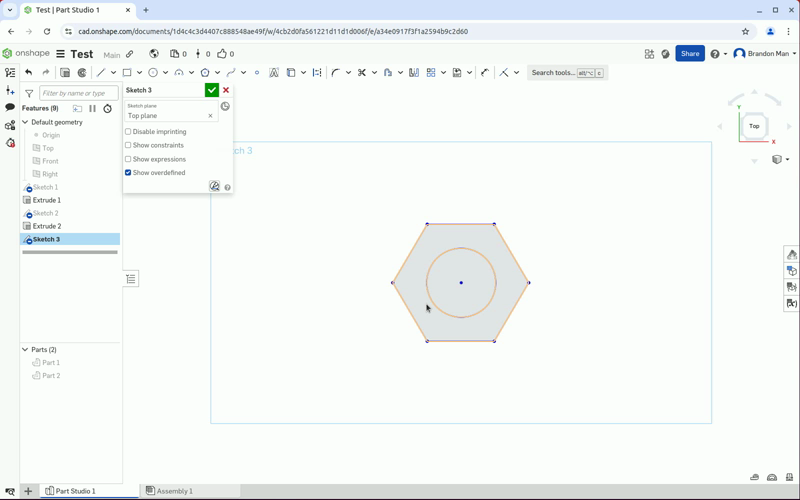
click(426, 303)
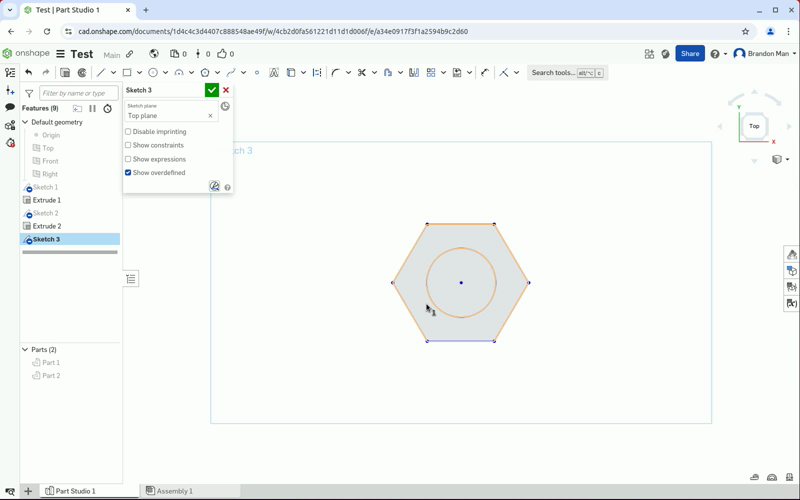
mouse_move(73, 352)
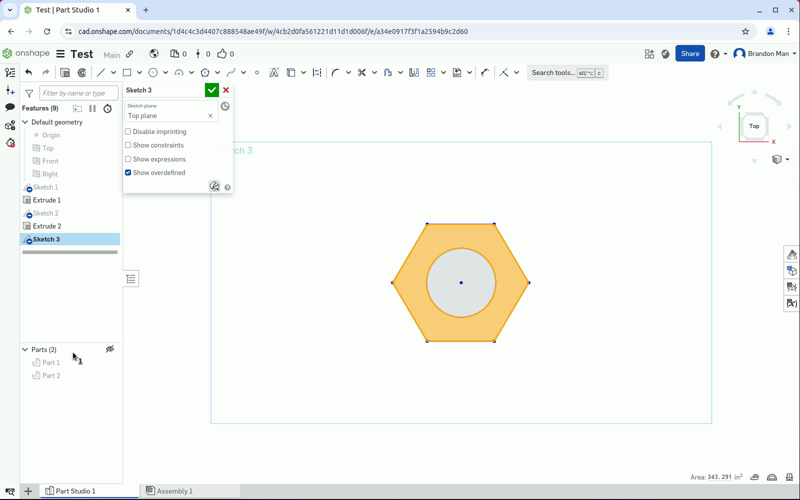
key(shift+y)
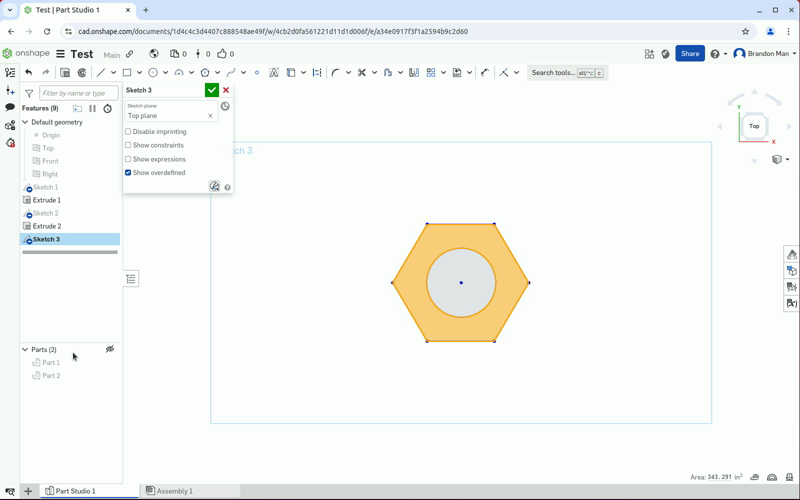
key(shift+e)
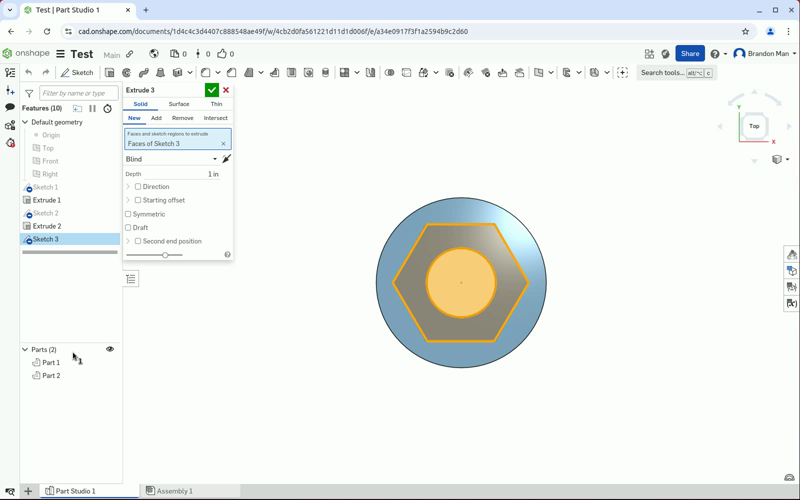
mouse_move(143, 106)
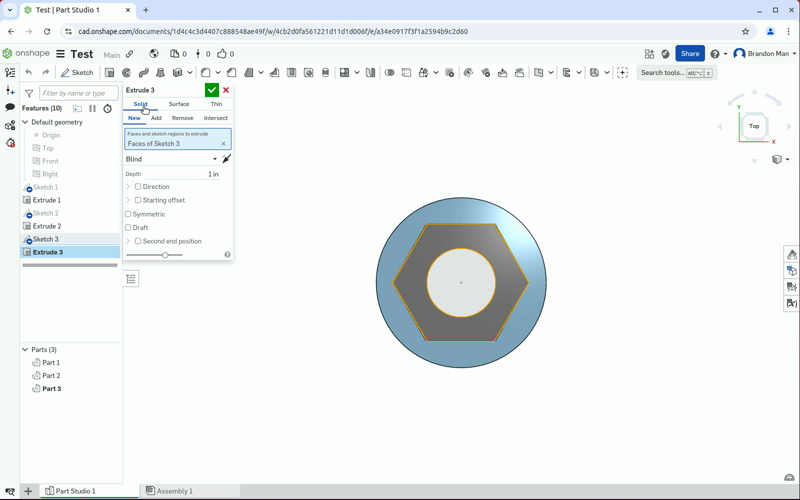
click(143, 106)
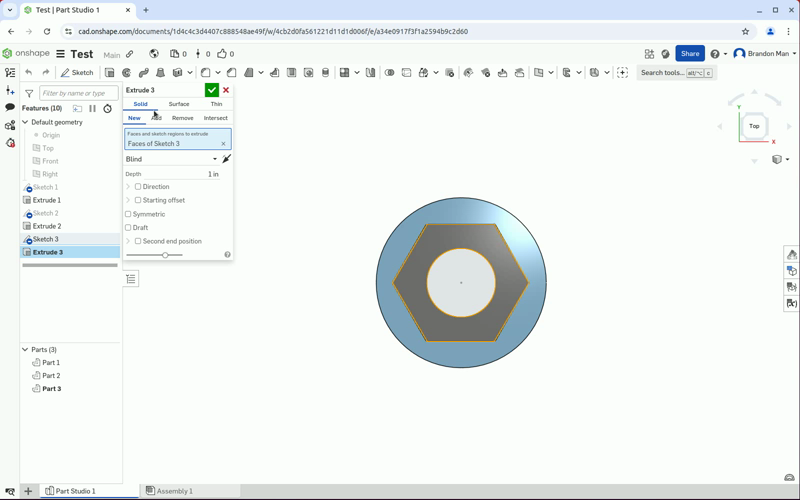
mouse_move(186, 120)
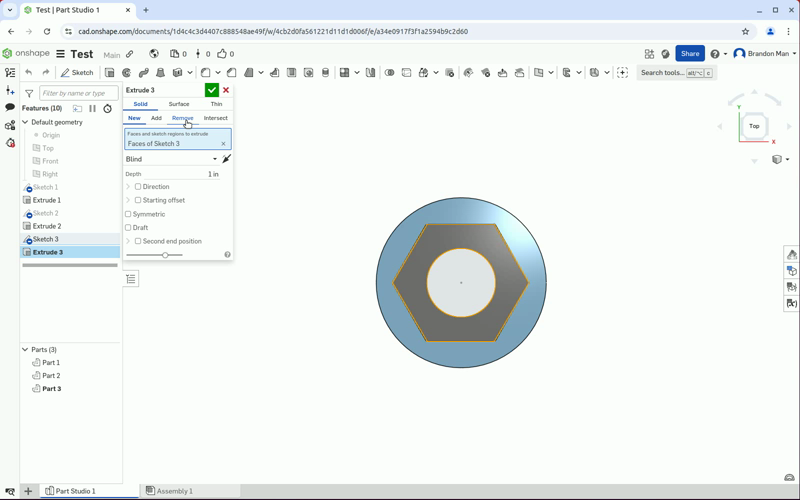
click(186, 120)
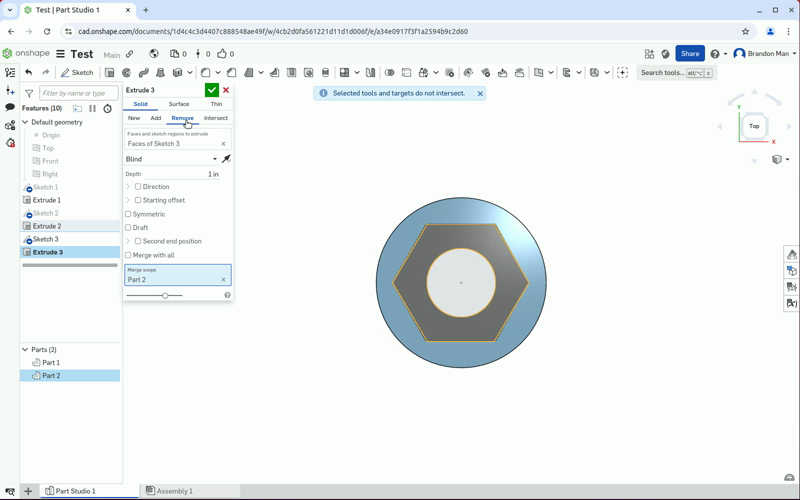
key(tab, 4)
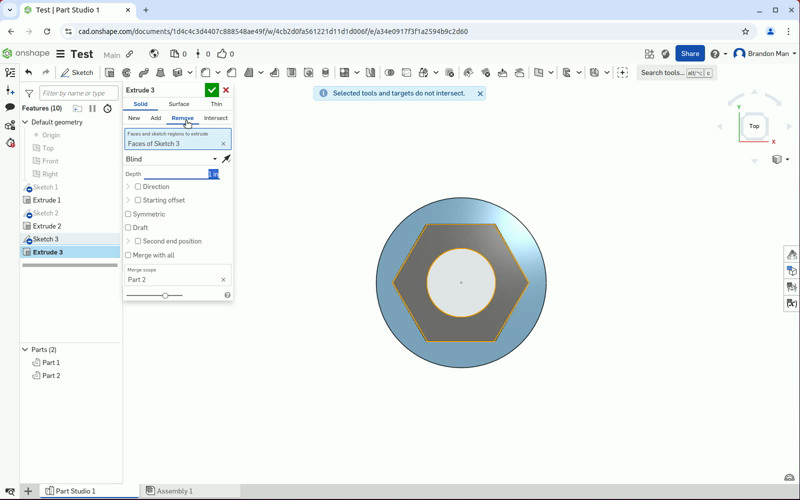
text(-9.147)
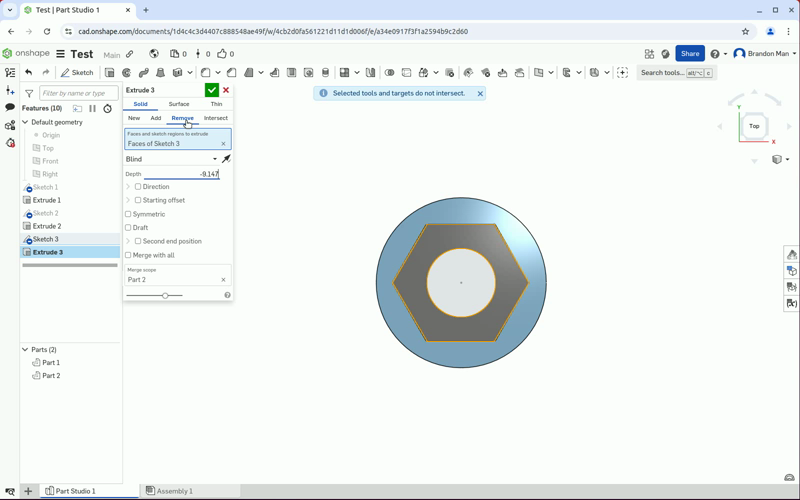
key(tab, 6)
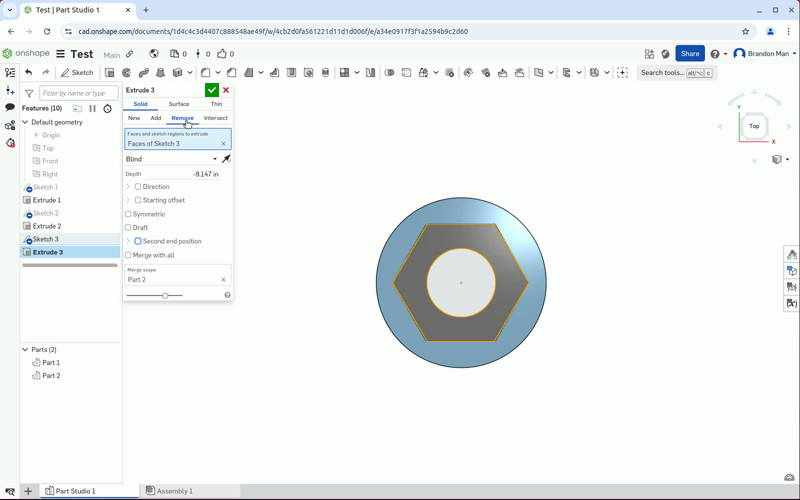
key(space)
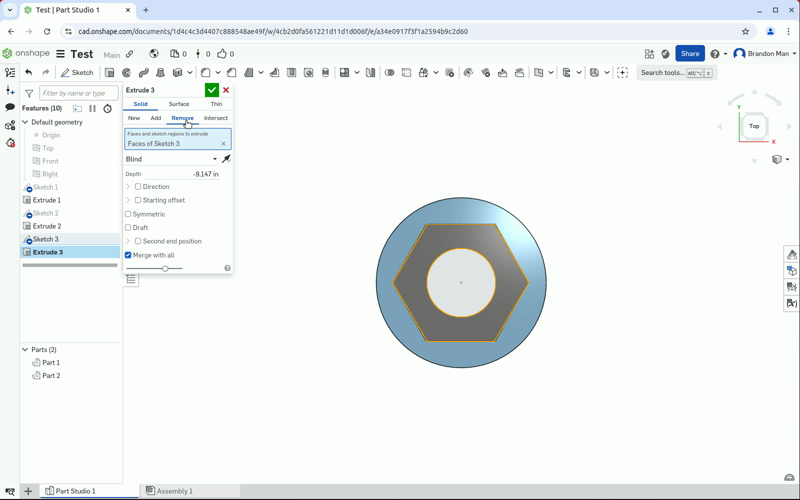
key(enter)
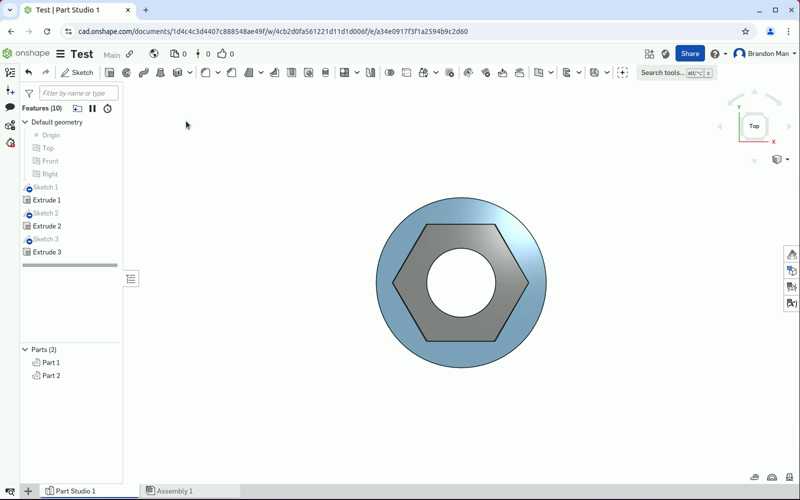
key(shift+h)
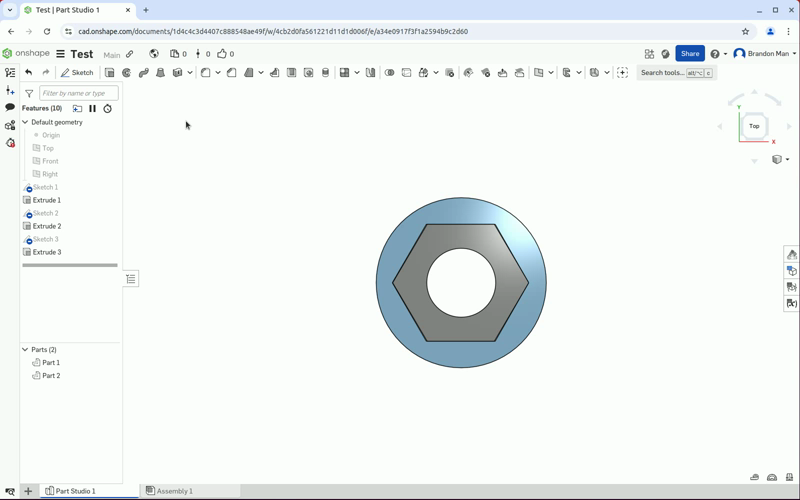
key(shift+h)
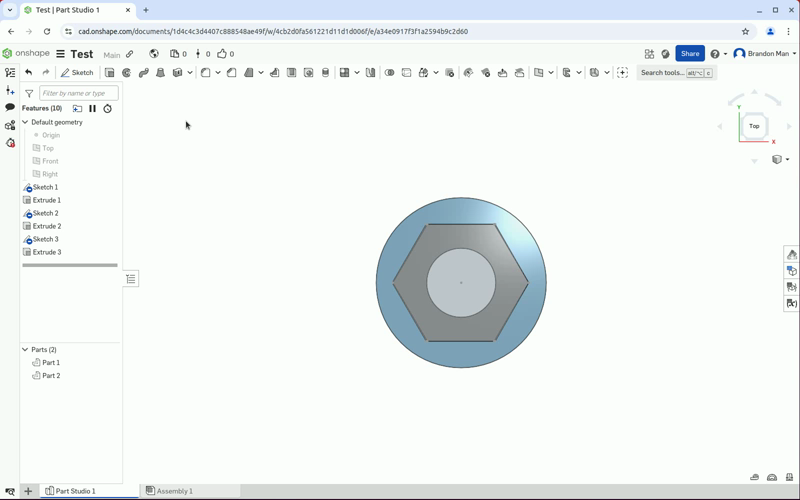
key(shift+7)
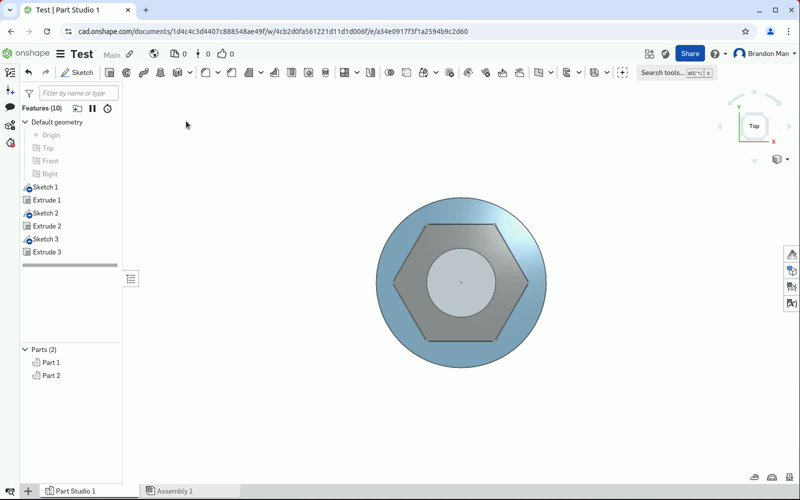
key(up, 3)
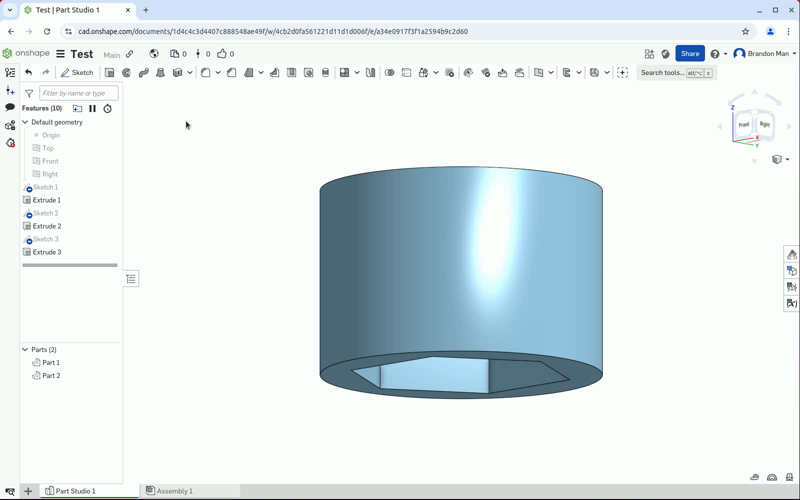
key(left, 3)
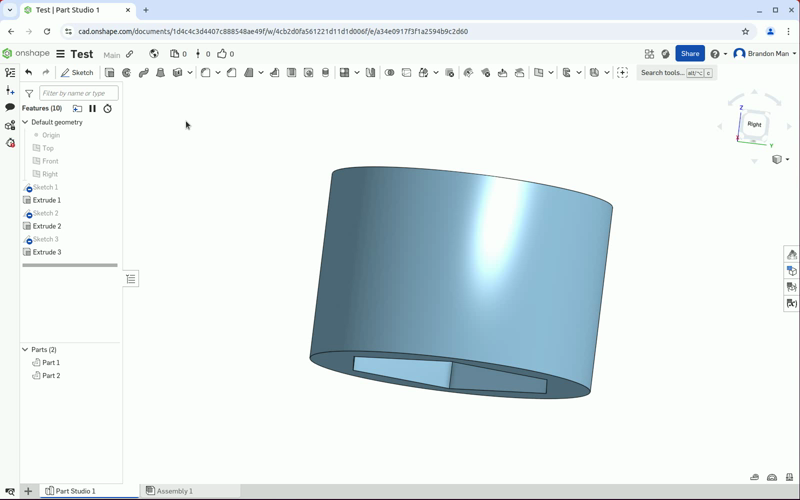
key(right, 3)
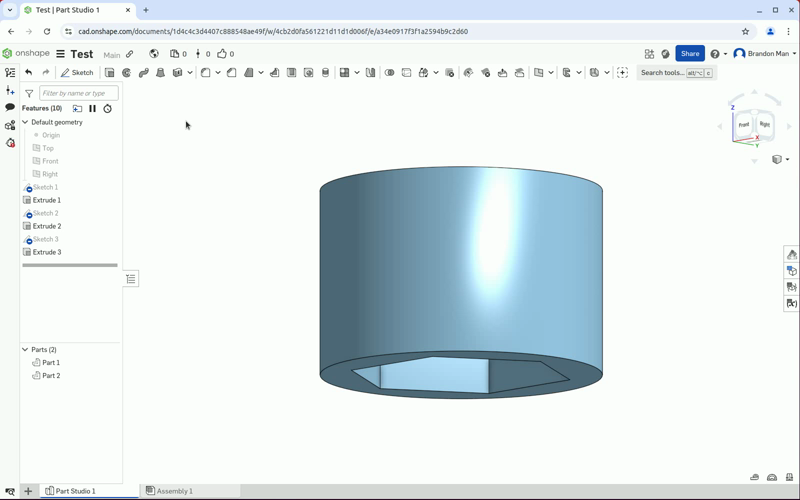
key(down, 3)
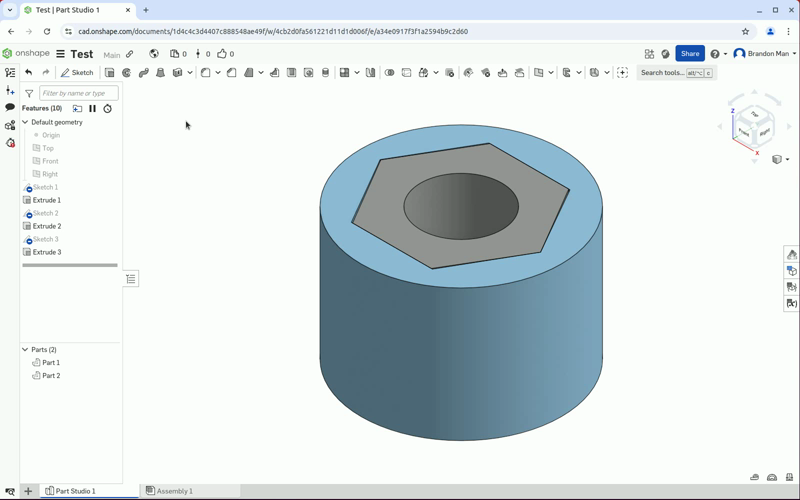
mouse_move(73, 189)
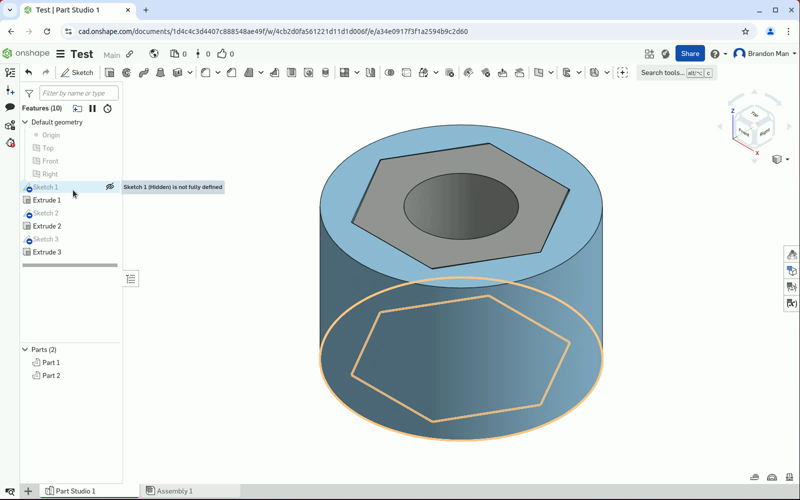
click(73, 189)